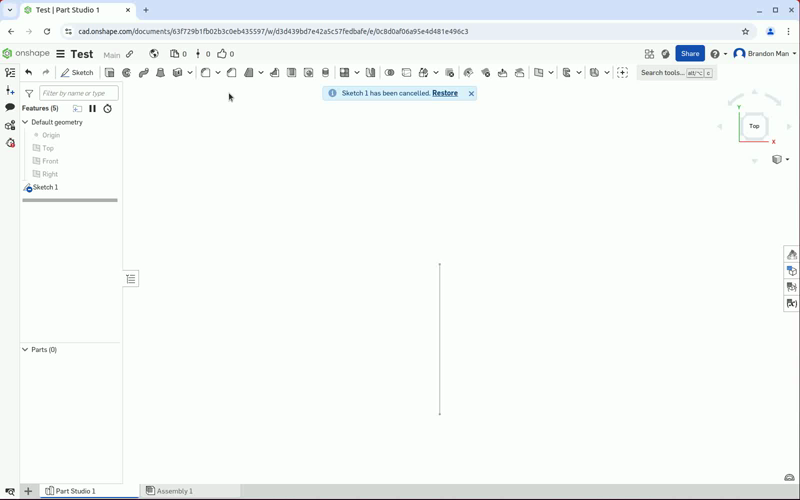
key(shift+h)
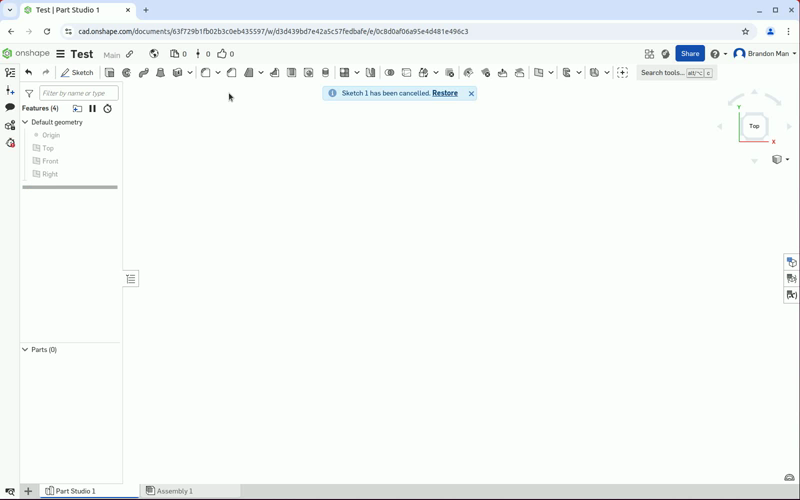
mouse_move(73, 352)
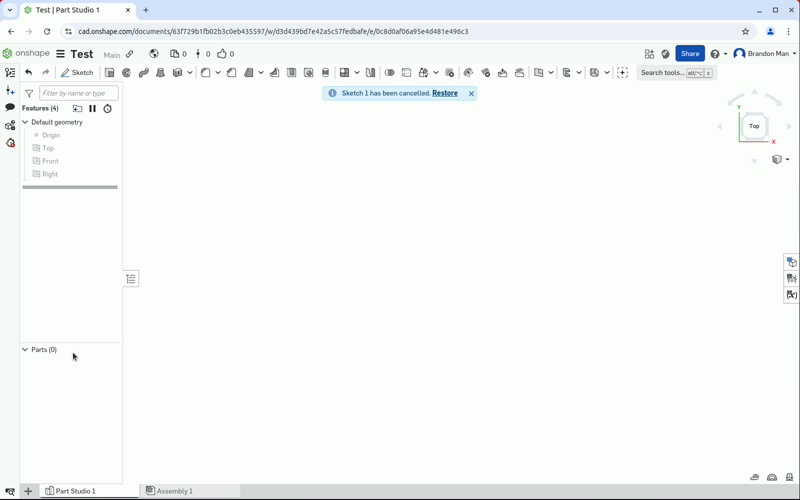
key(y)
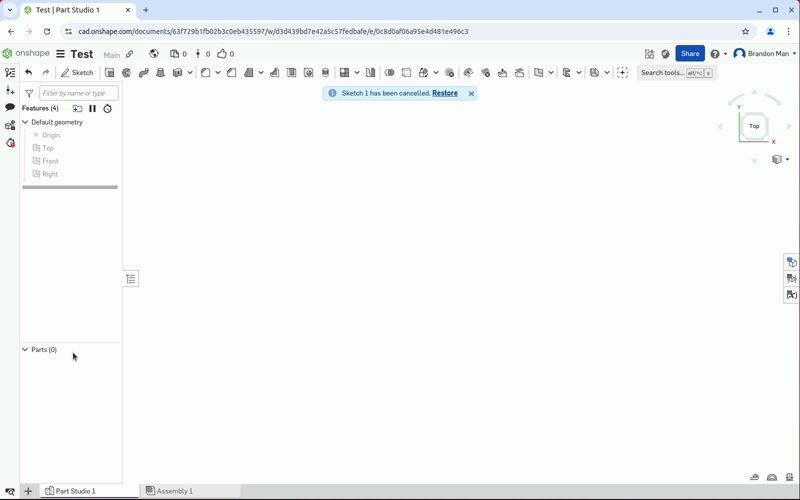
key(shift+p)
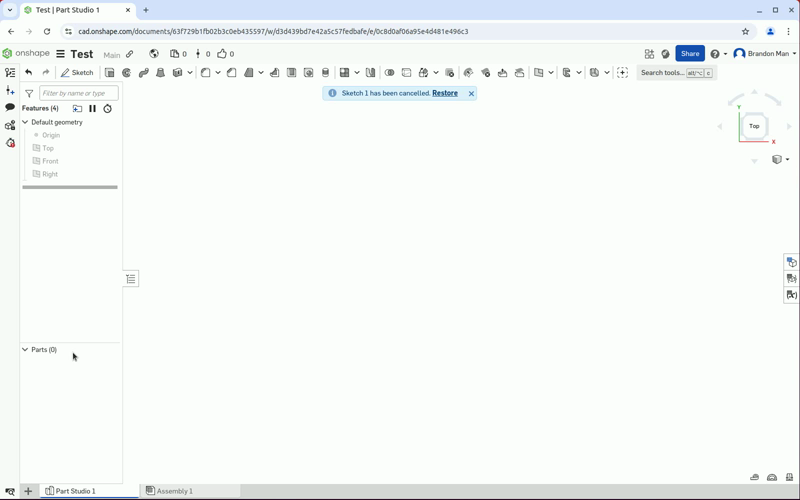
key(space)
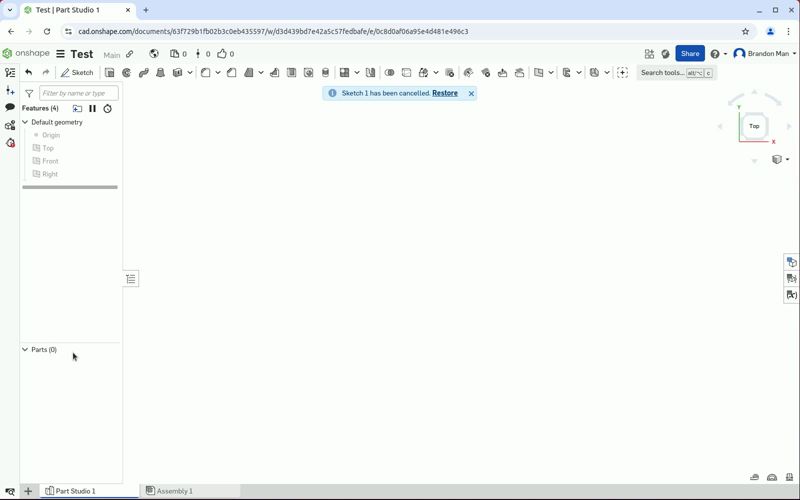
key_down(shift)
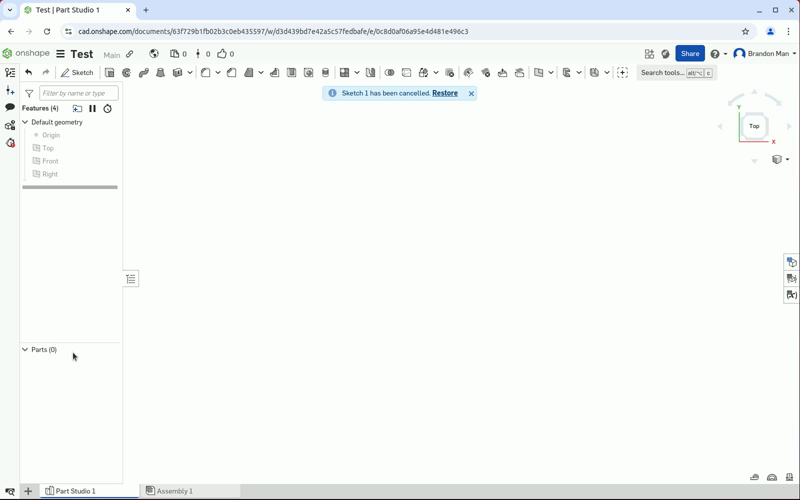
key(up)
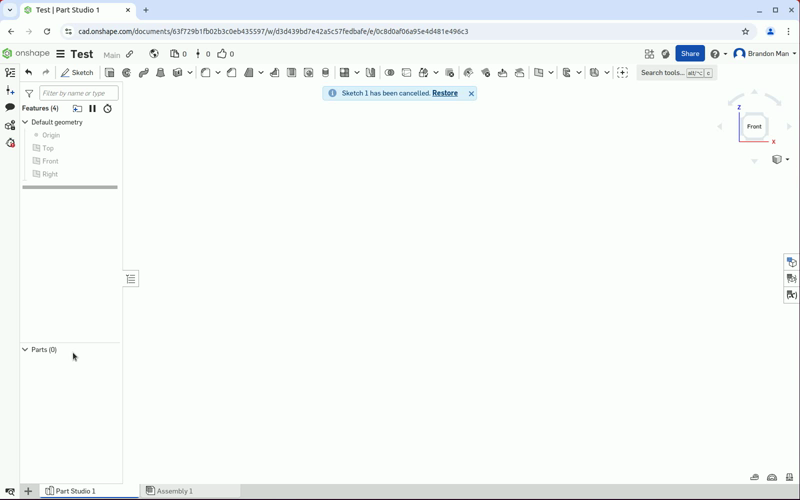
key_up(shift)
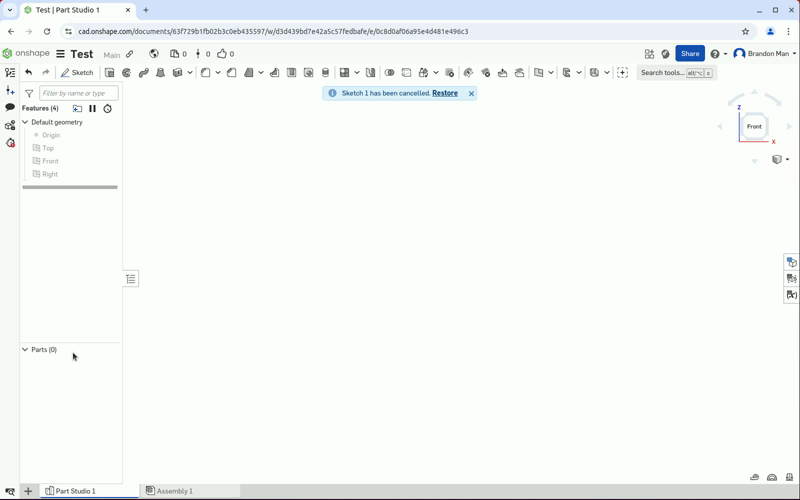
key(space)
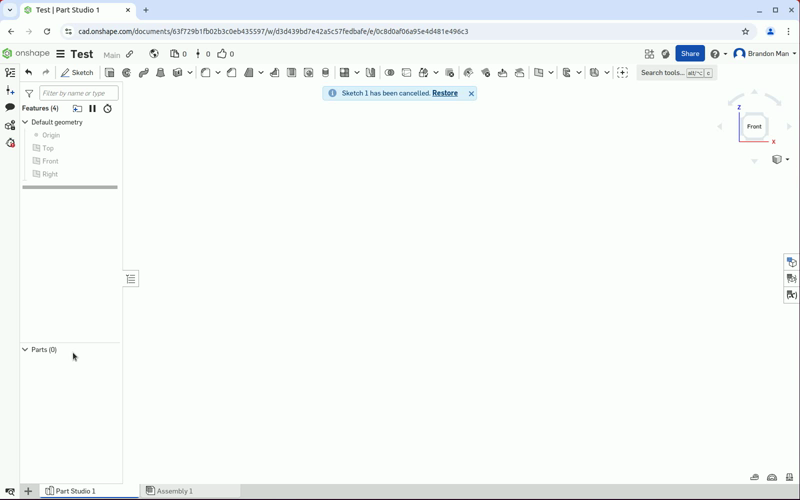
key_down(shift)
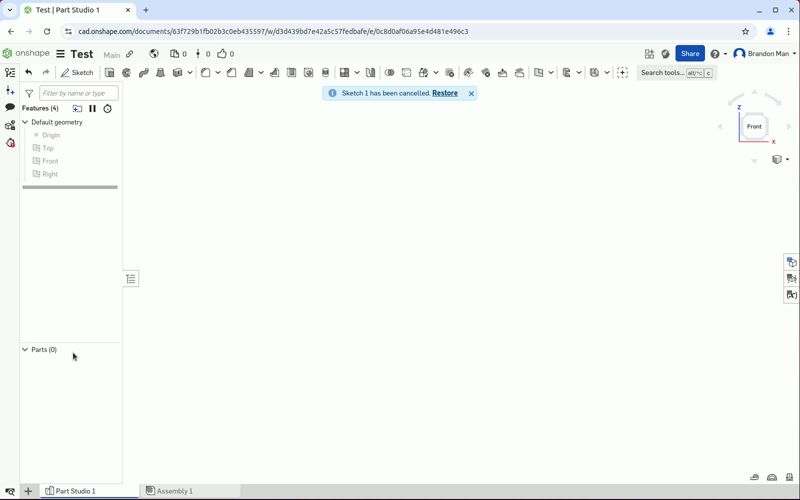
key(left)
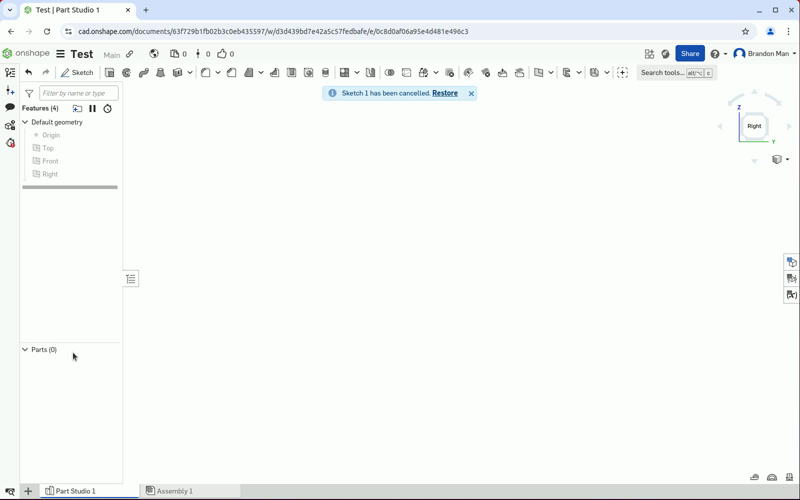
key_up(shift)
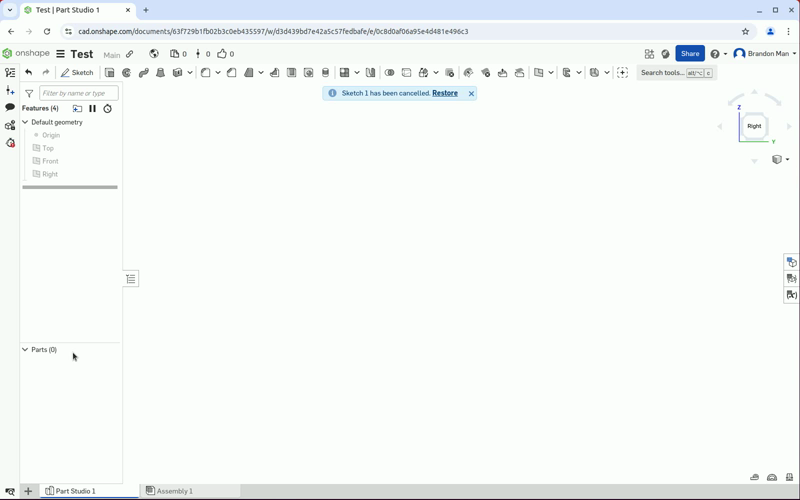
mouse_move(73, 352)
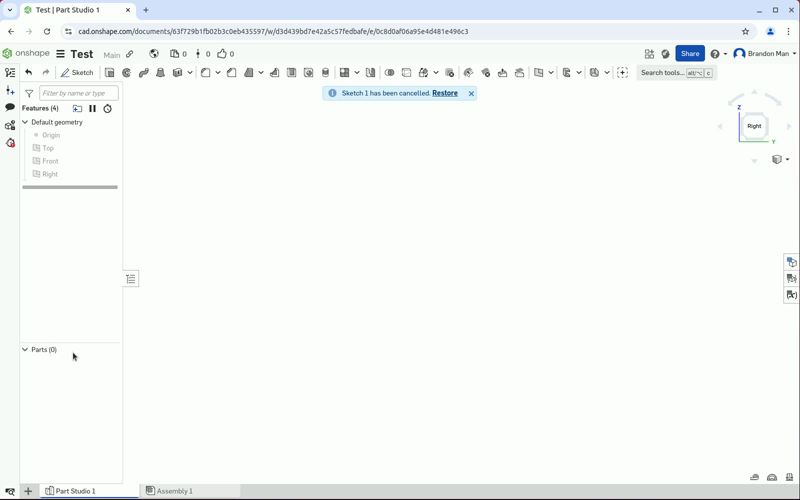
key(shift+y)
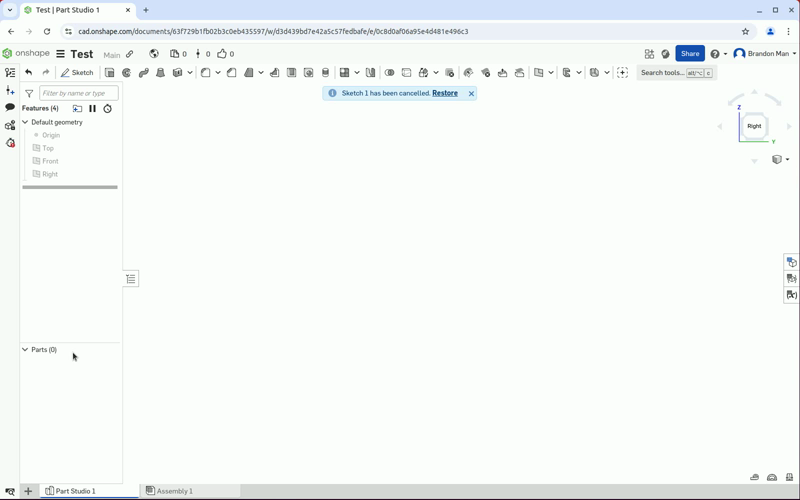
key(shift+s)
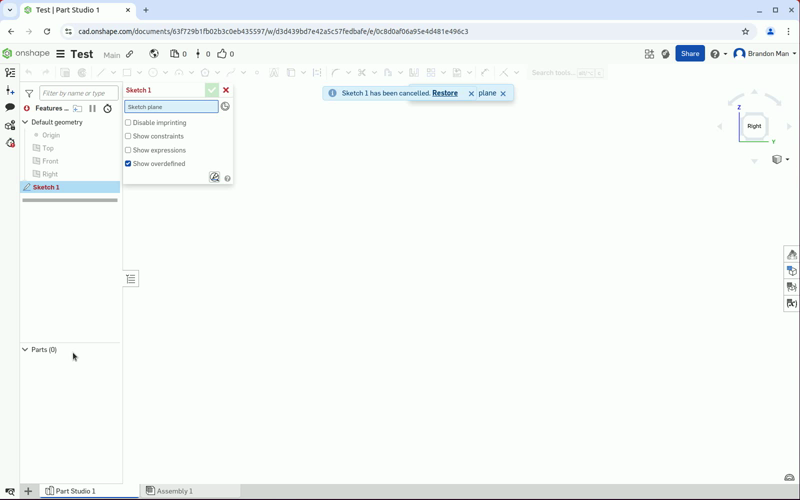
mouse_move(73, 176)
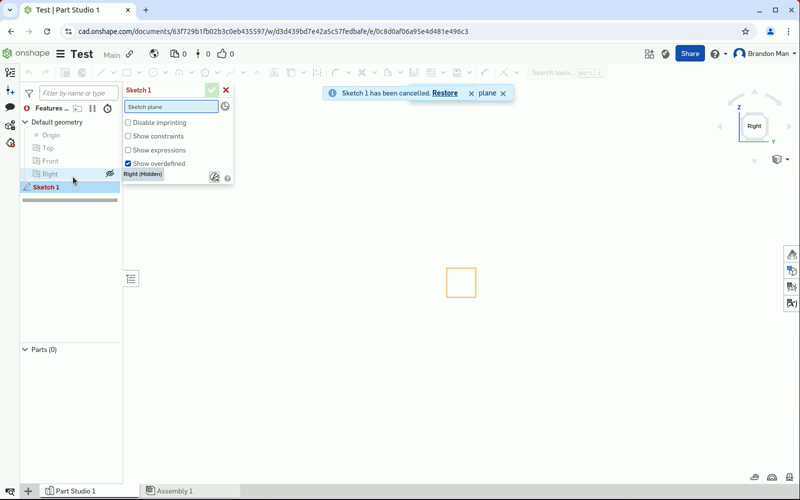
click(73, 176)
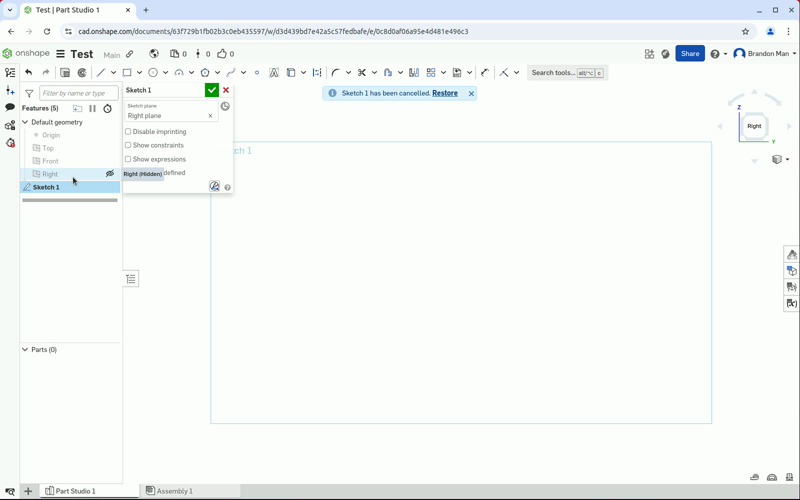
mouse_move(73, 352)
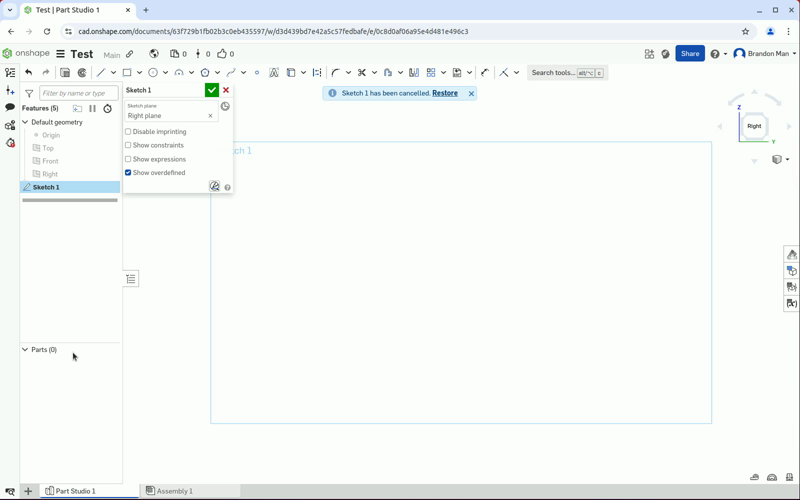
key(y)
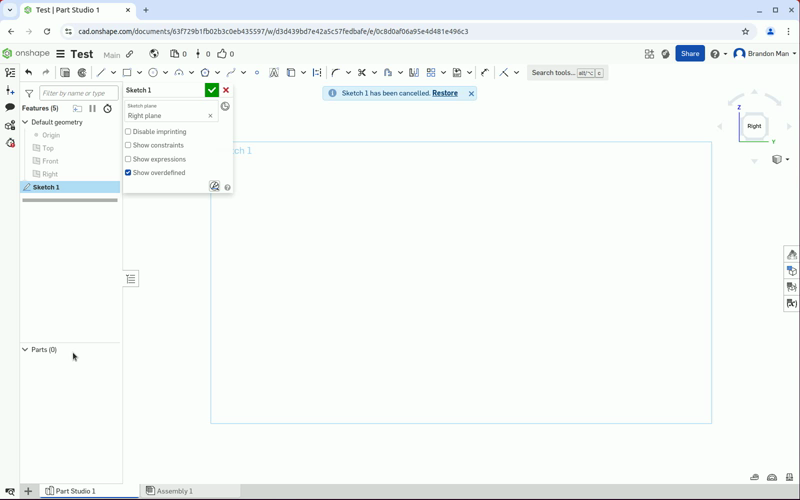
key(l)
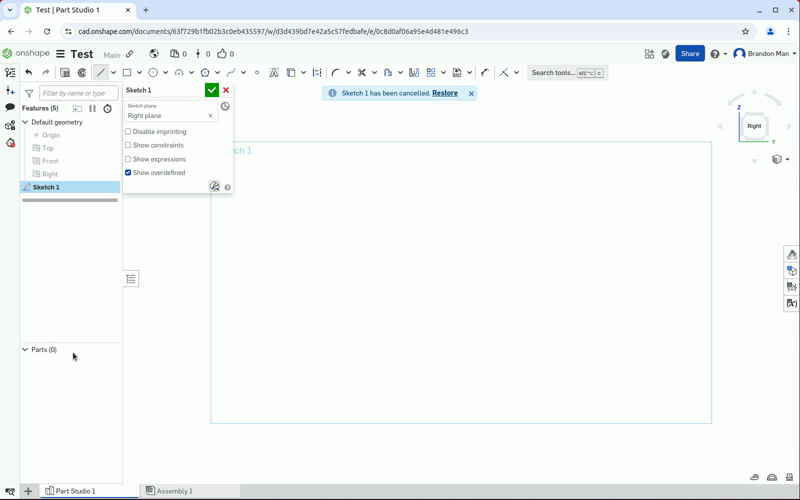
key_down(shift)
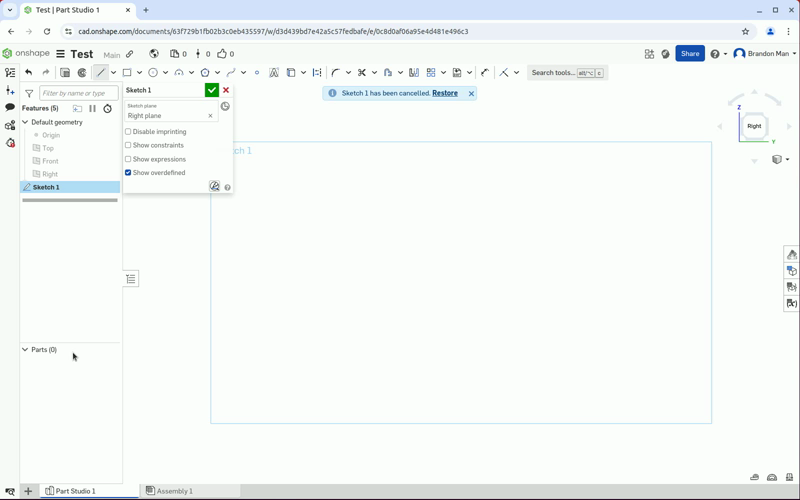
mouse_move(406, 328)
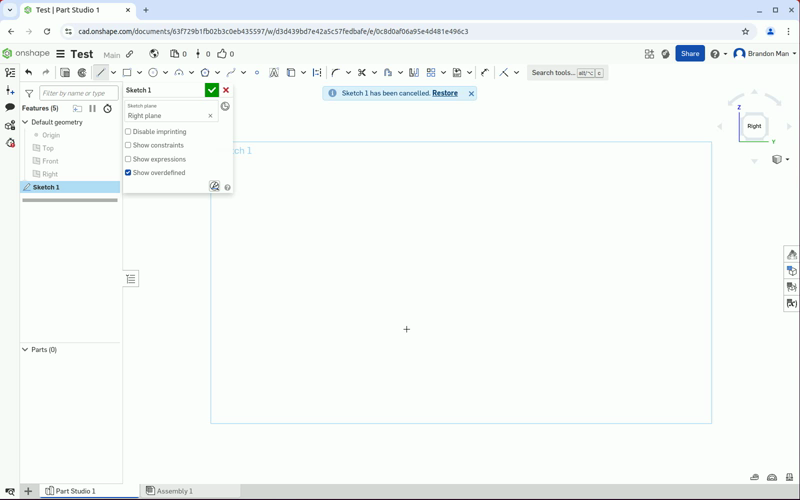
click(406, 328)
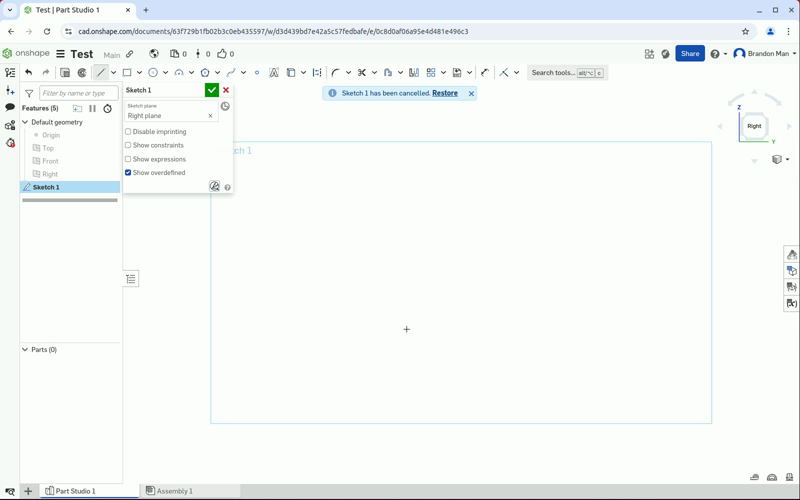
key_up(shift)
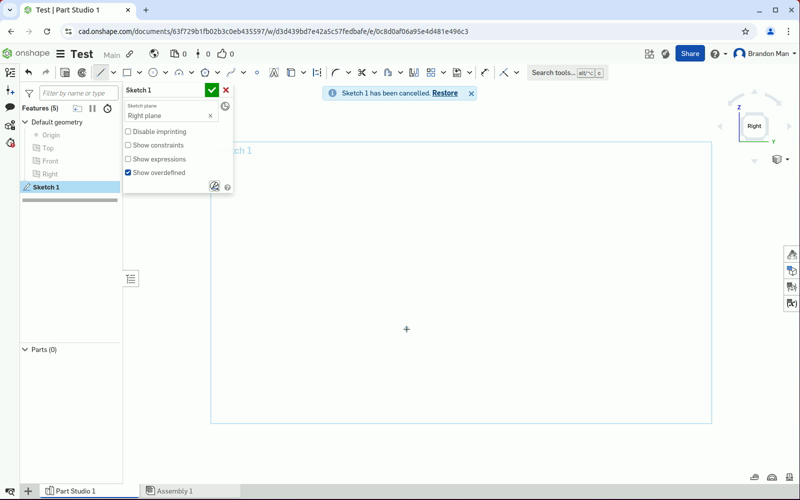
key_down(shift)
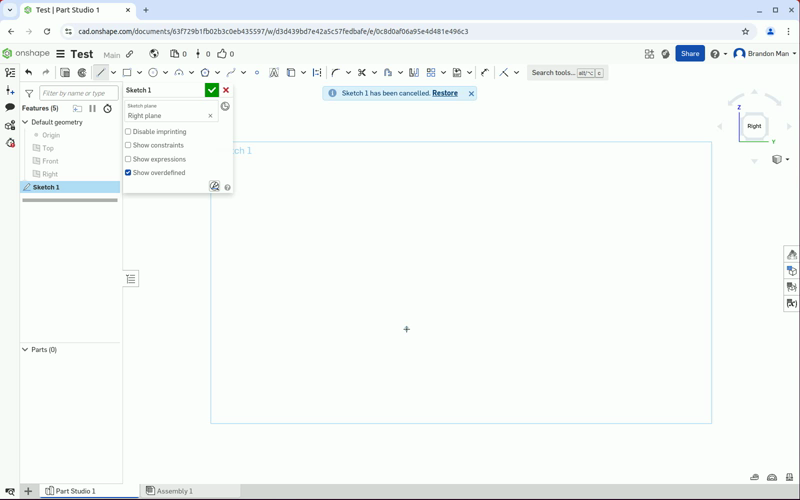
mouse_move(514, 328)
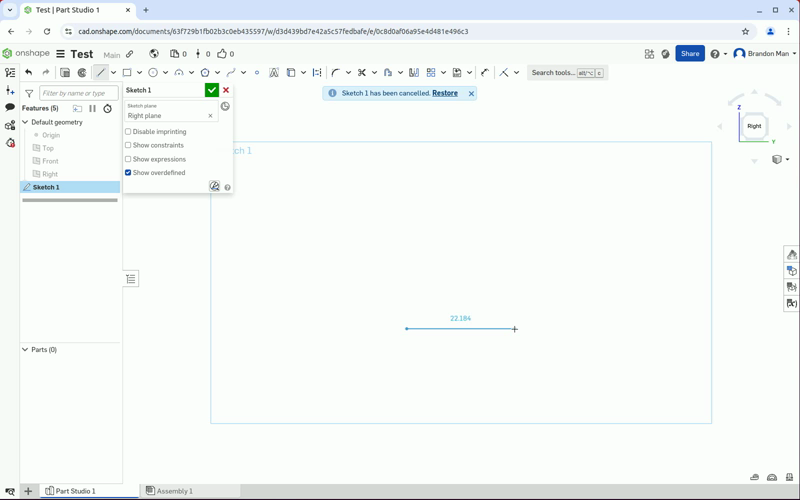
click(514, 328)
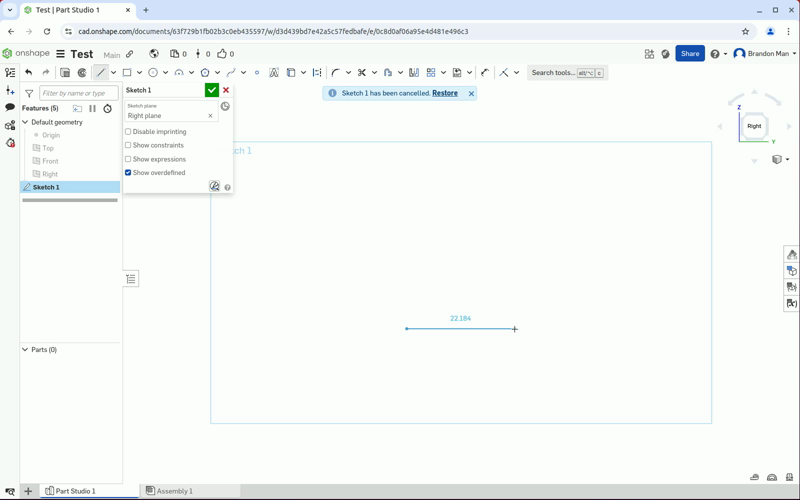
key_up(shift)
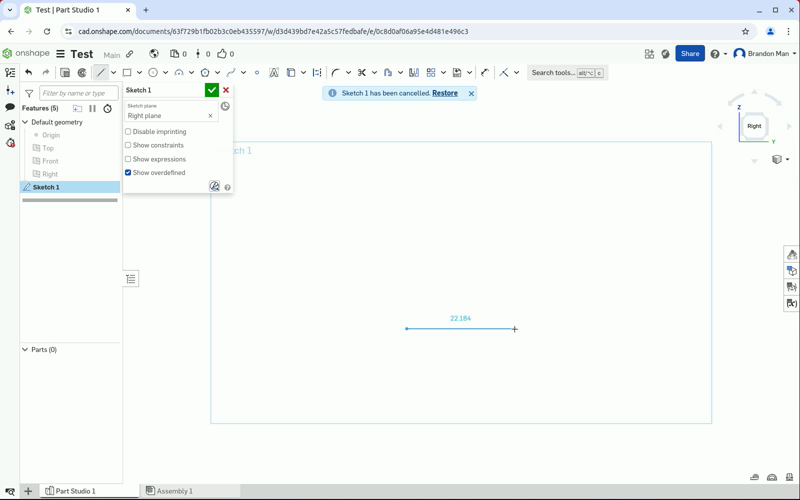
key_down(shift)
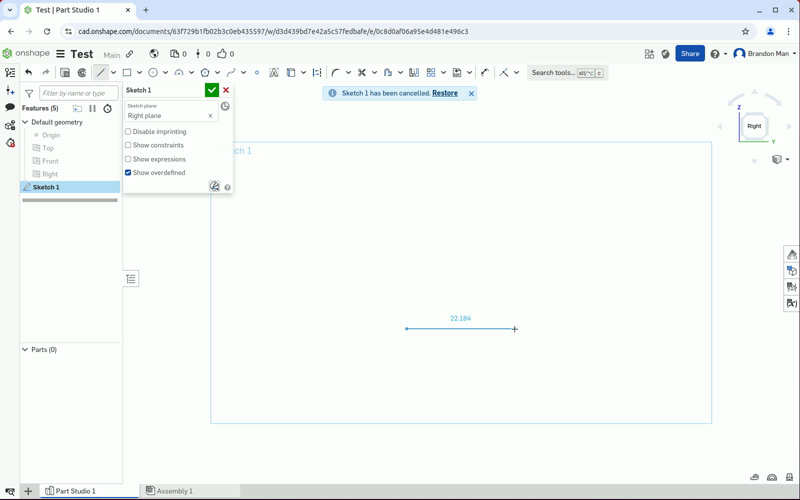
mouse_move(514, 236)
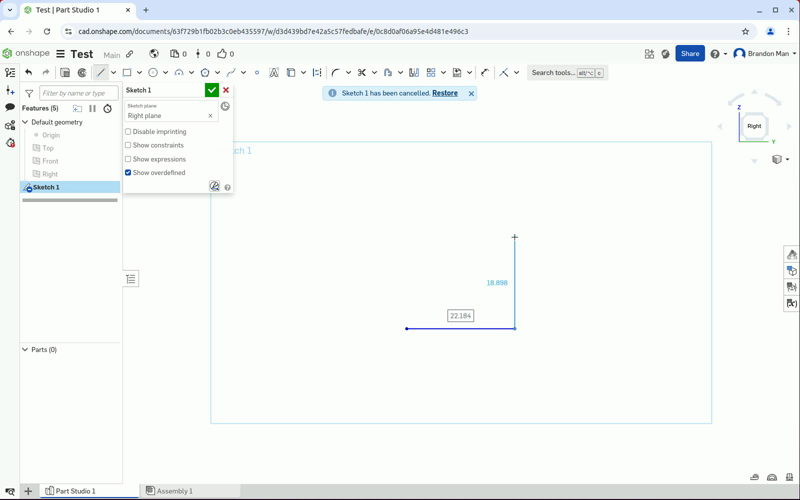
click(514, 236)
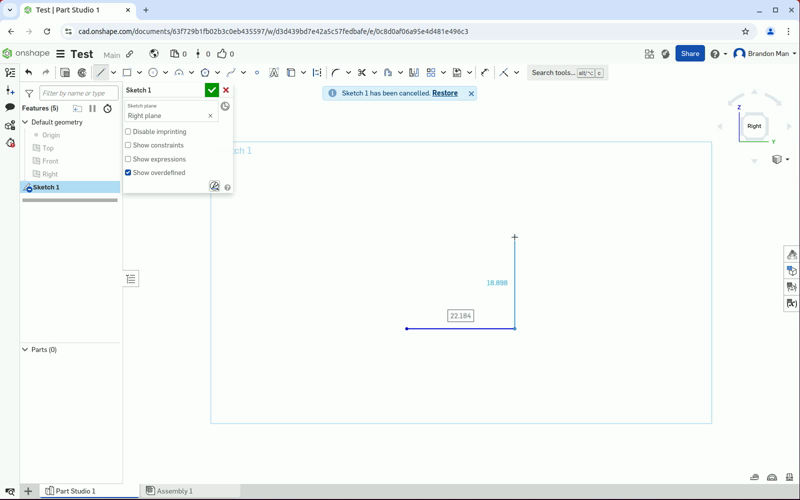
key_up(shift)
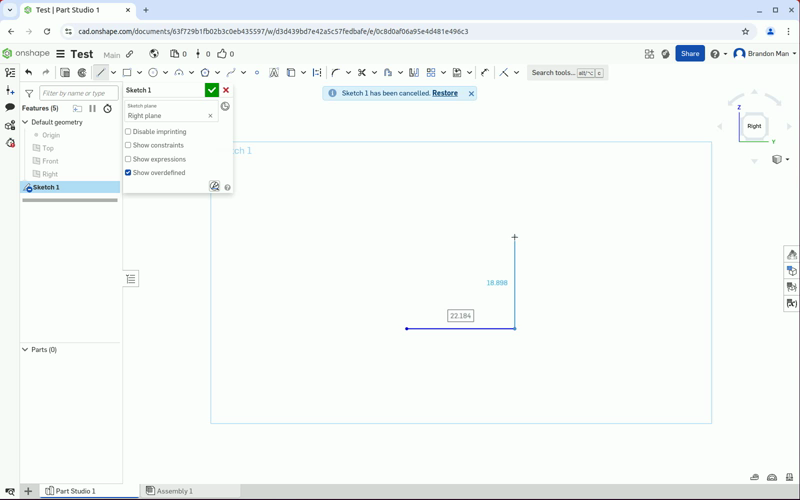
key_down(shift)
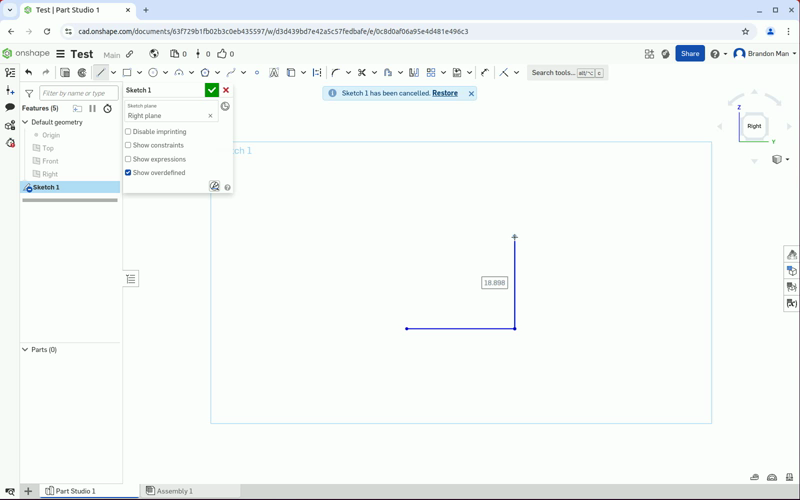
mouse_move(406, 236)
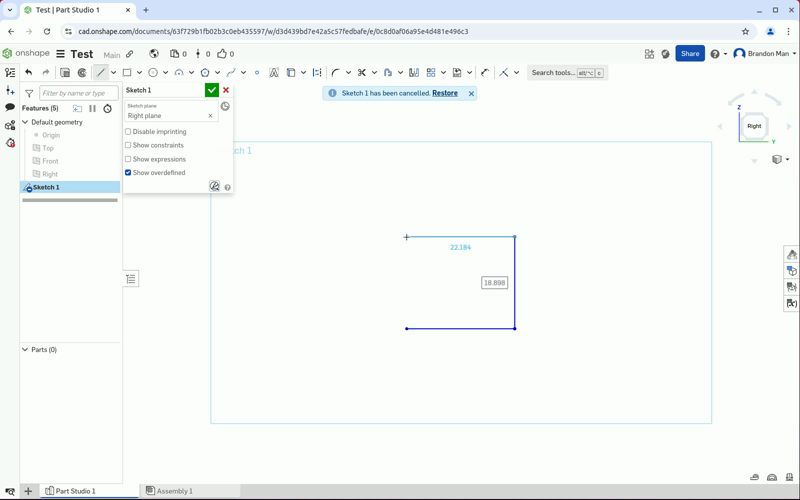
click(406, 236)
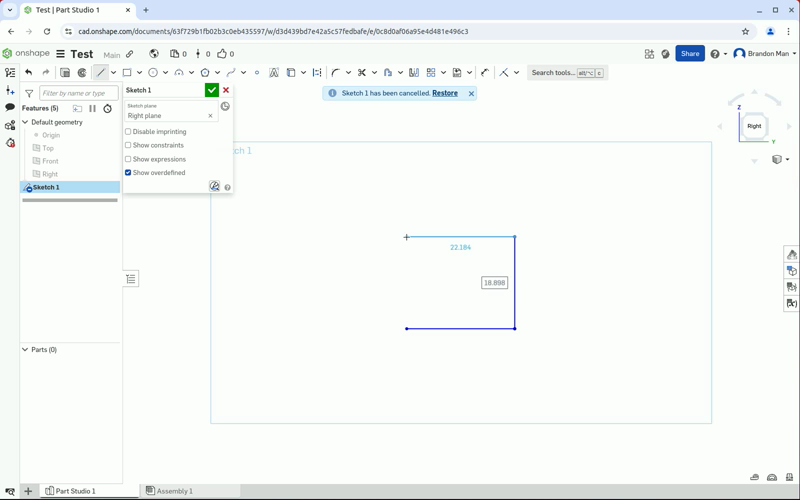
key_up(shift)
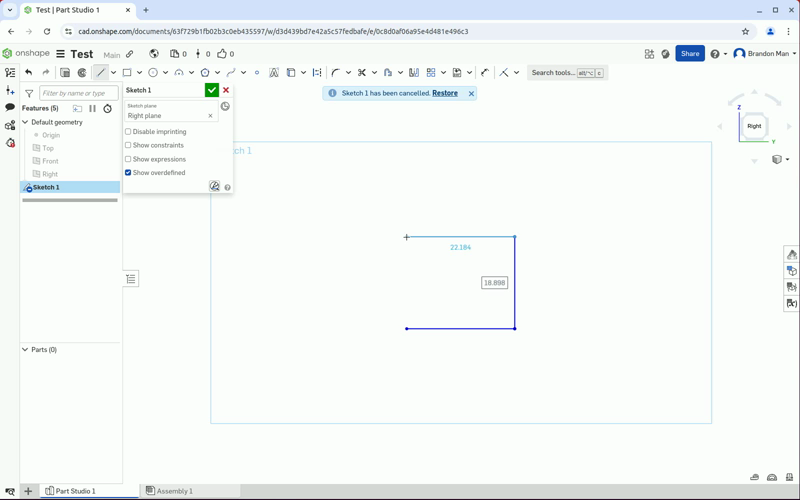
key_down(shift)
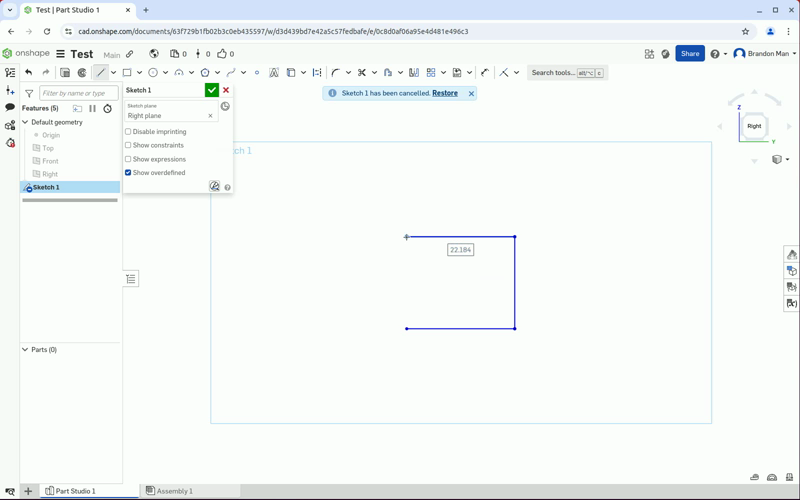
mouse_move(406, 328)
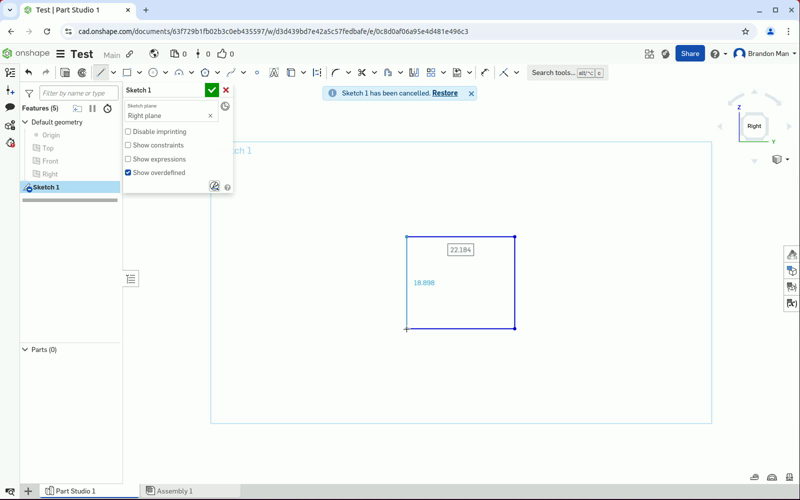
key_up(shift)
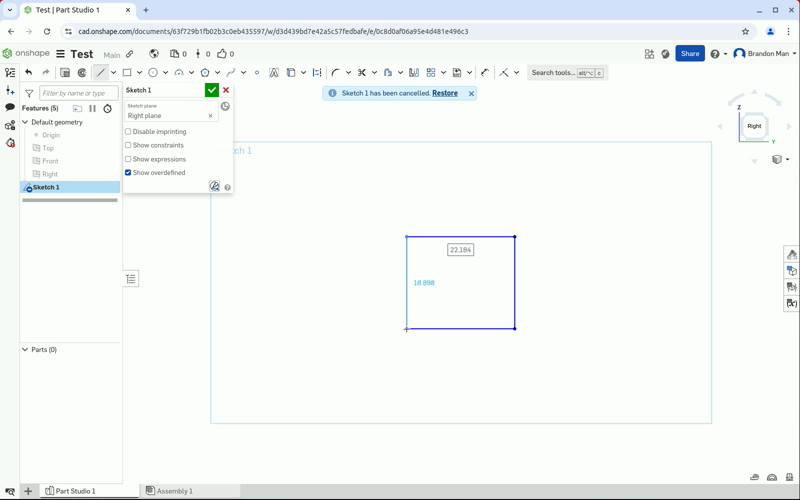
click(406, 328)
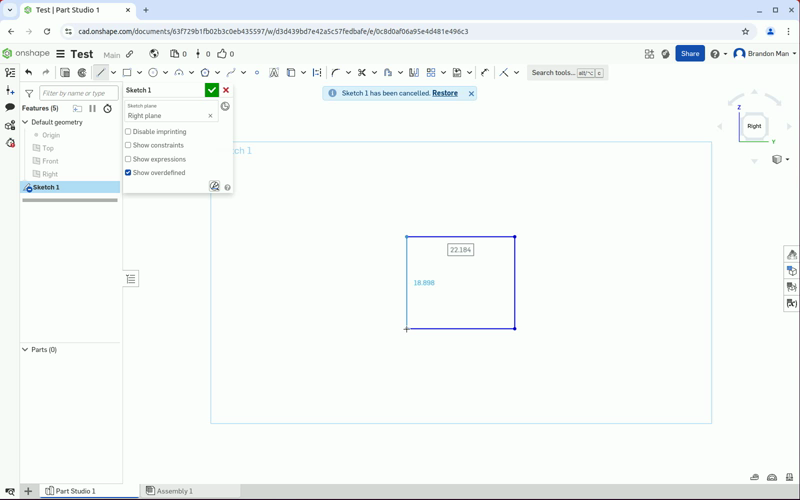
key(esc)
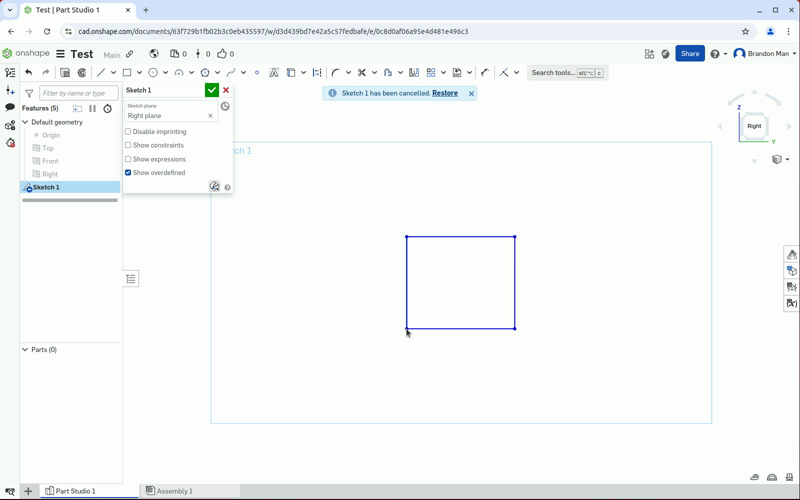
mouse_move(507, 252)
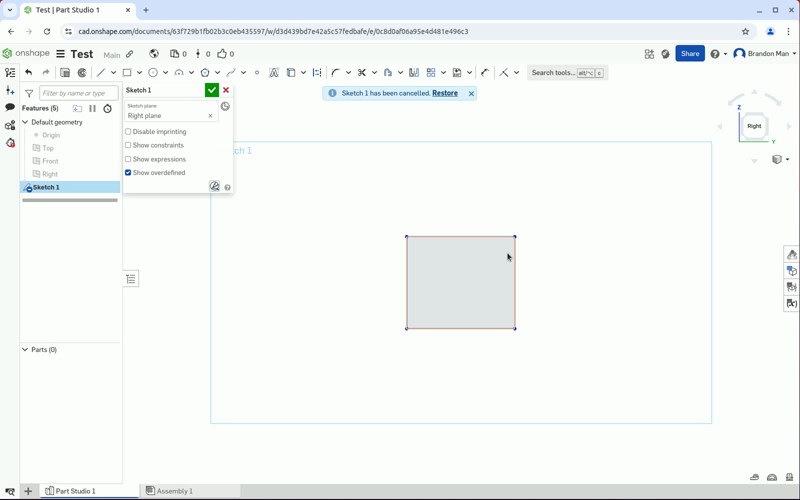
click(507, 252)
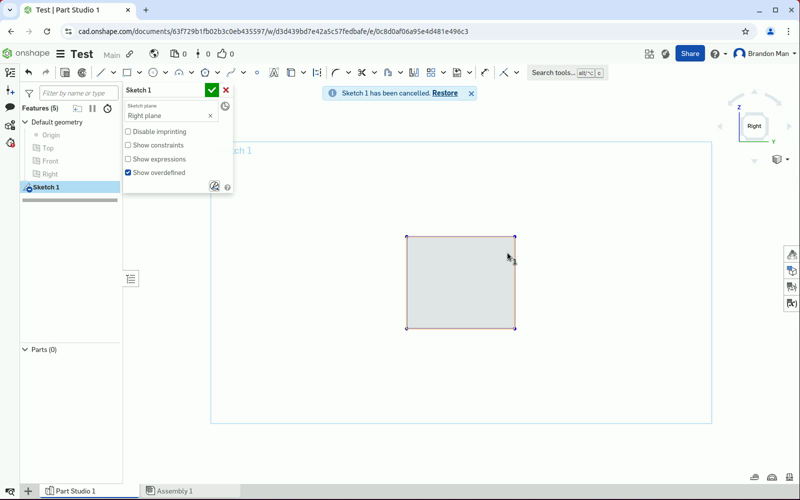
mouse_move(73, 352)
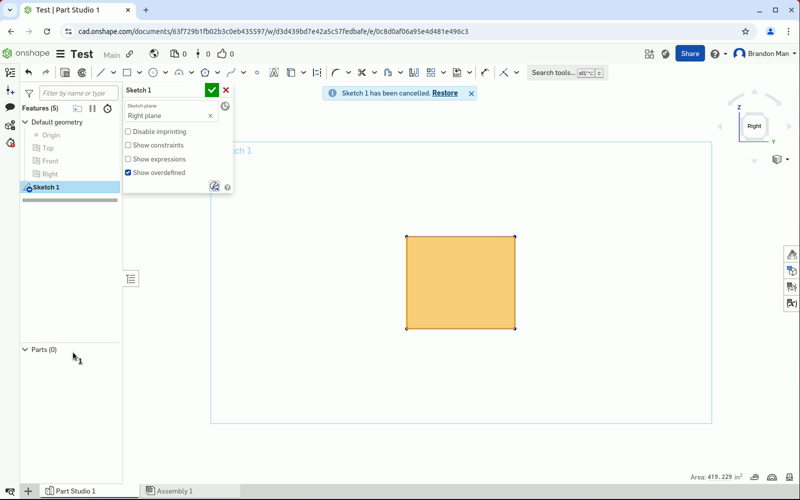
key(shift+y)
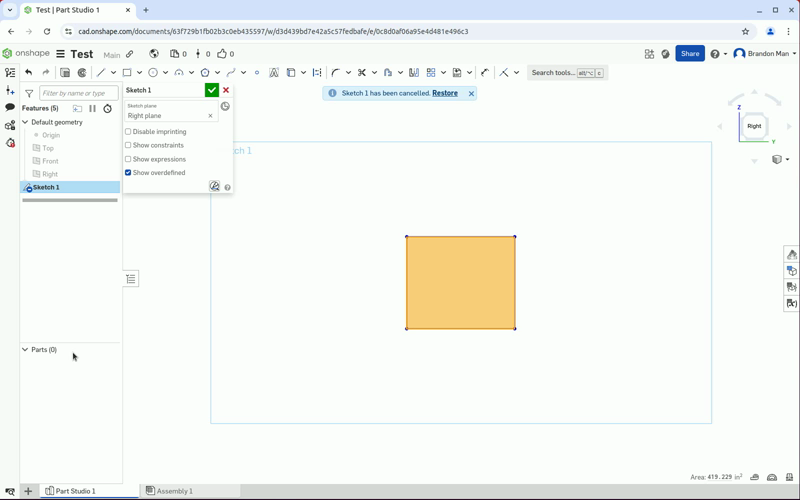
key(shift+e)
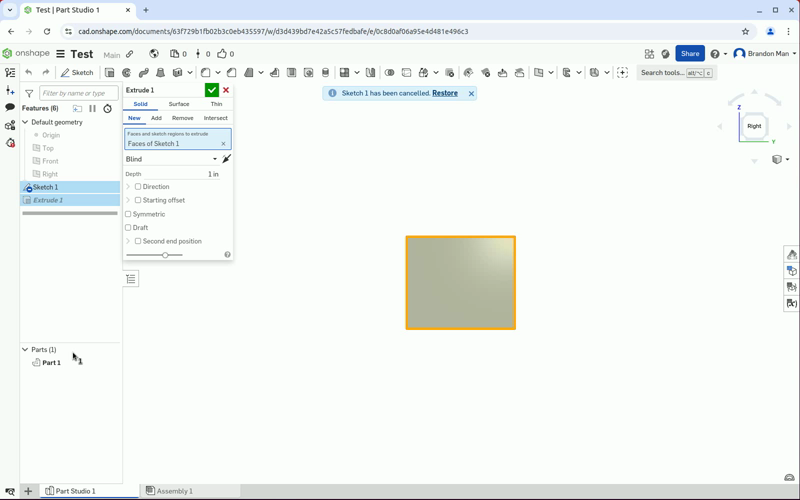
mouse_move(143, 106)
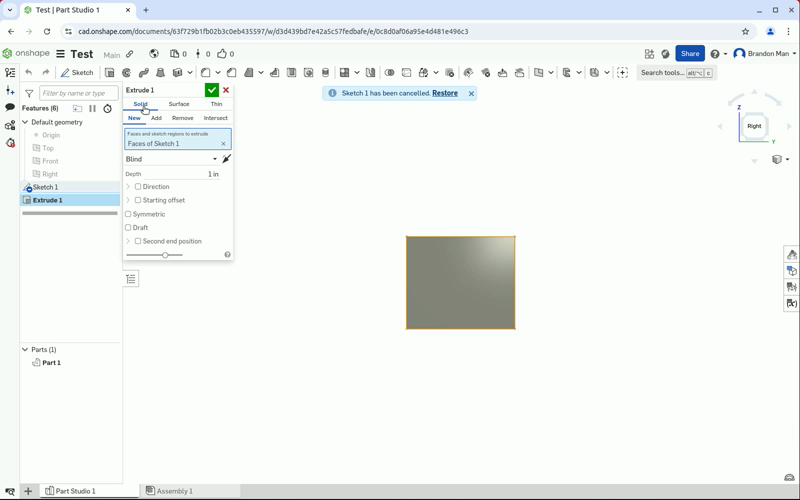
click(143, 106)
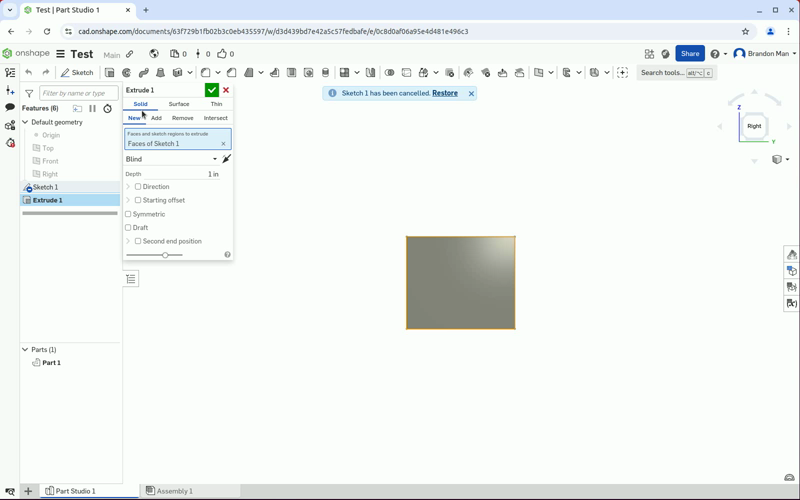
mouse_move(137, 120)
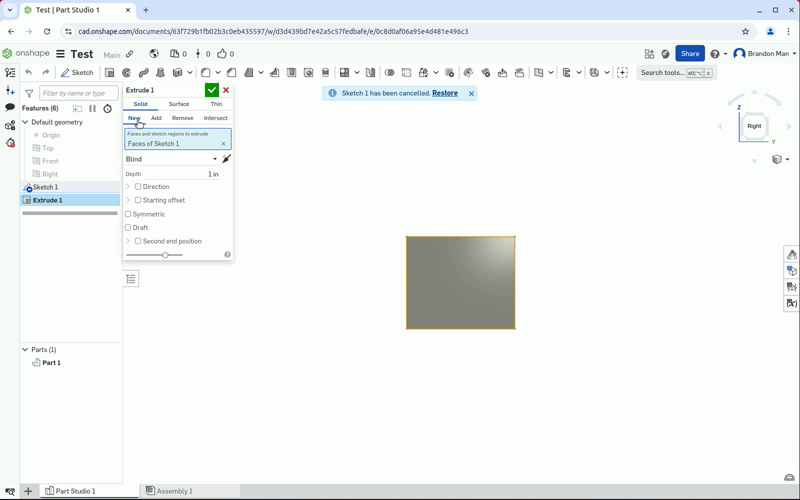
click(137, 120)
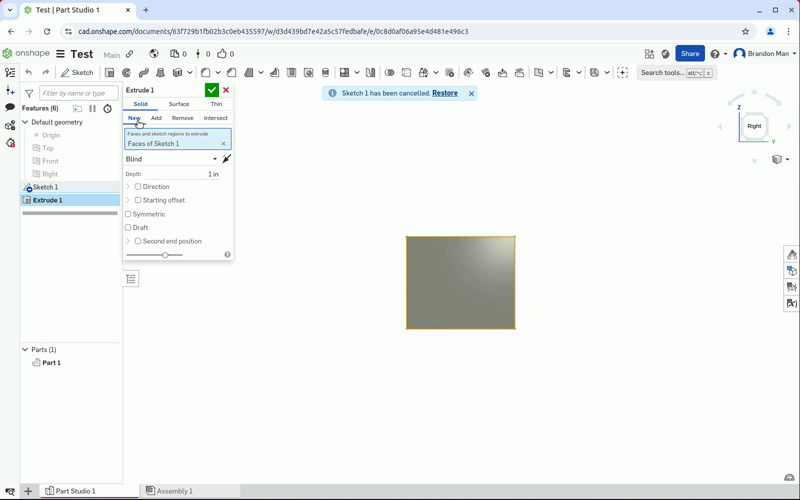
key(tab, 4)
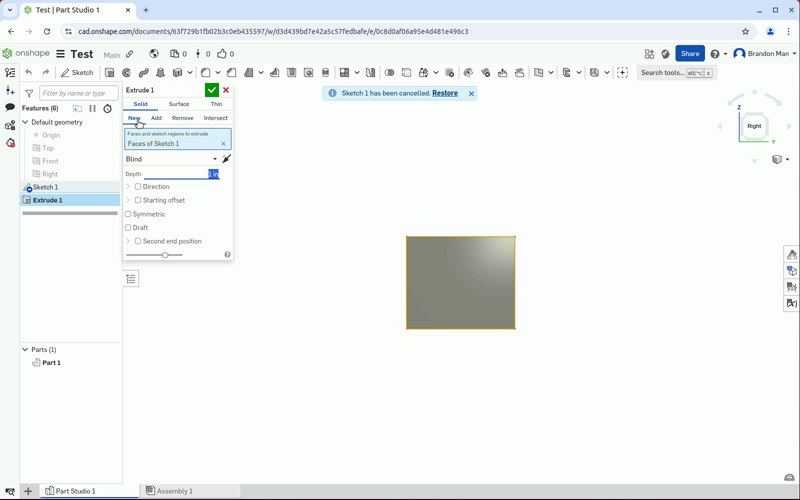
text(2.166)
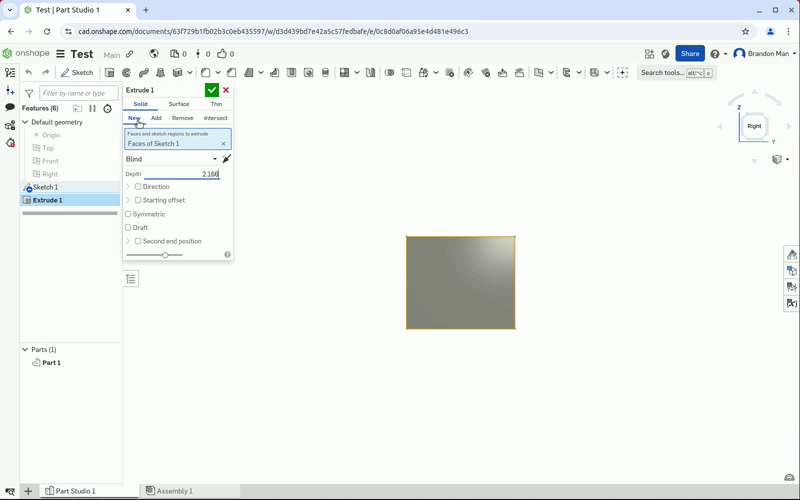
key(enter)
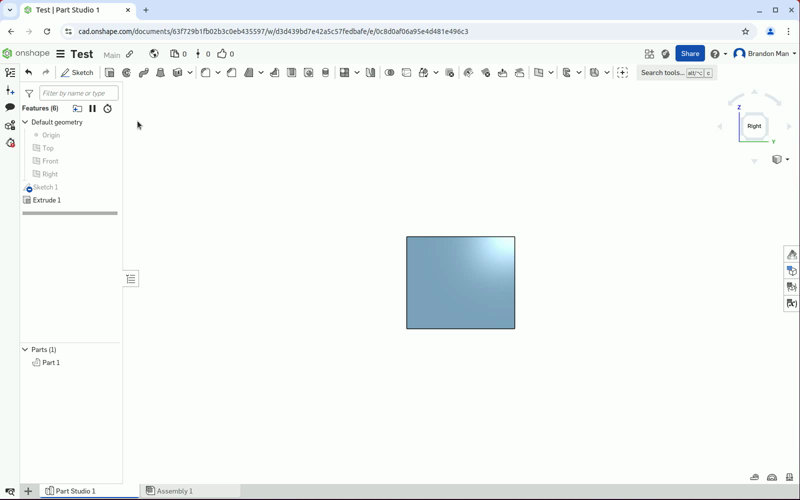
key(shift+h)
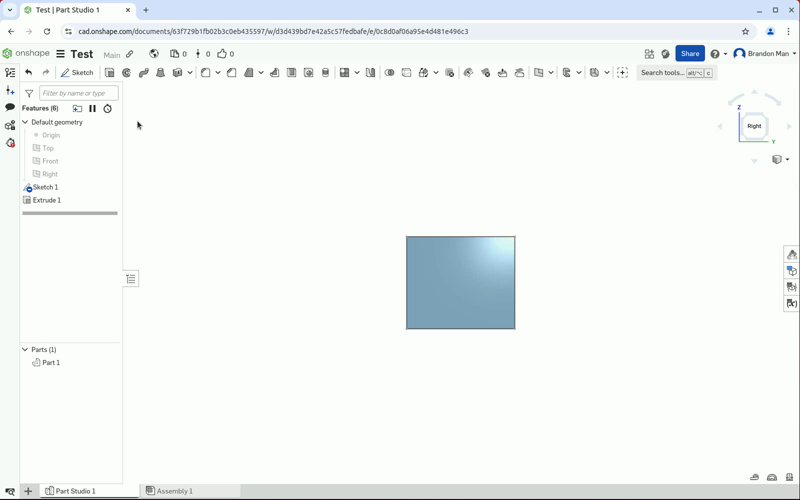
key(shift+h)
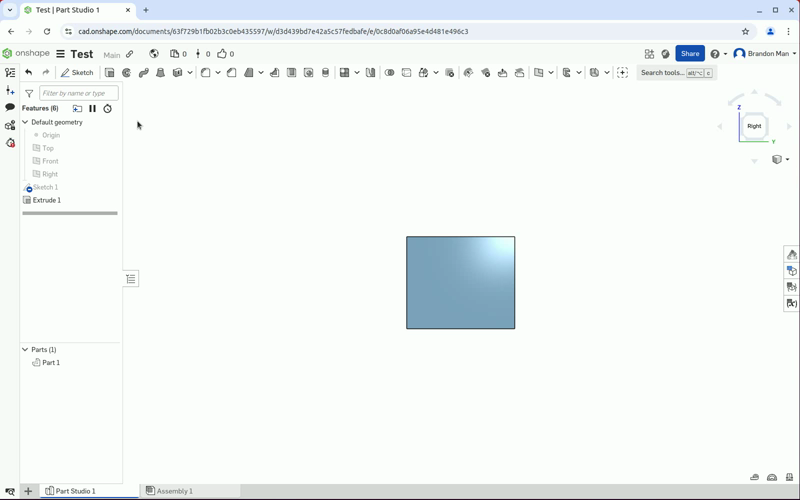
mouse_move(73, 189)
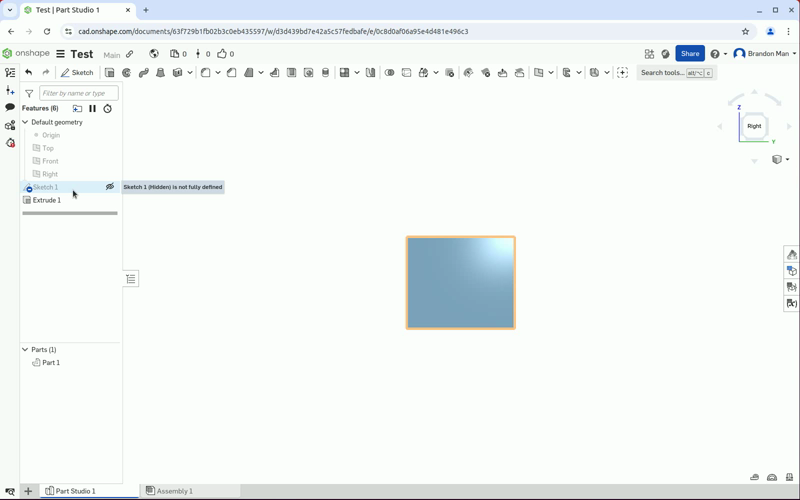
click(73, 189)
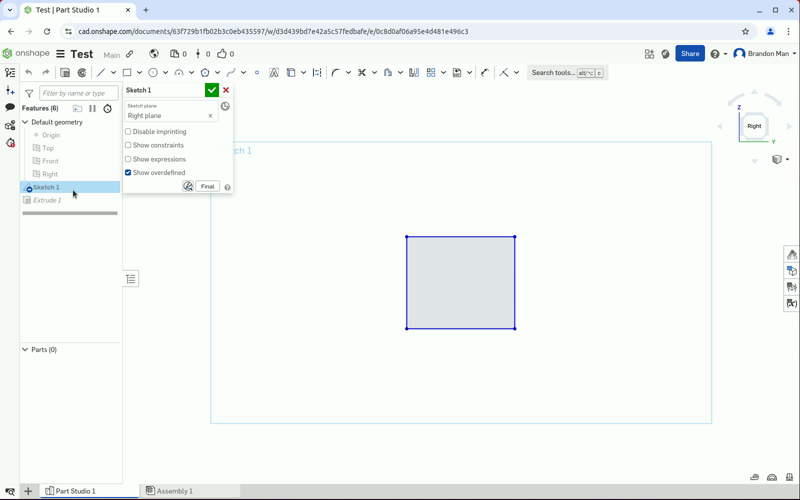
mouse_move(229, 92)
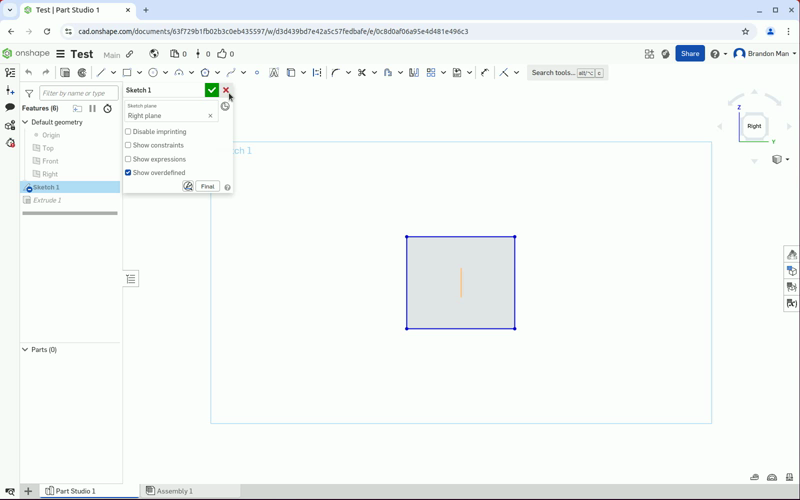
click(229, 92)
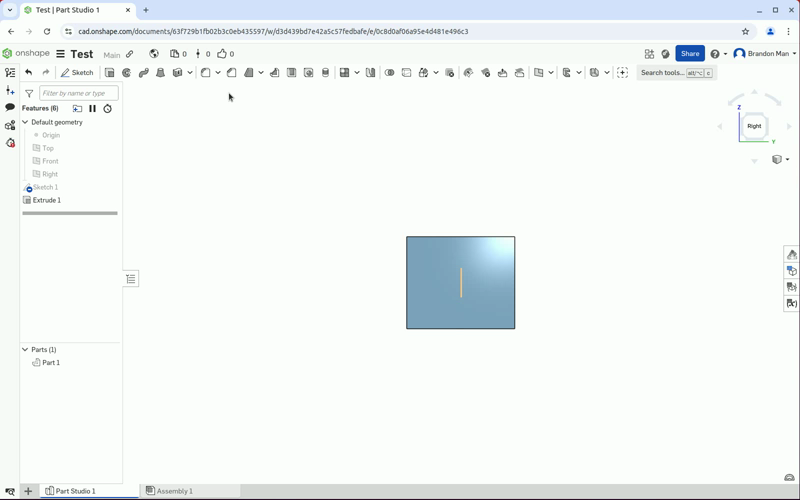
mouse_move(541, 75)
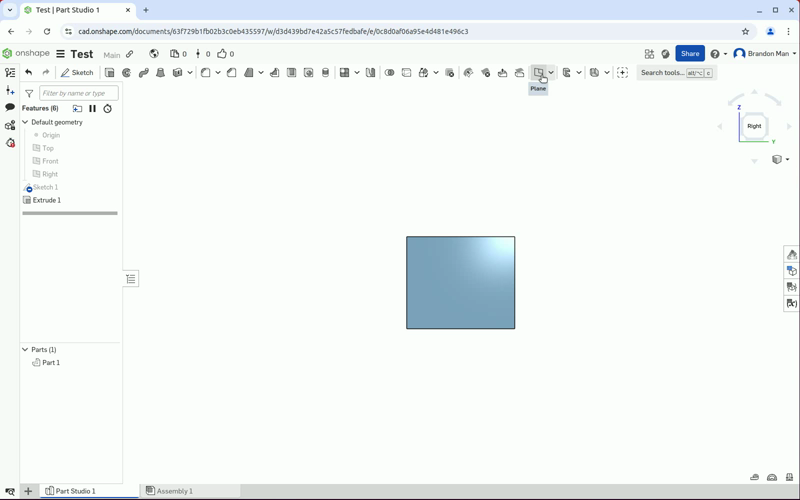
click(541, 75)
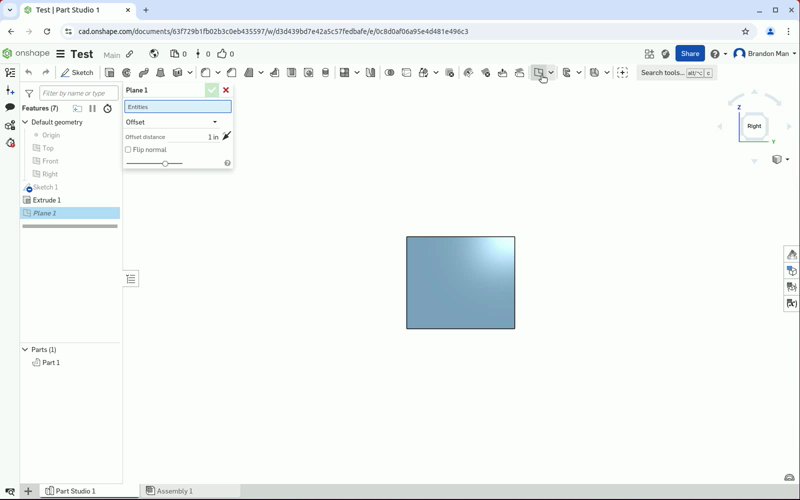
mouse_move(73, 176)
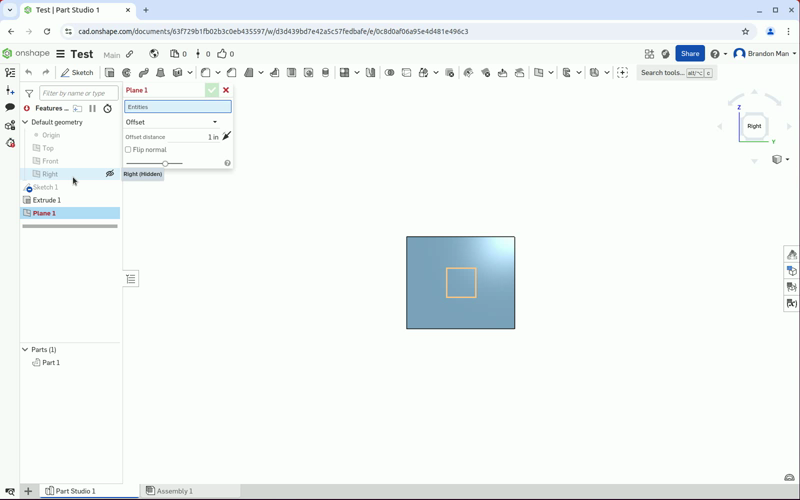
click(73, 176)
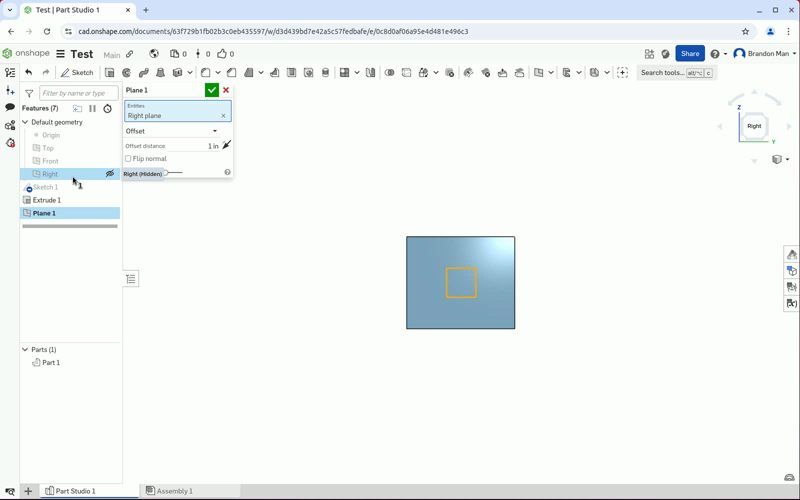
key(tab, 2)
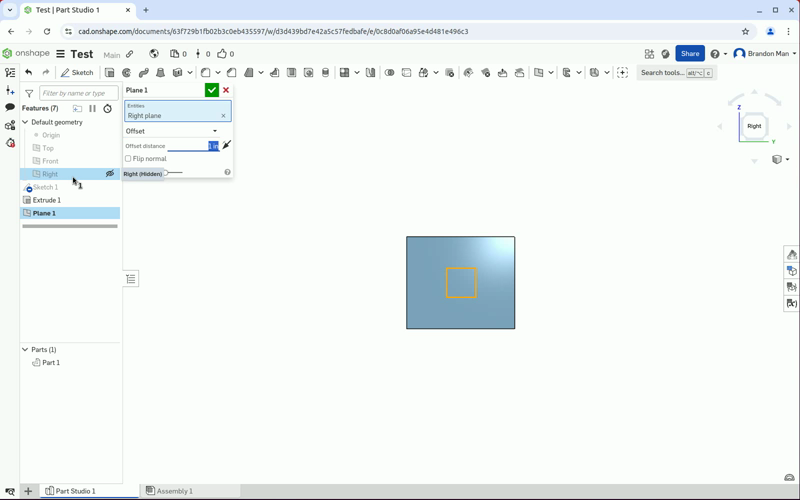
text(2.157)
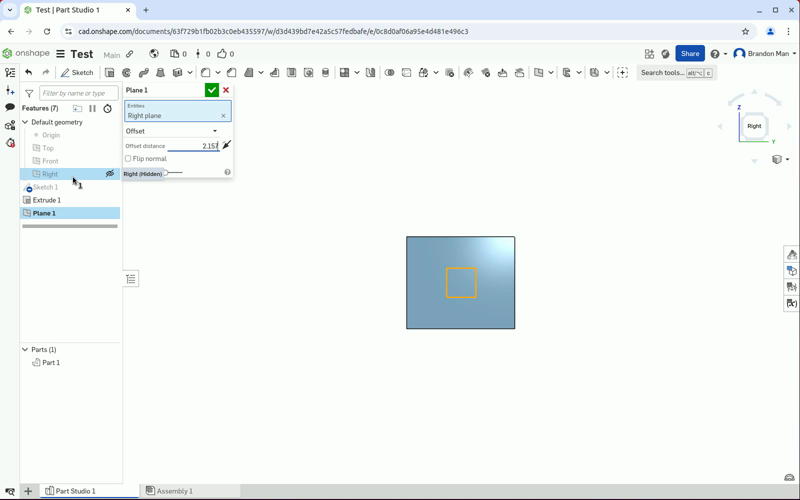
key(enter, 2)
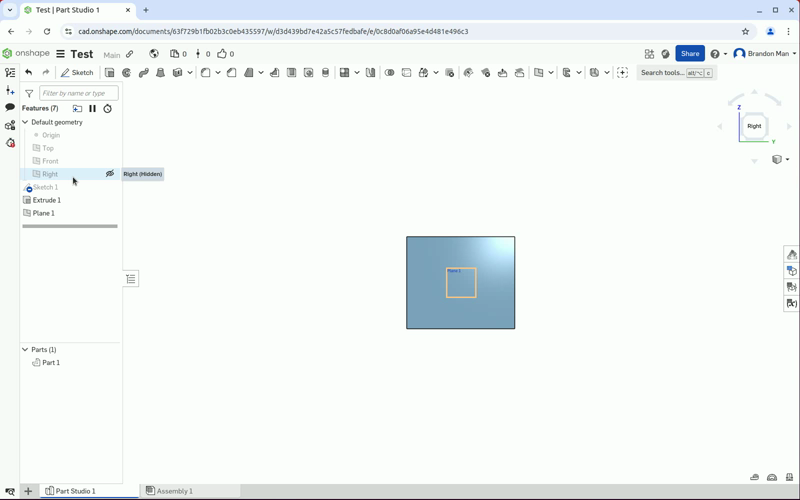
key(shift+s)
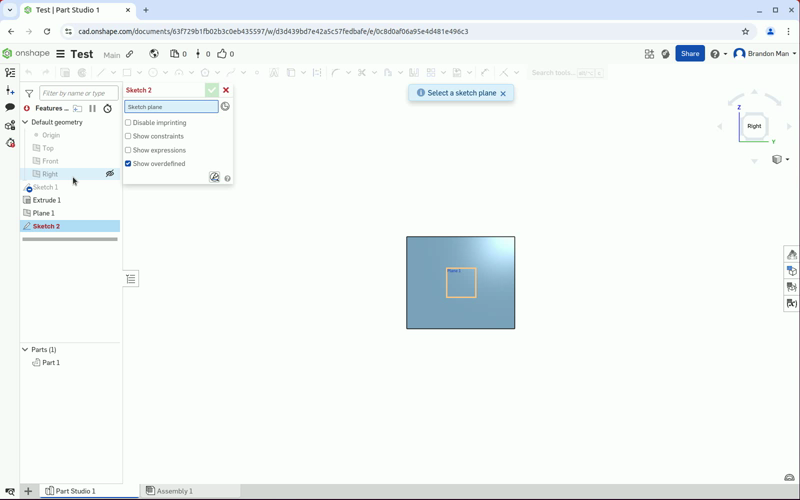
mouse_move(73, 215)
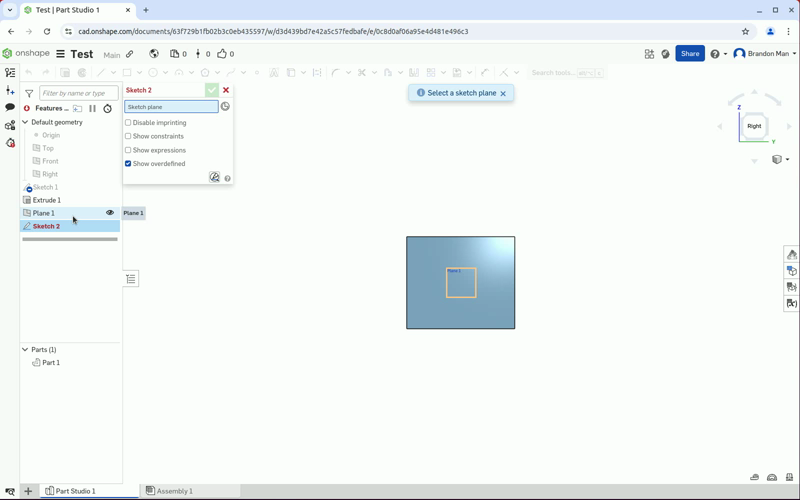
click(73, 215)
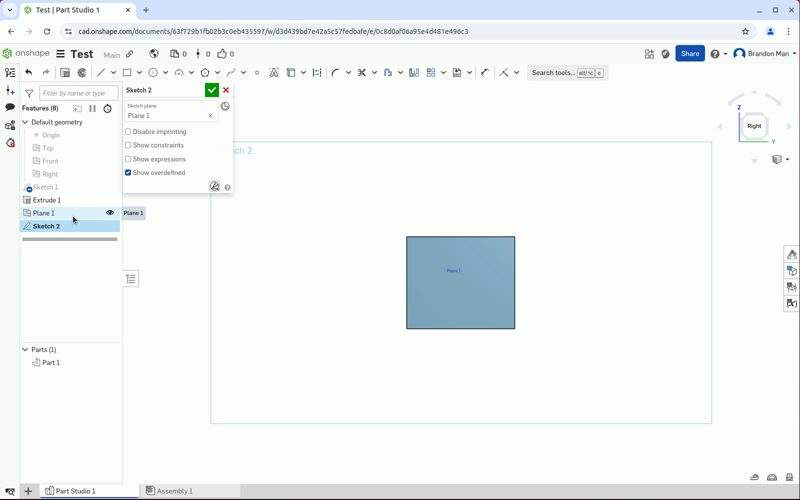
mouse_move(73, 352)
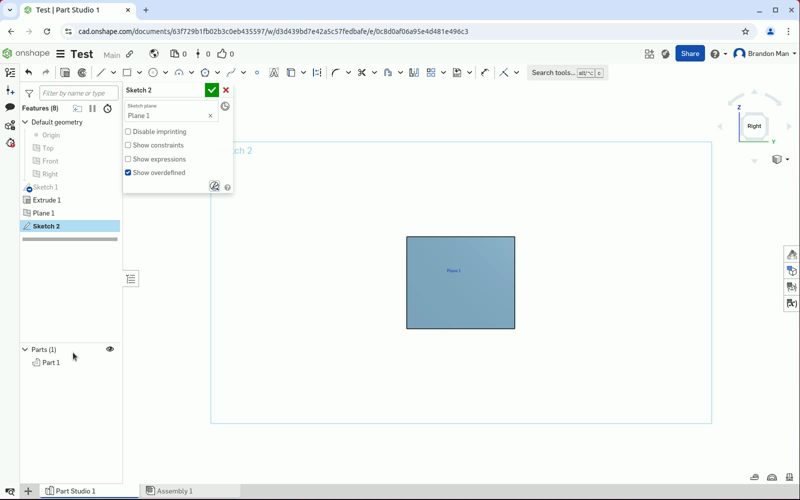
key(y)
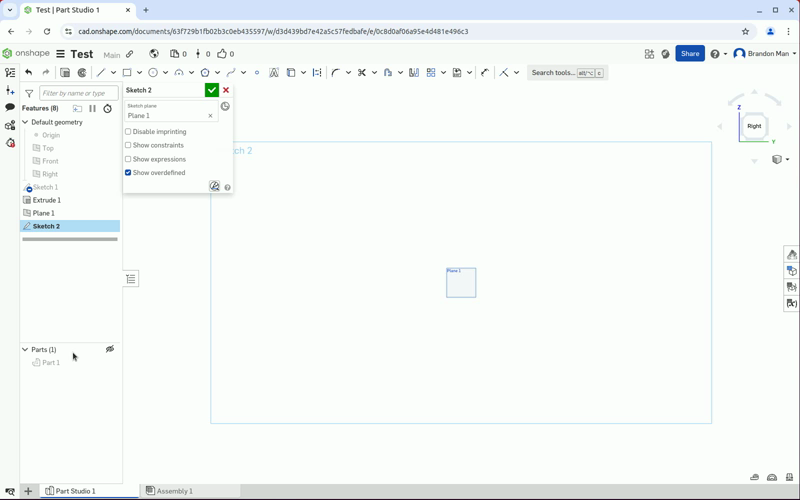
key(a)
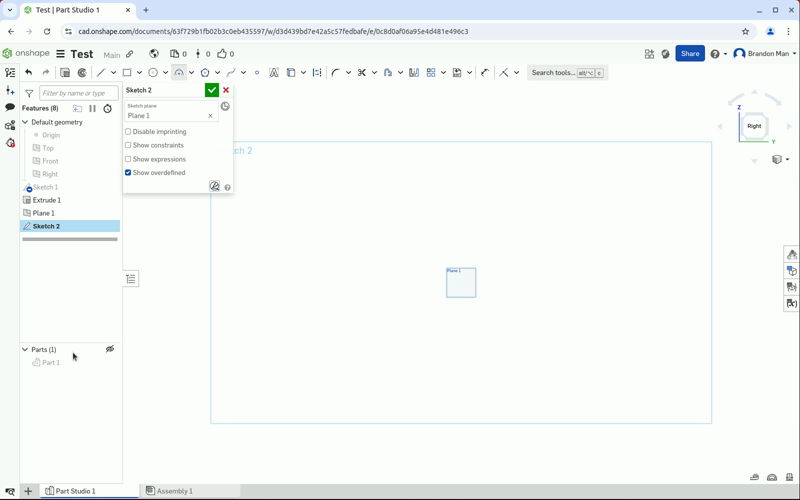
key_down(shift)
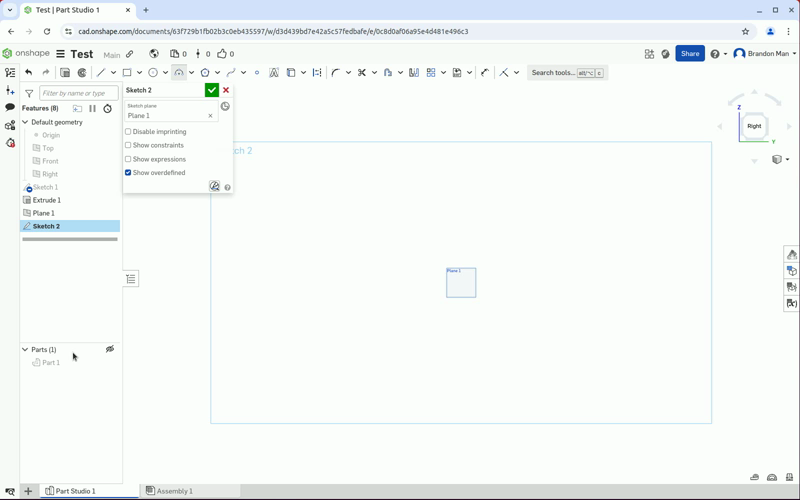
mouse_move(406, 319)
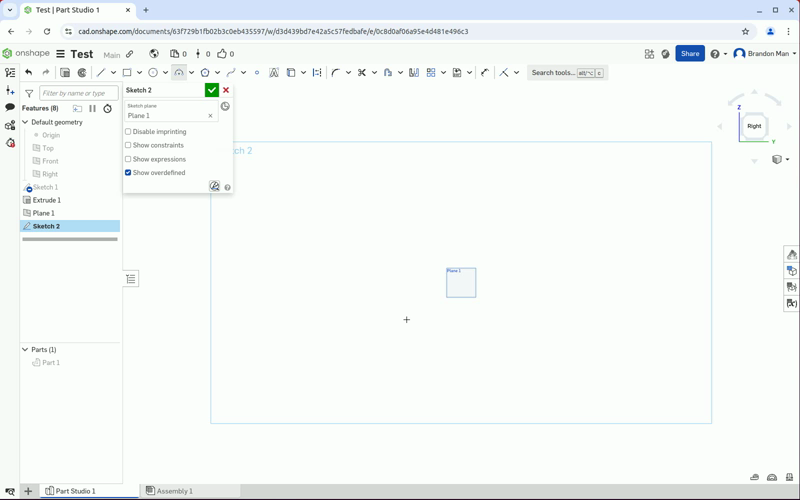
click(406, 319)
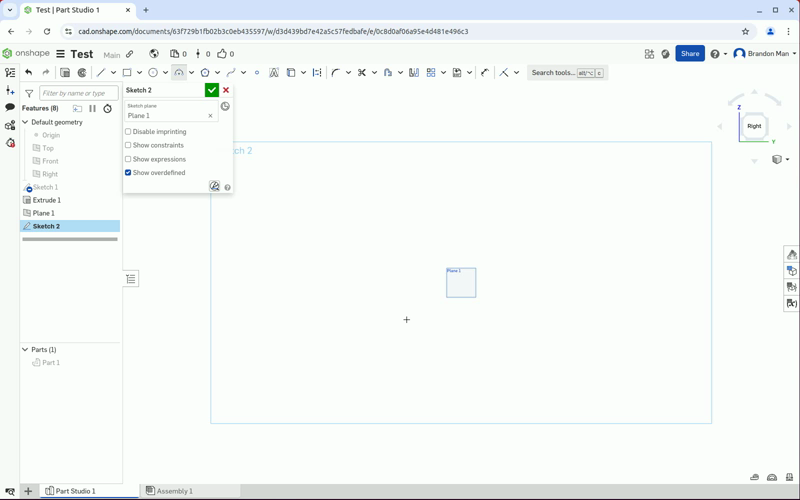
key_up(shift)
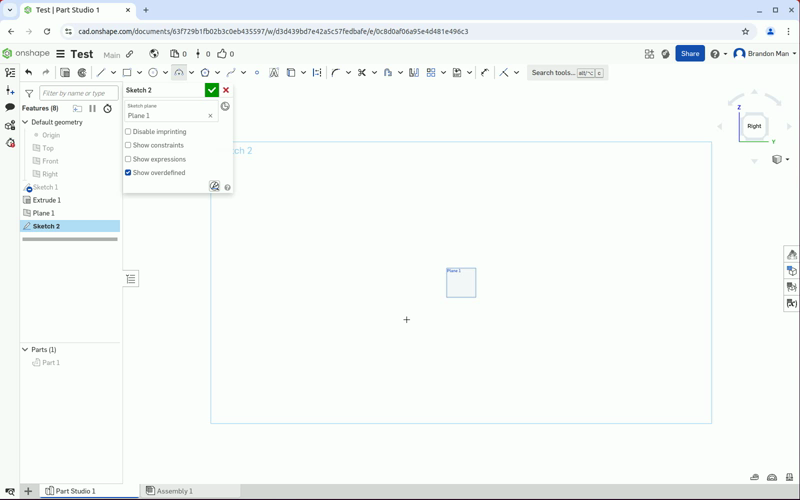
key_down(shift)
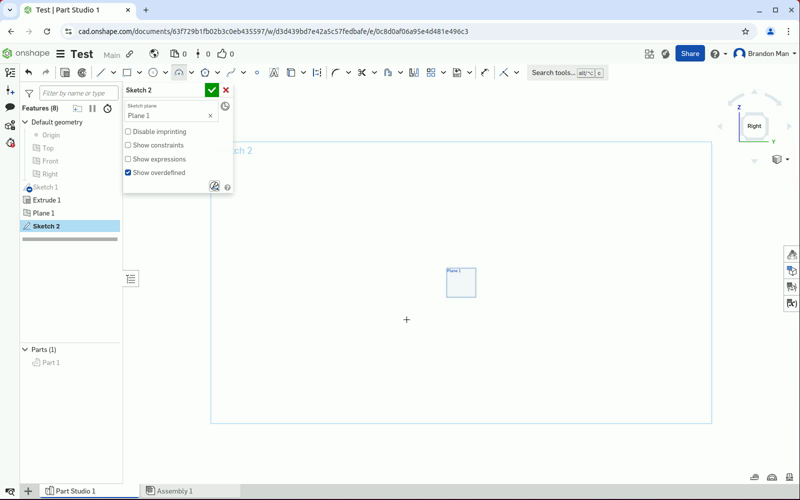
mouse_move(417, 329)
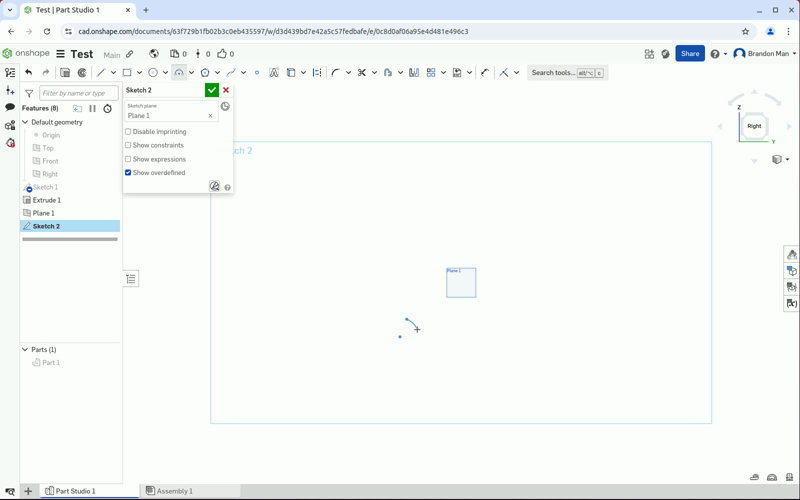
click(417, 329)
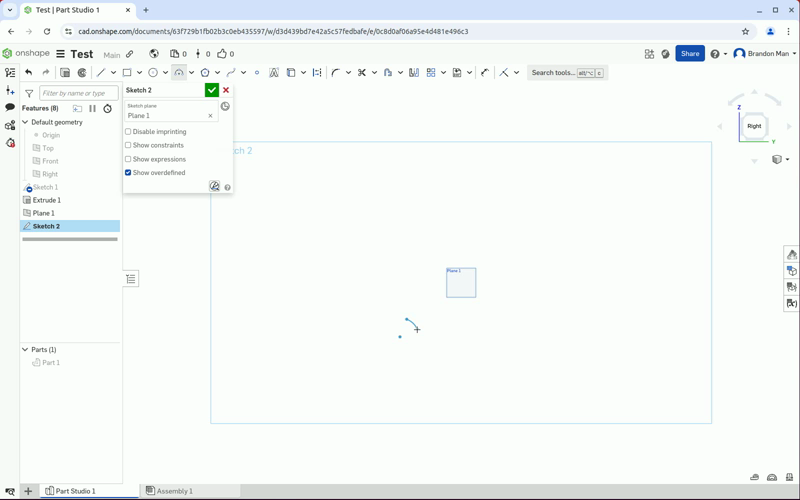
mouse_move(409, 326)
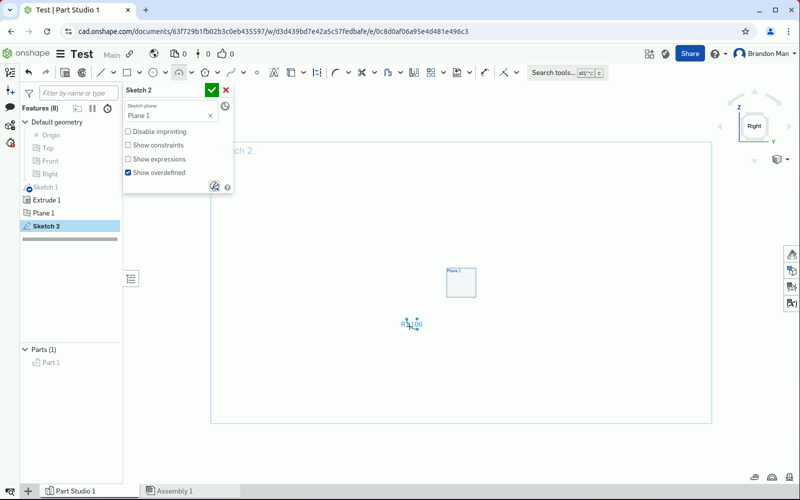
click(409, 326)
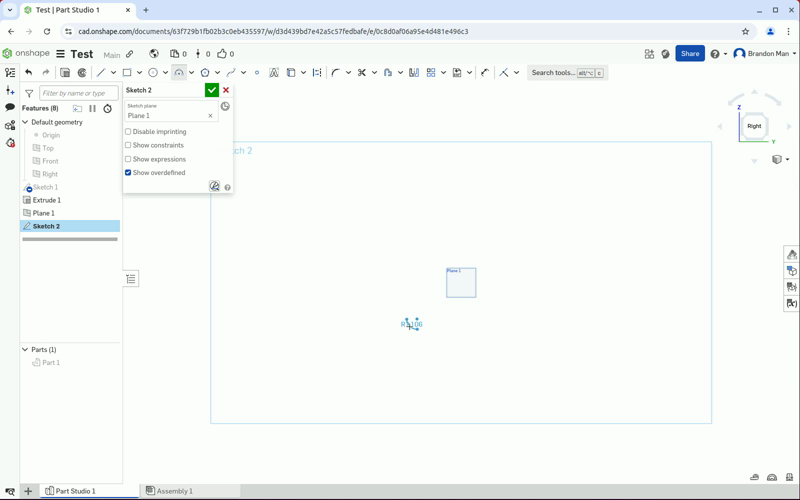
key_up(shift)
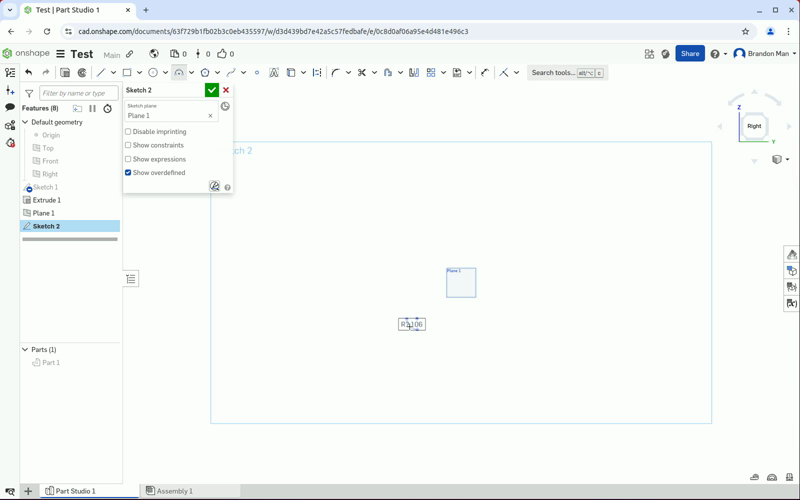
key(esc)
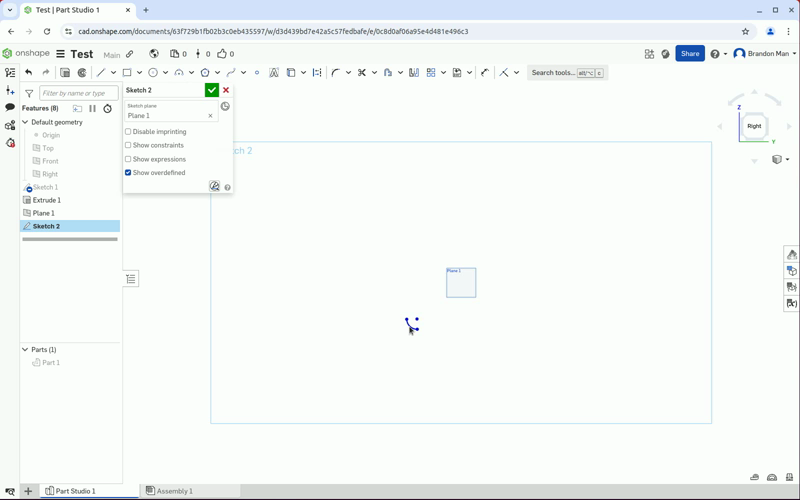
key(l)
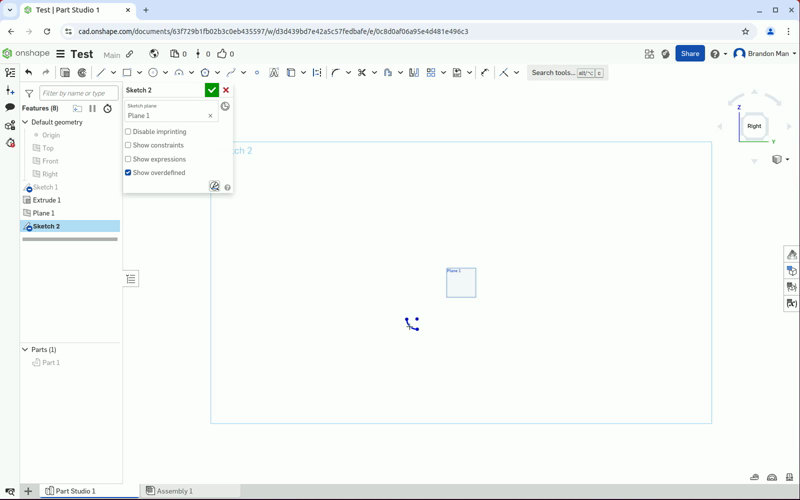
mouse_move(417, 329)
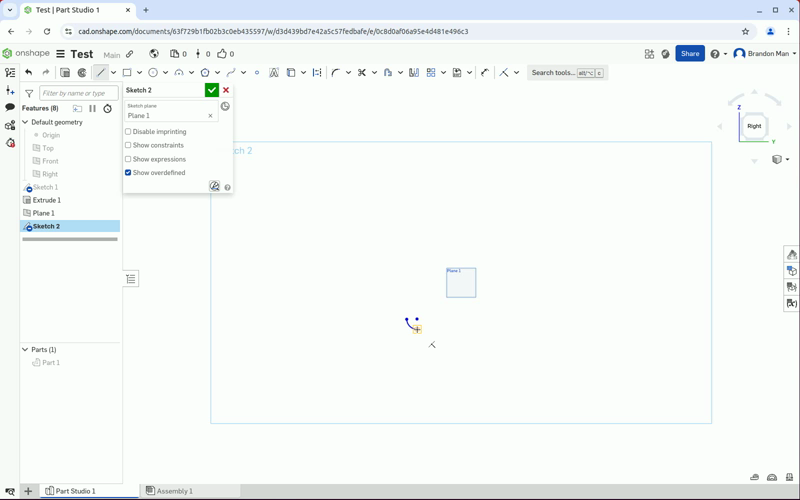
click(417, 329)
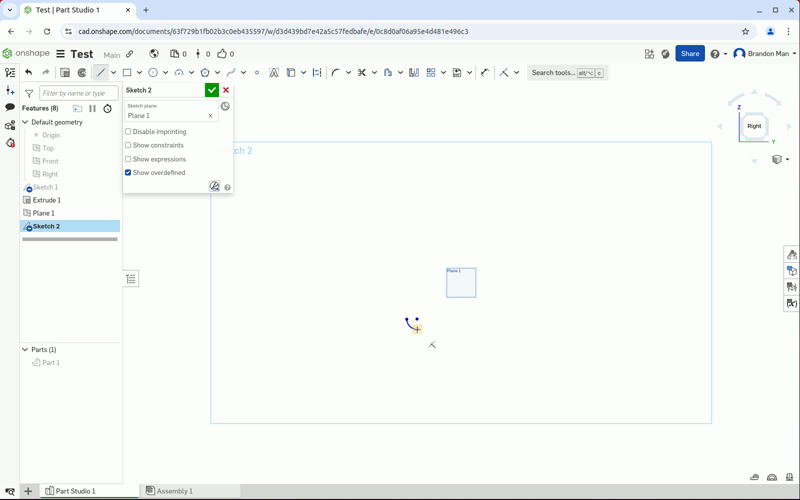
key_down(shift)
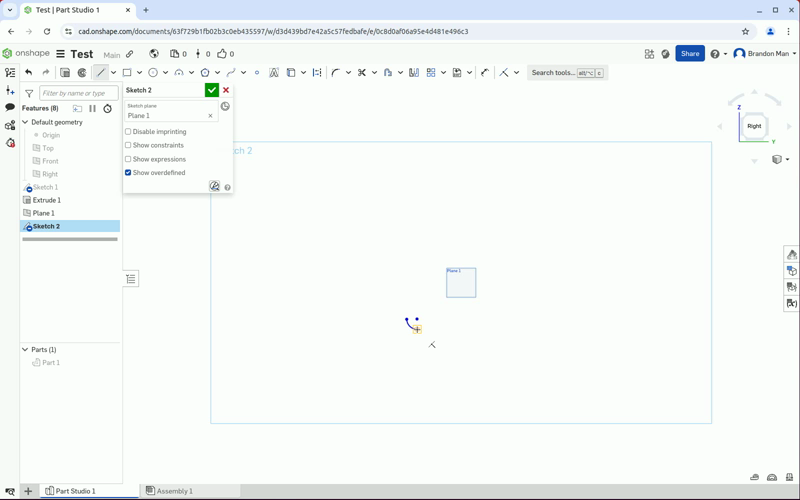
mouse_move(504, 329)
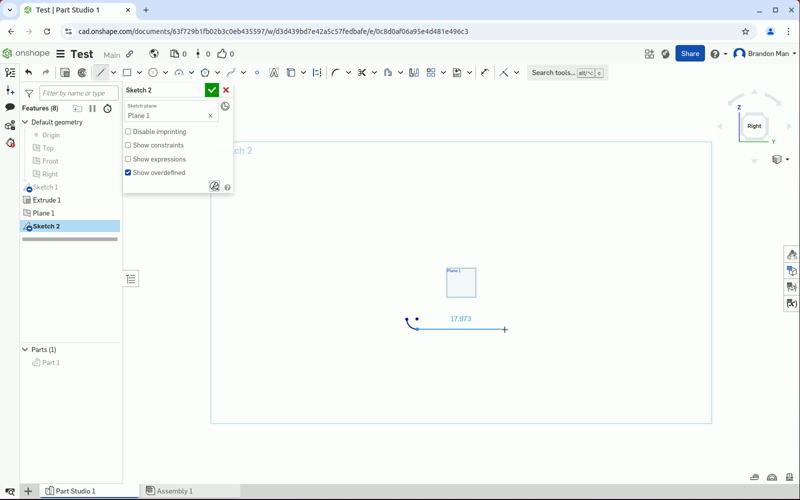
click(504, 329)
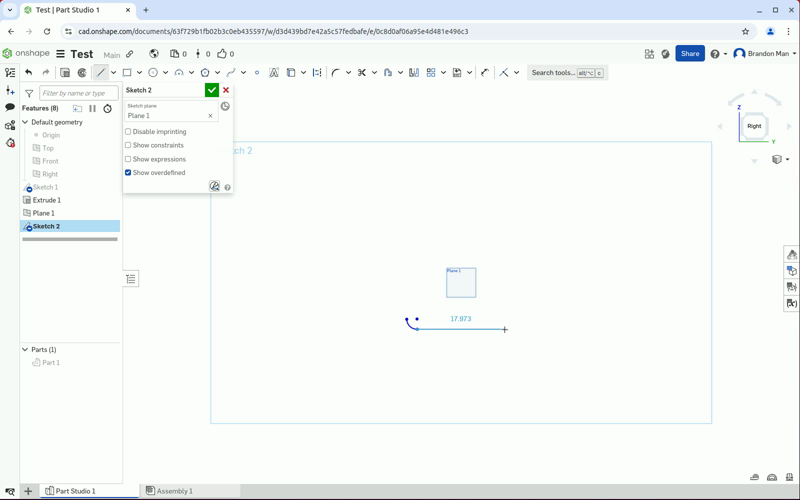
key_up(shift)
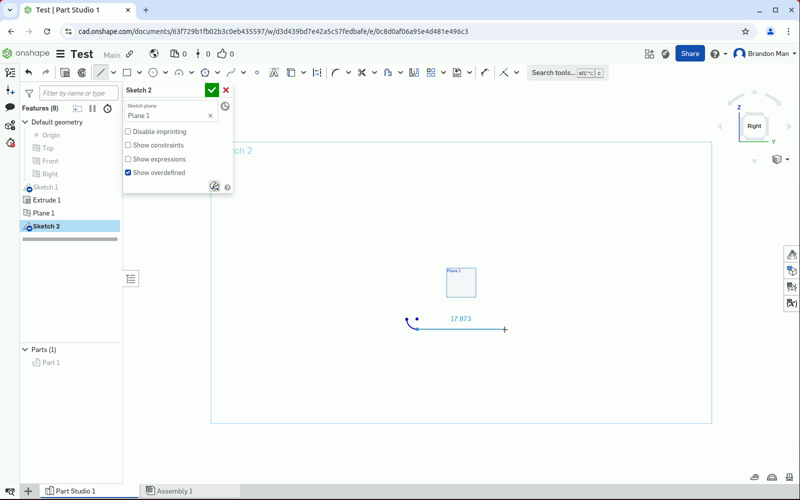
key(esc)
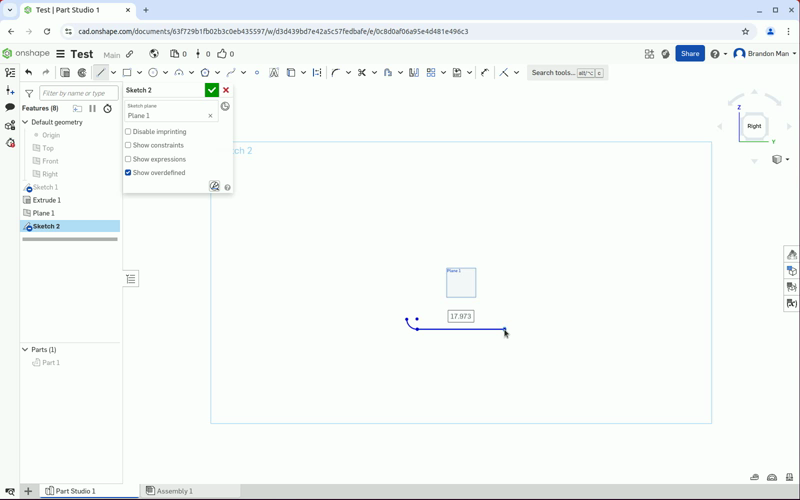
key(a)
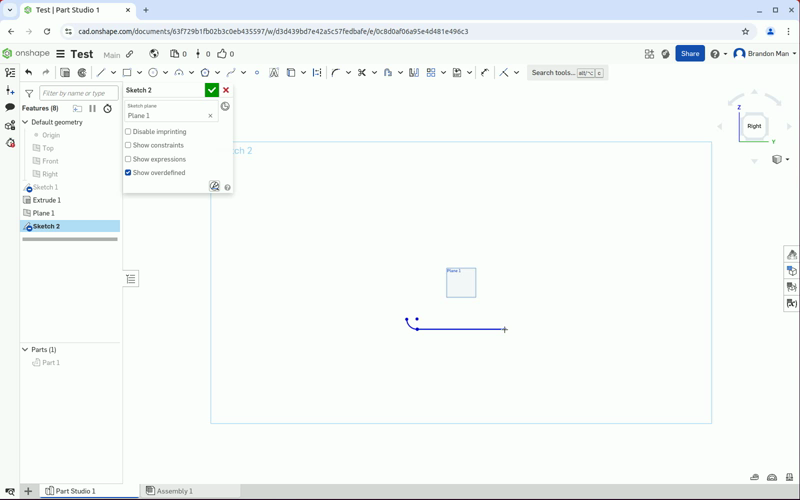
mouse_move(504, 329)
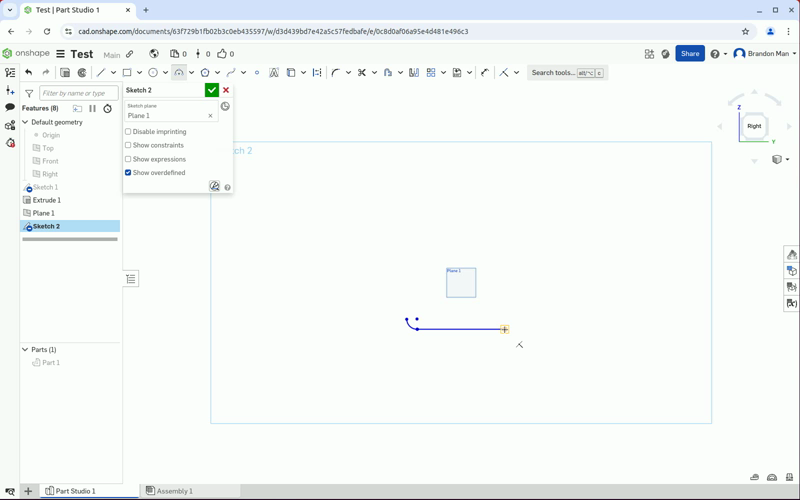
click(504, 329)
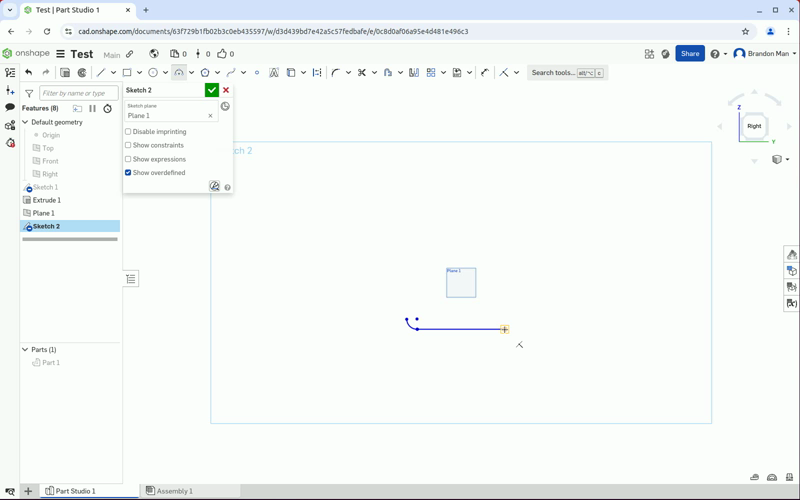
key_down(shift)
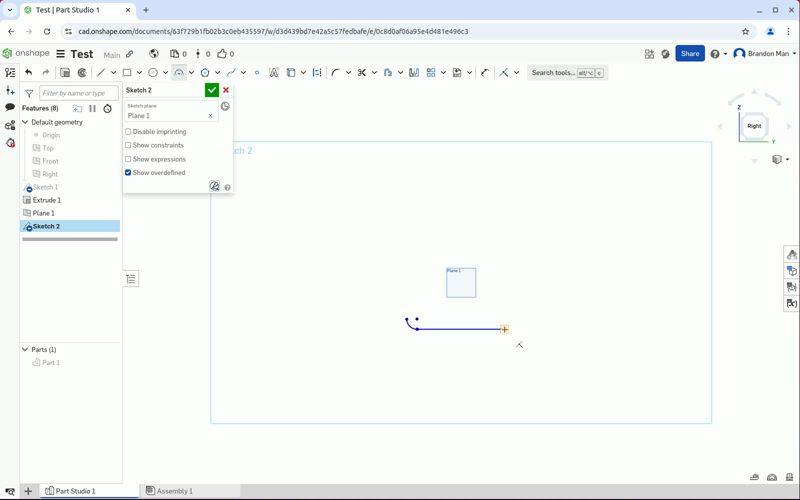
mouse_move(514, 319)
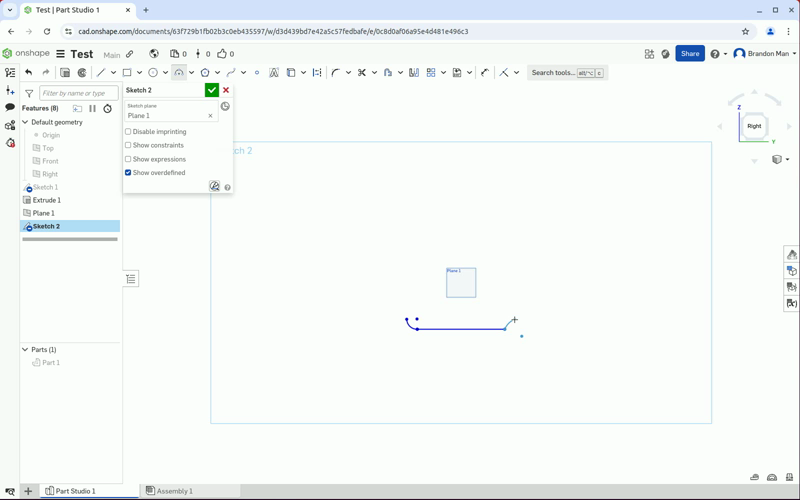
click(514, 319)
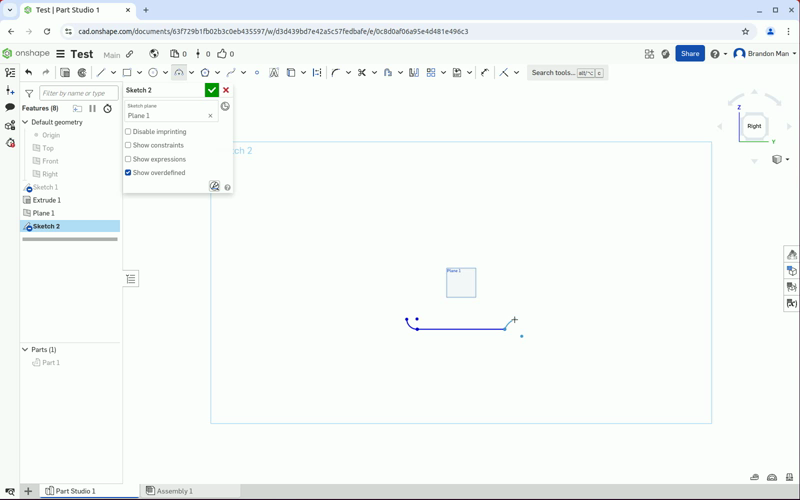
mouse_move(511, 326)
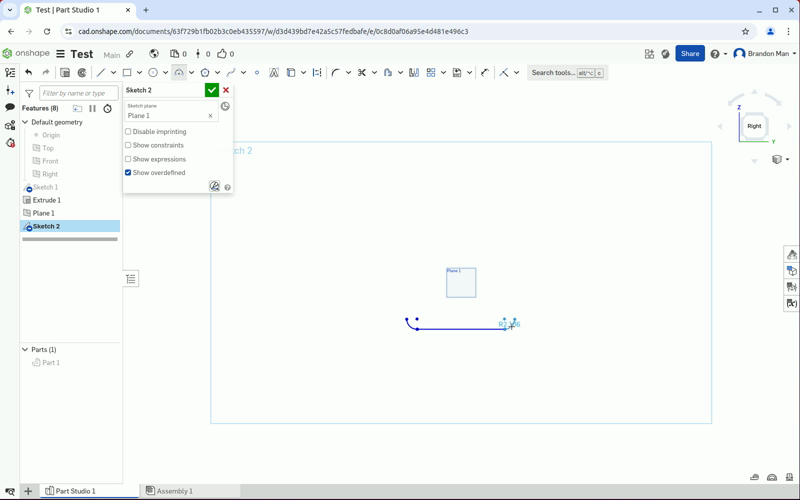
click(511, 326)
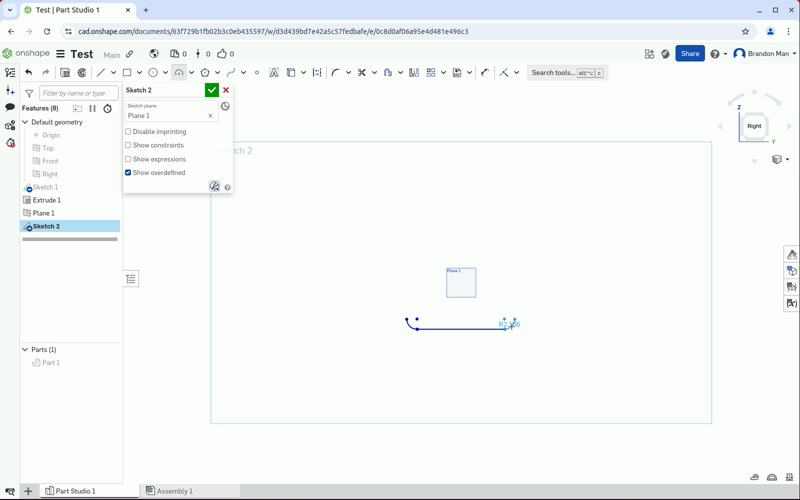
key_up(shift)
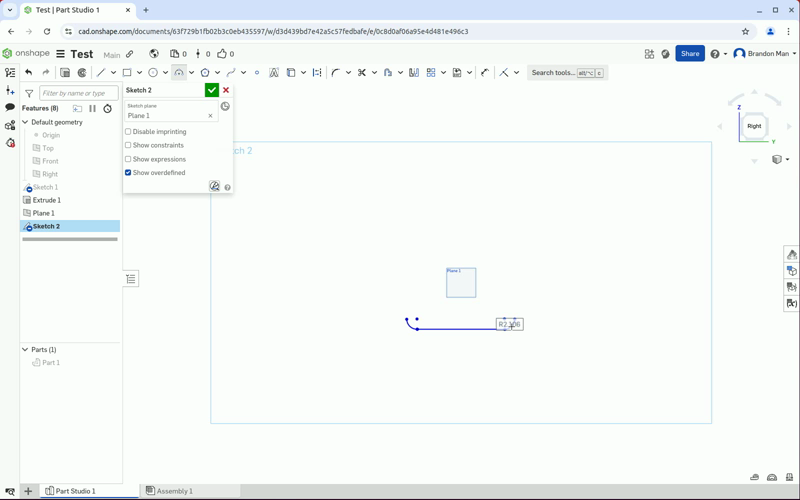
key(esc)
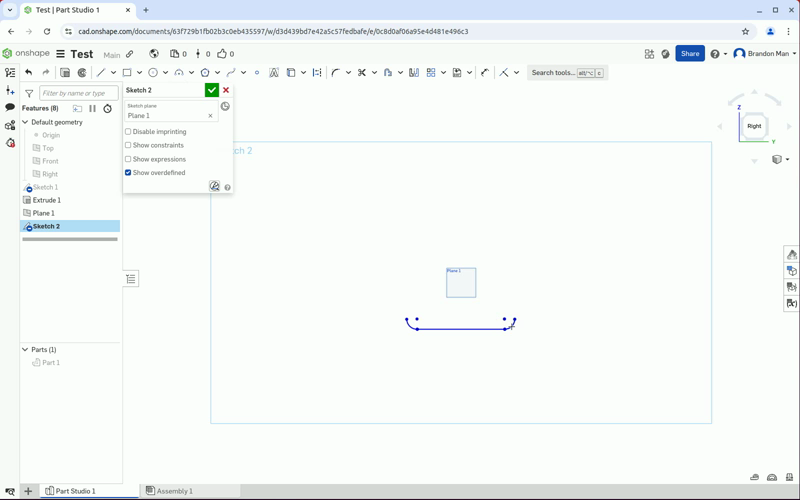
key(l)
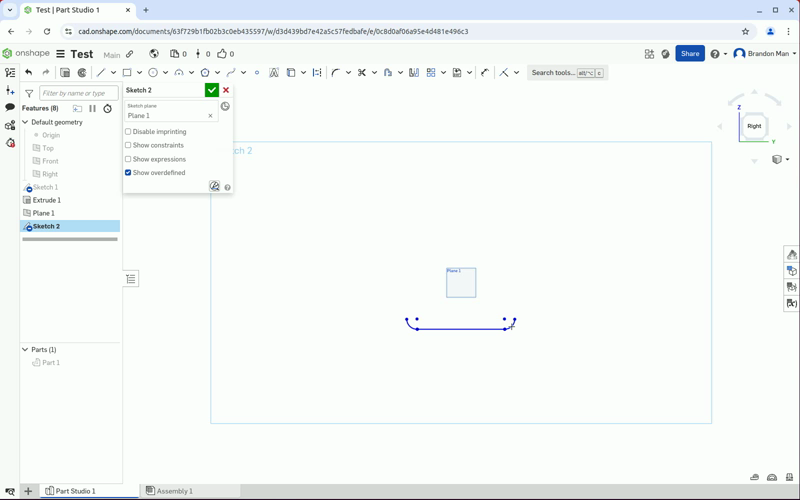
mouse_move(514, 319)
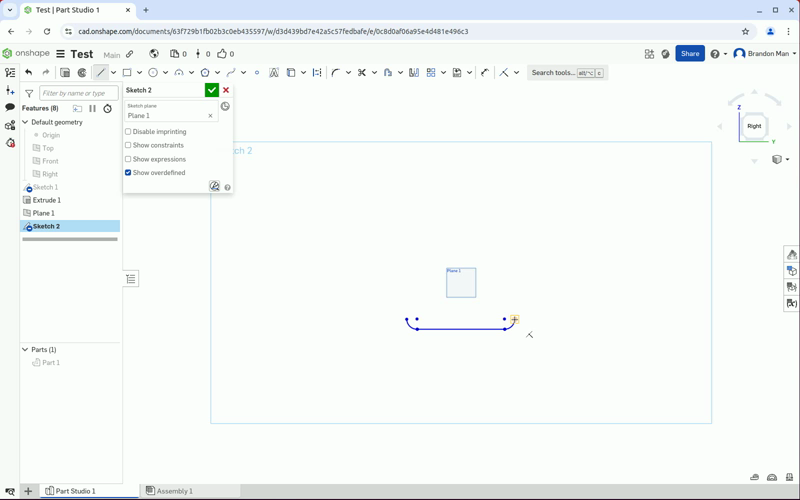
click(514, 319)
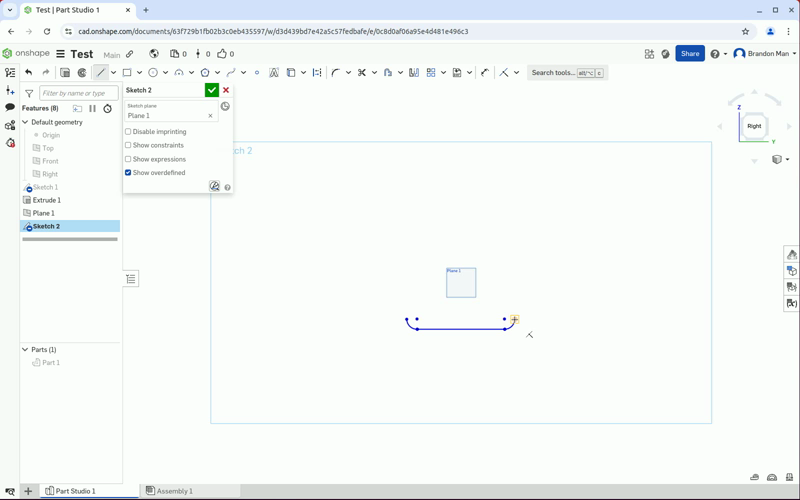
key_down(shift)
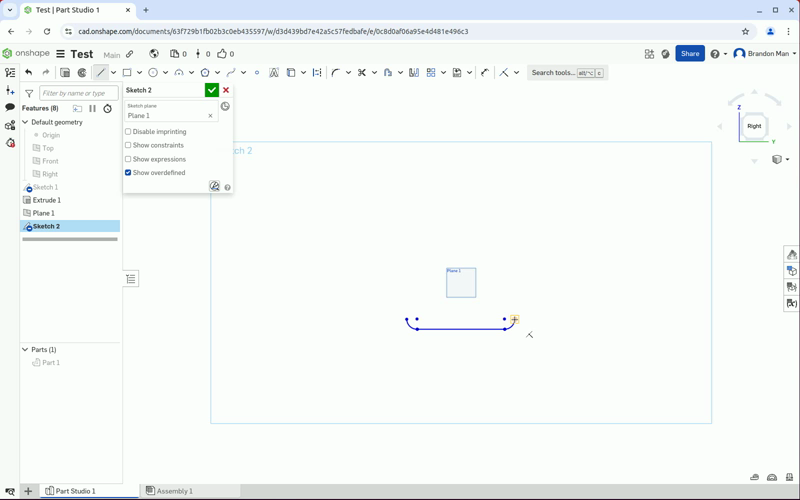
mouse_move(514, 237)
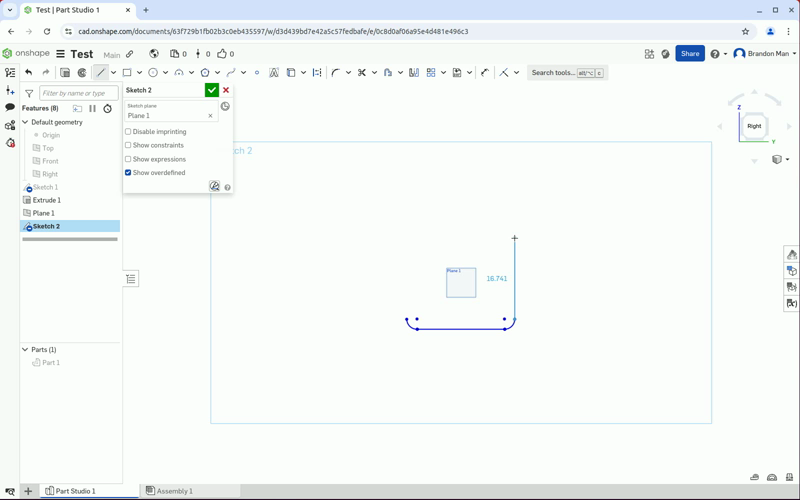
click(514, 237)
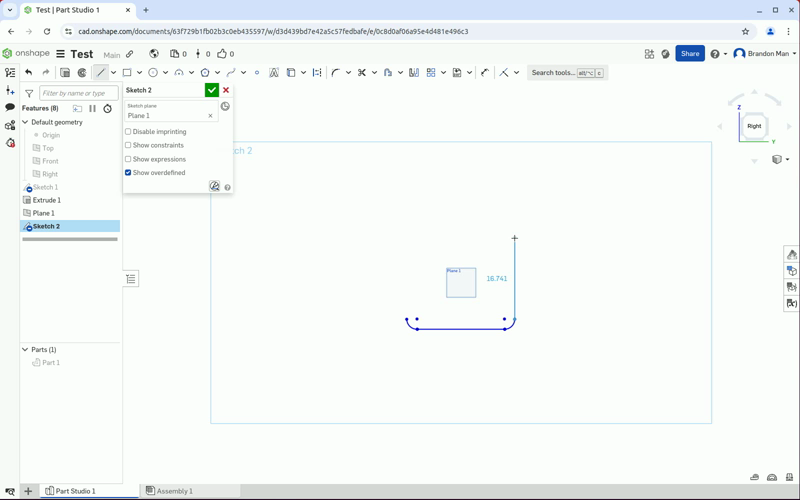
key_up(shift)
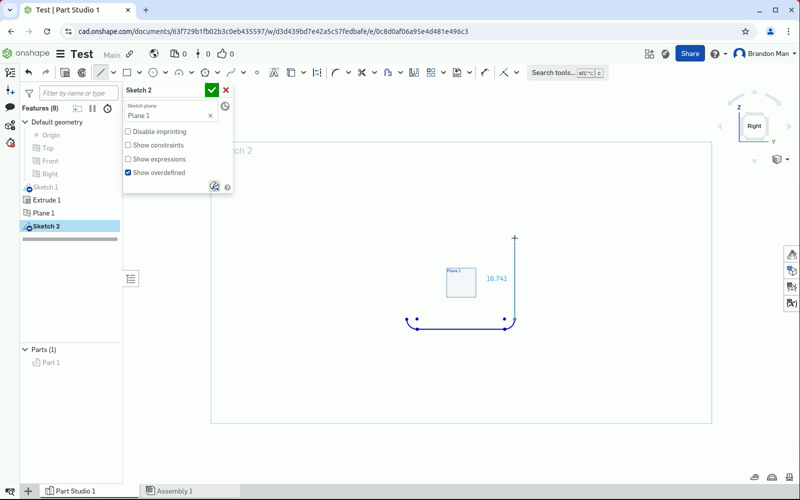
key_down(shift)
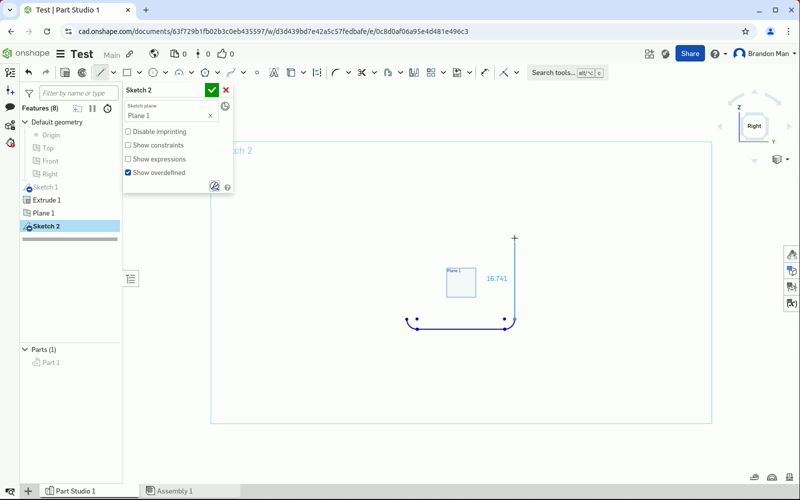
mouse_move(544, 237)
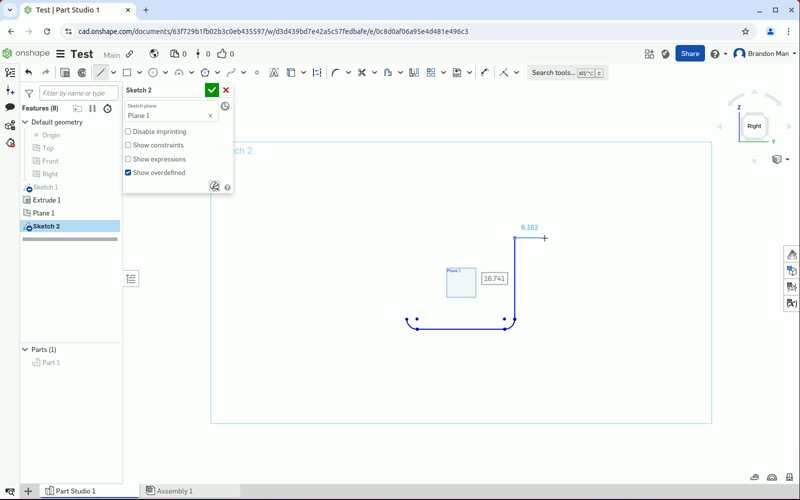
mouse_move(504, 237)
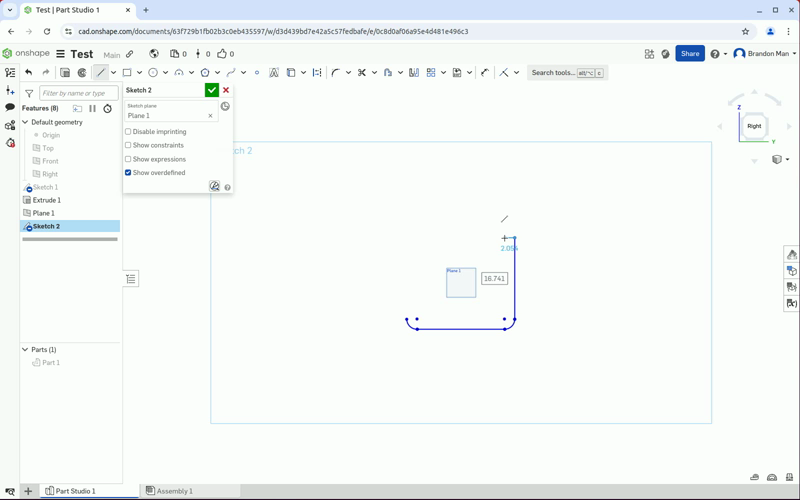
click(504, 237)
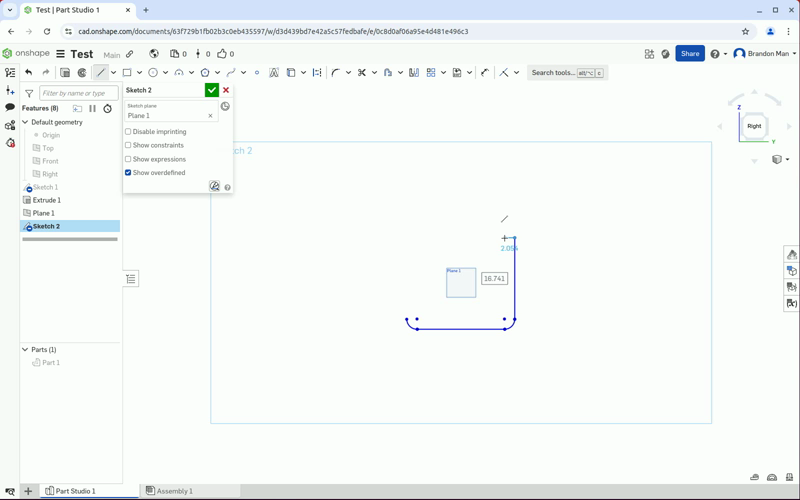
key_up(shift)
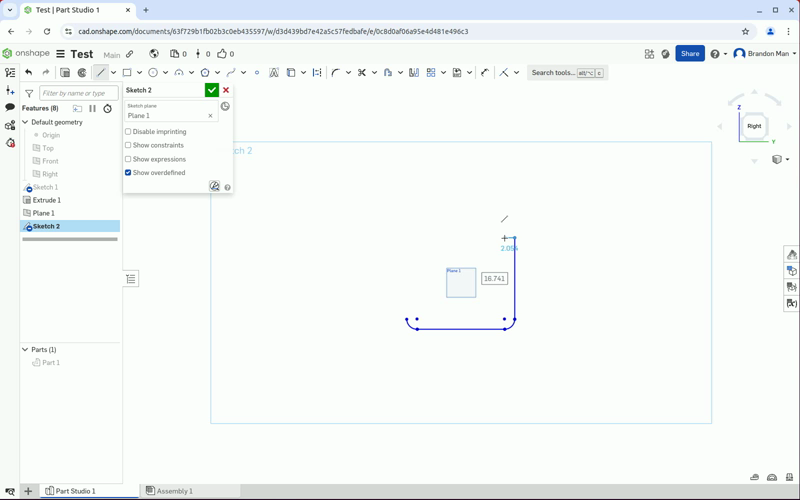
key_down(shift)
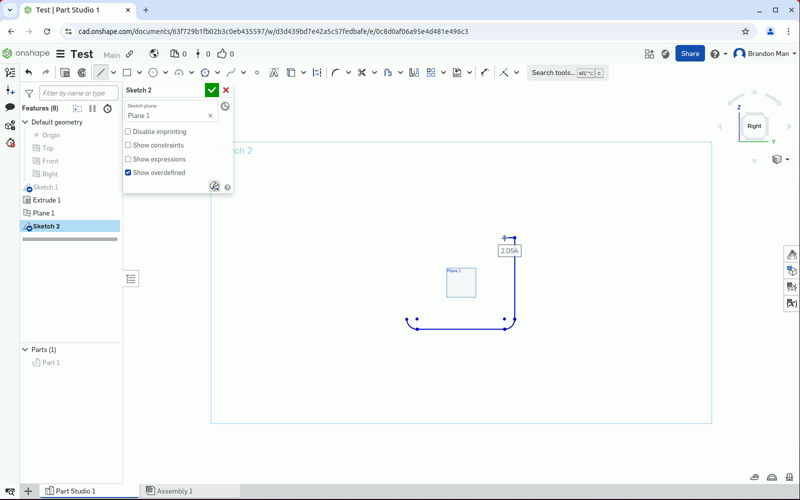
mouse_move(504, 313)
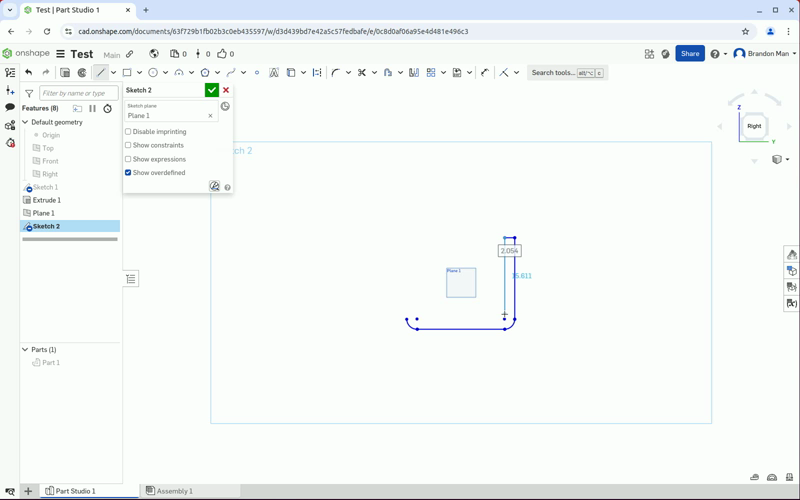
click(504, 313)
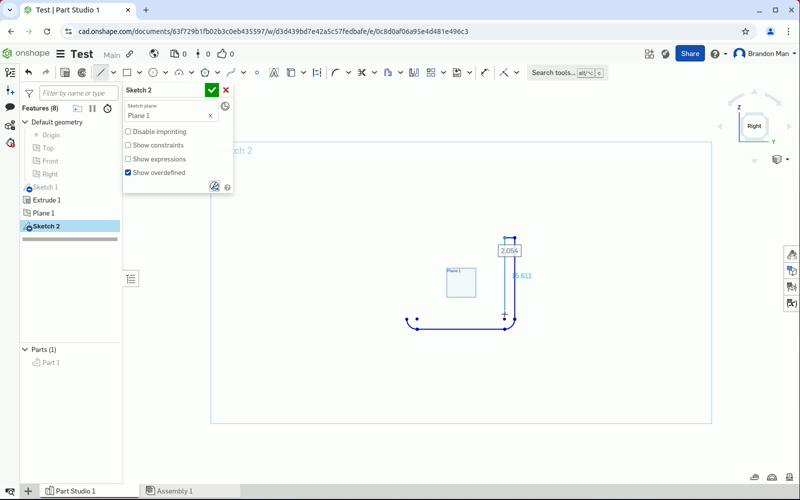
key_up(shift)
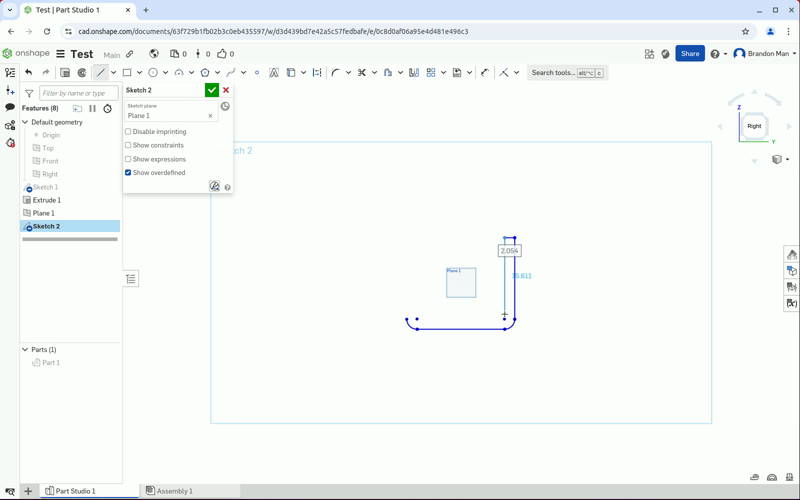
key(esc)
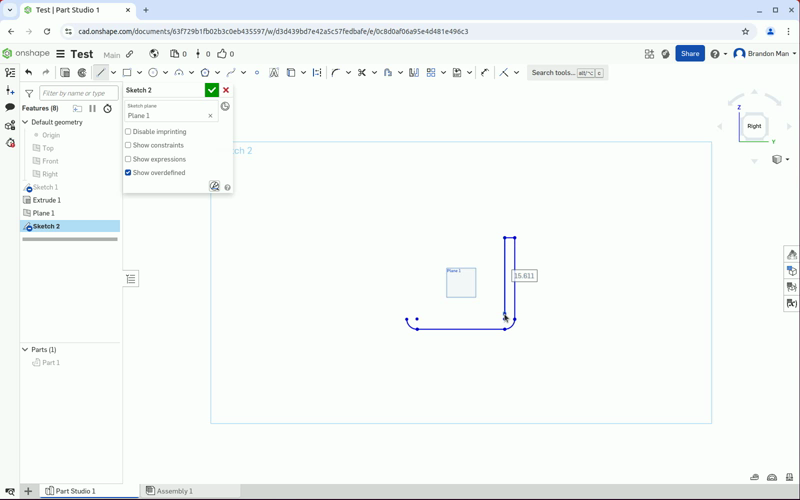
key(a)
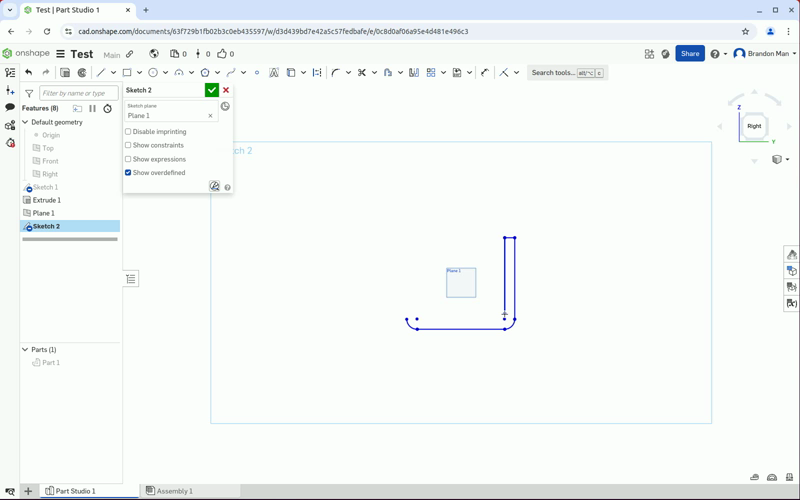
mouse_move(504, 313)
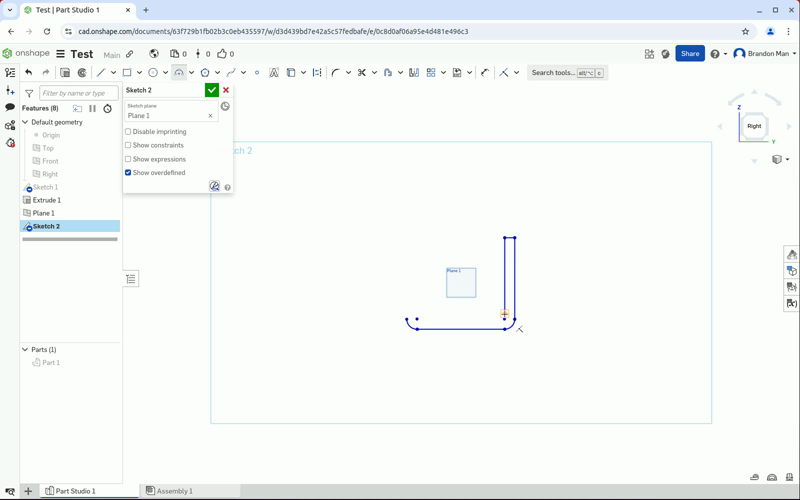
click(504, 313)
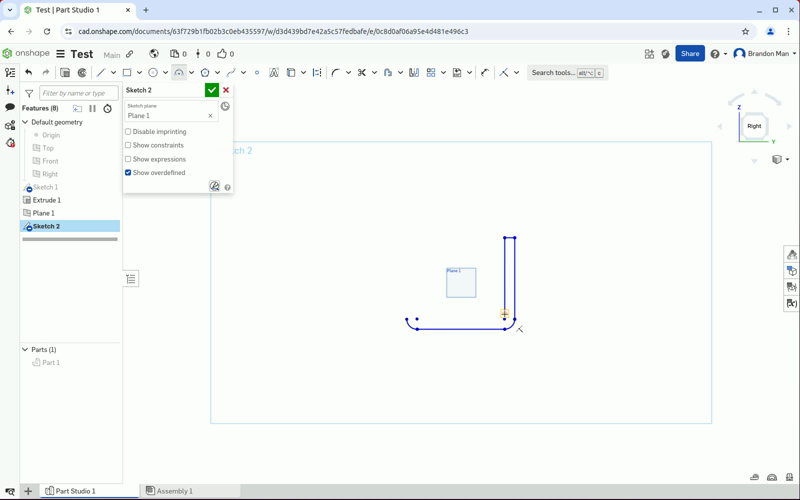
key_down(shift)
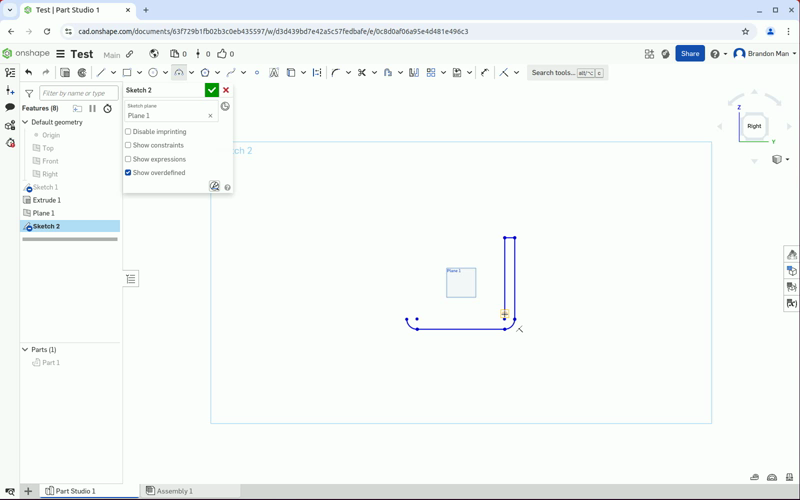
mouse_move(498, 319)
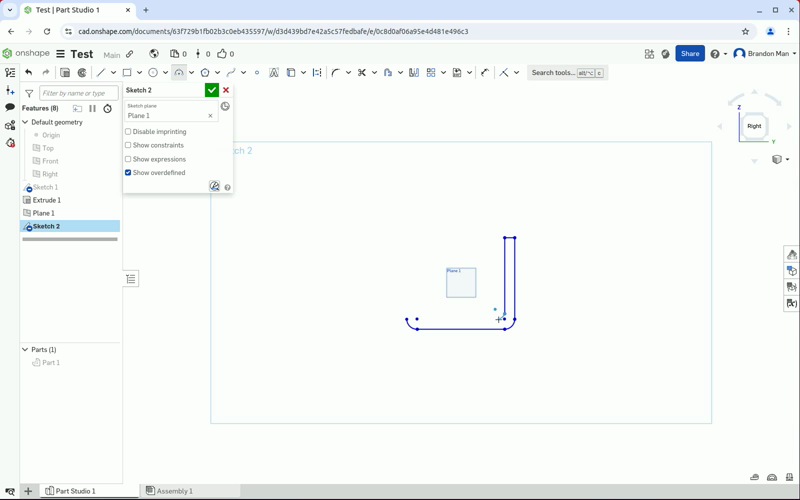
click(498, 319)
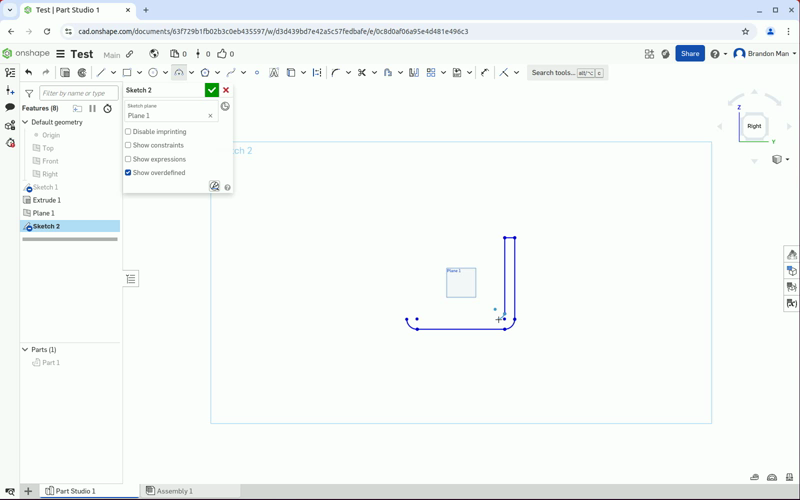
mouse_move(502, 317)
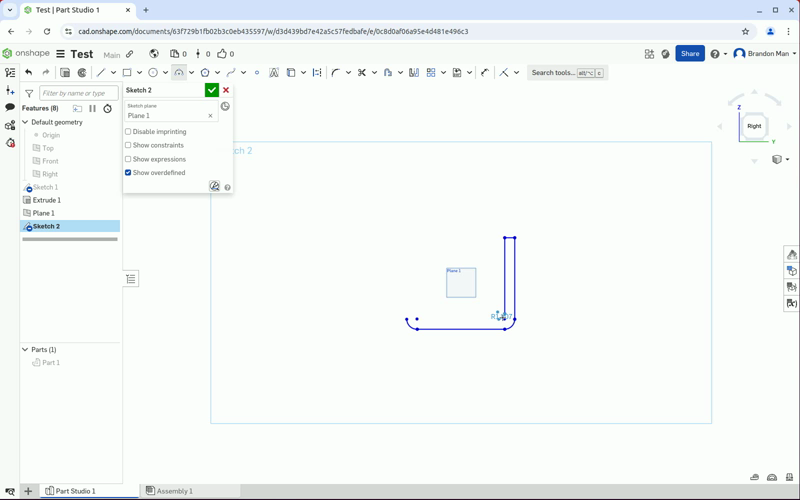
scroll(6)
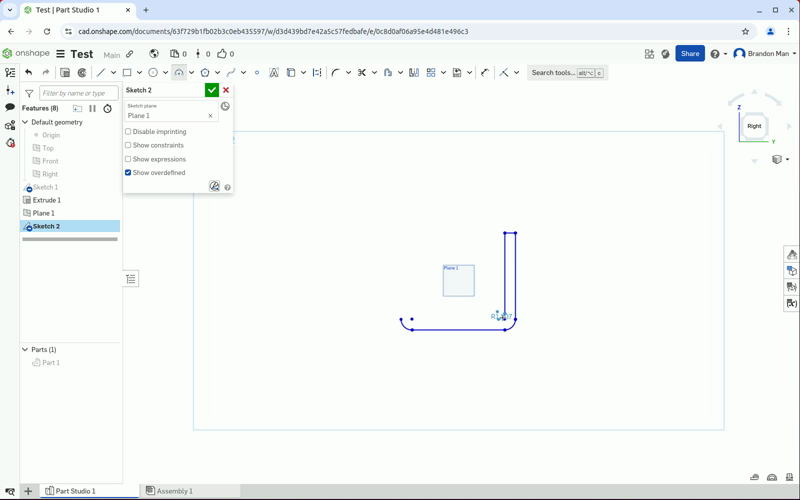
scroll(6)
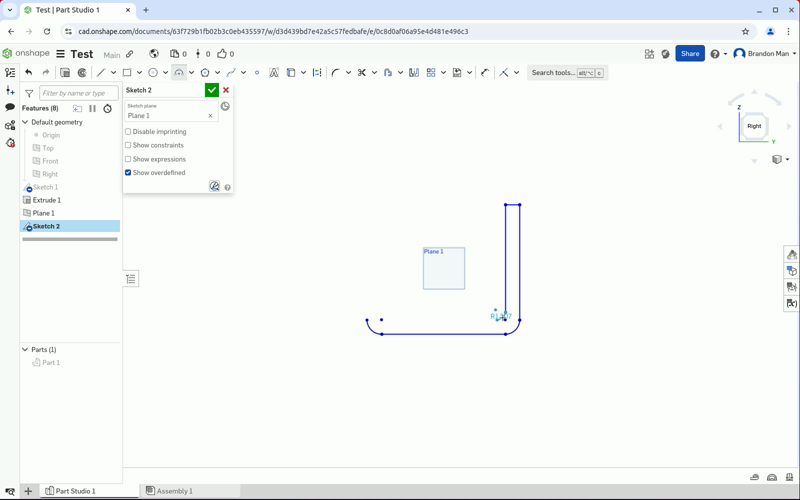
scroll(6)
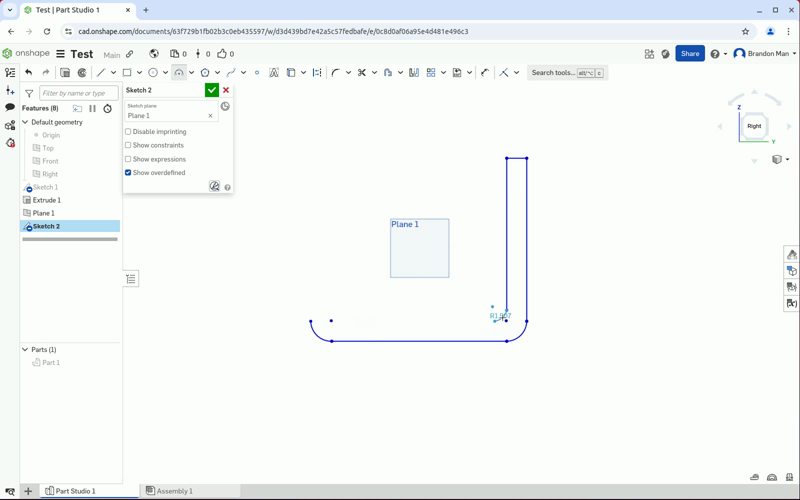
scroll(6)
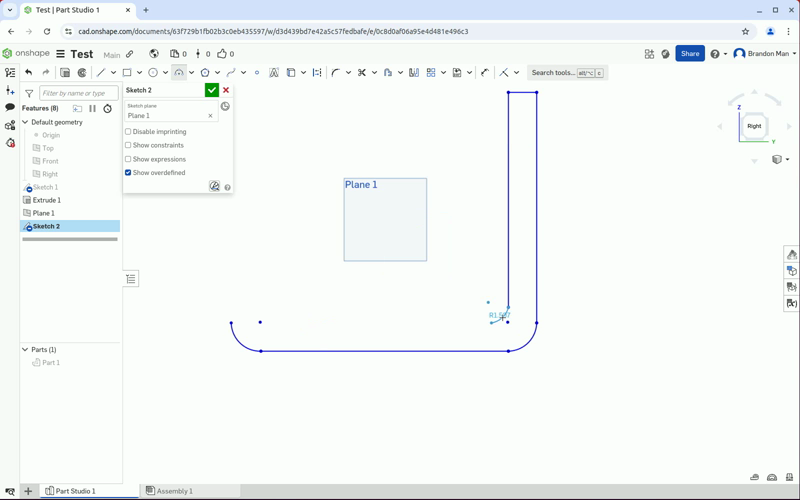
scroll(6)
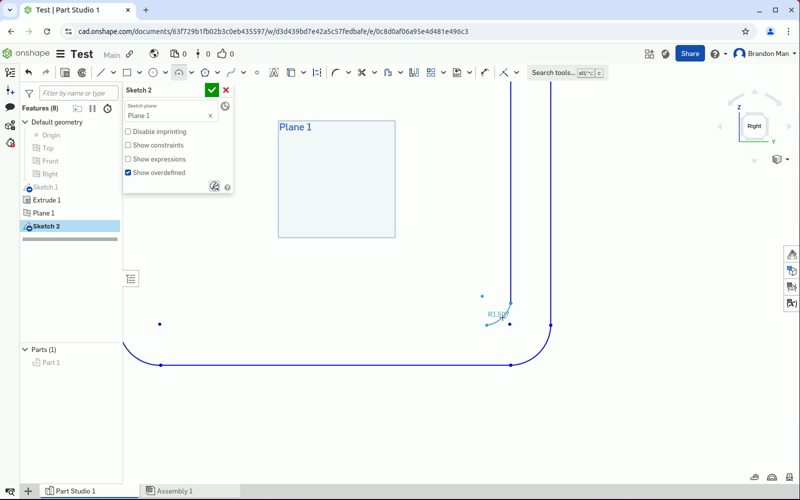
scroll(6)
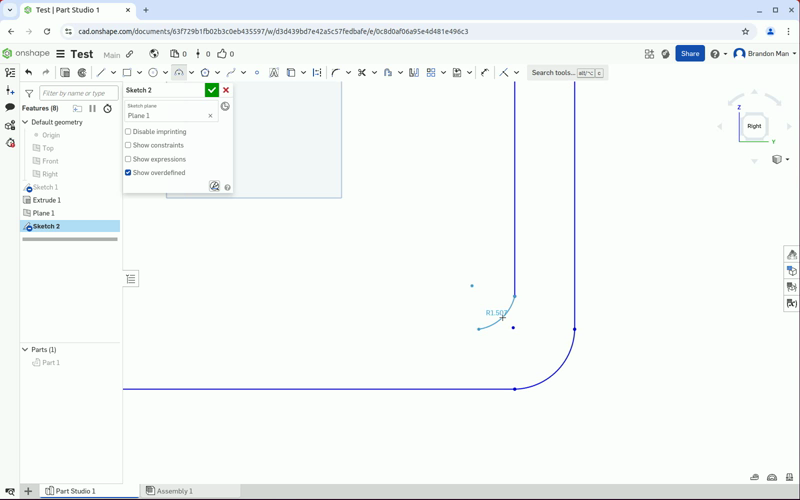
scroll(6)
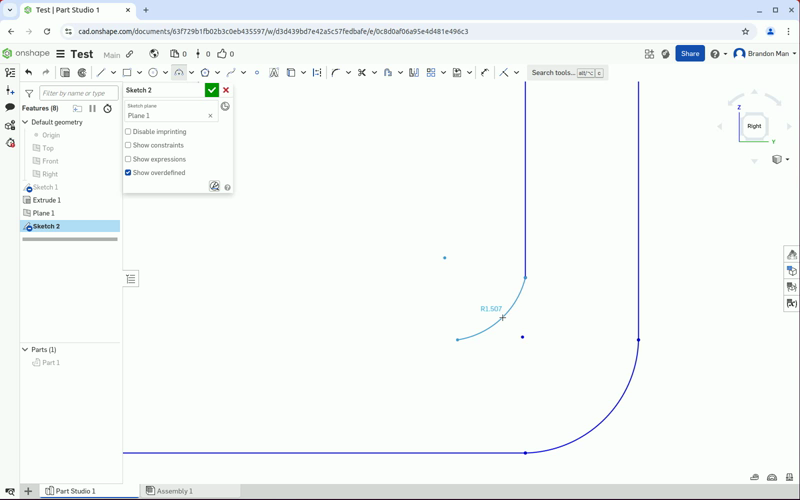
click(502, 317)
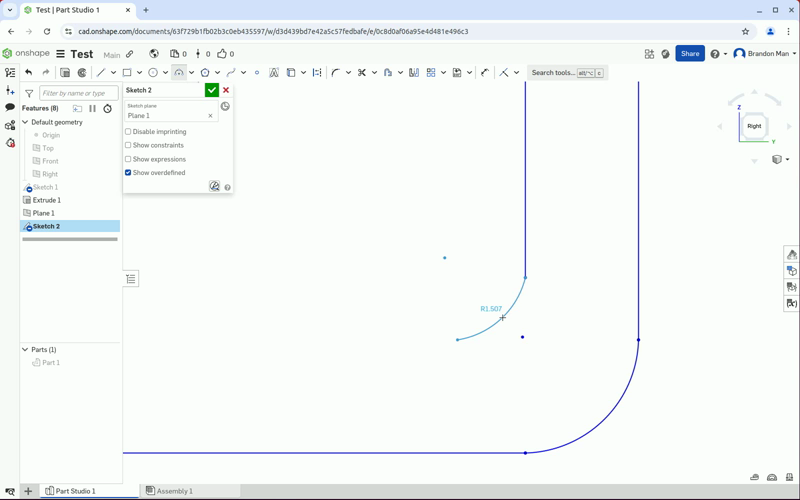
scroll(-6)
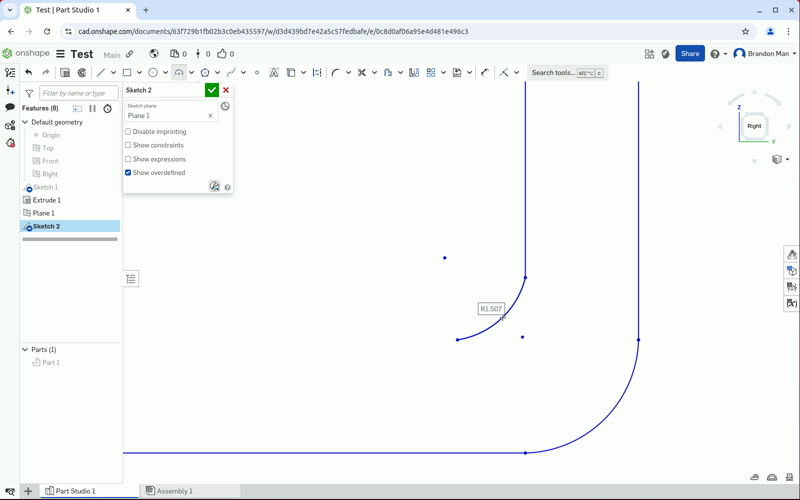
scroll(-6)
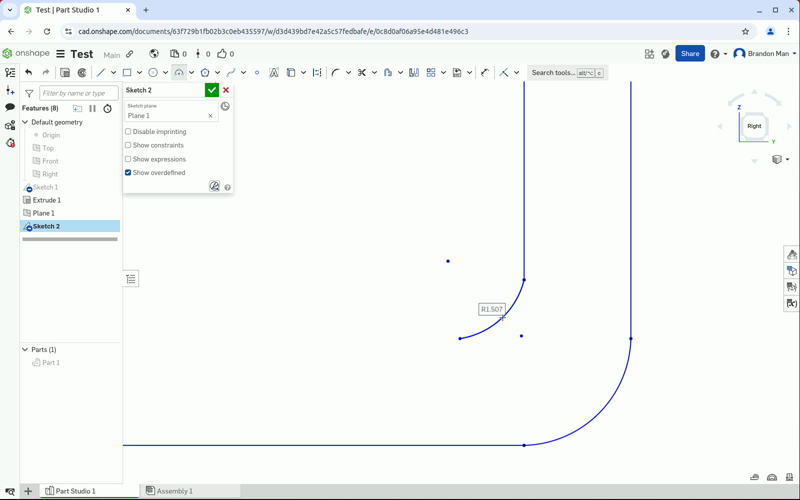
scroll(-6)
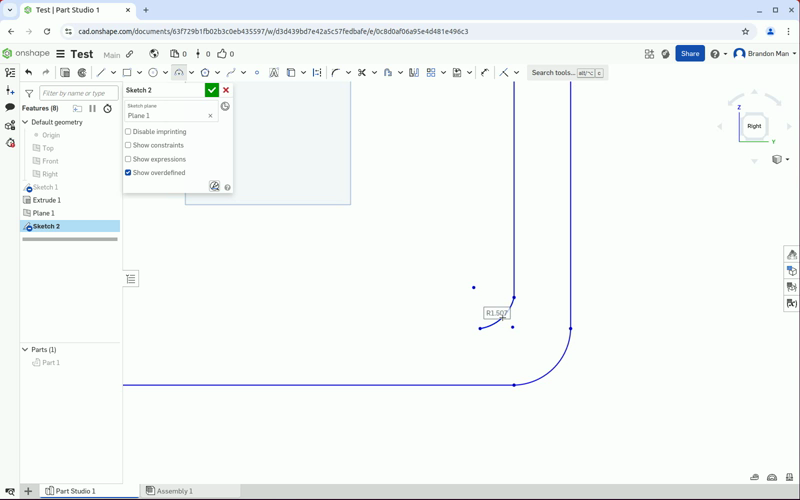
scroll(-6)
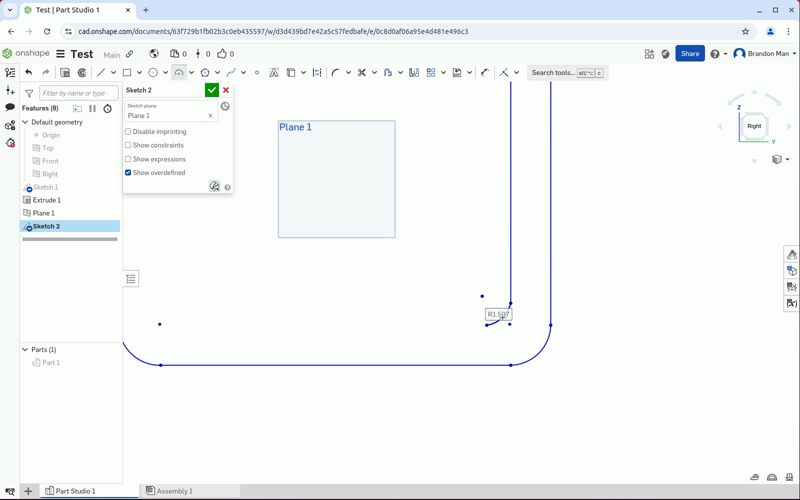
scroll(-6)
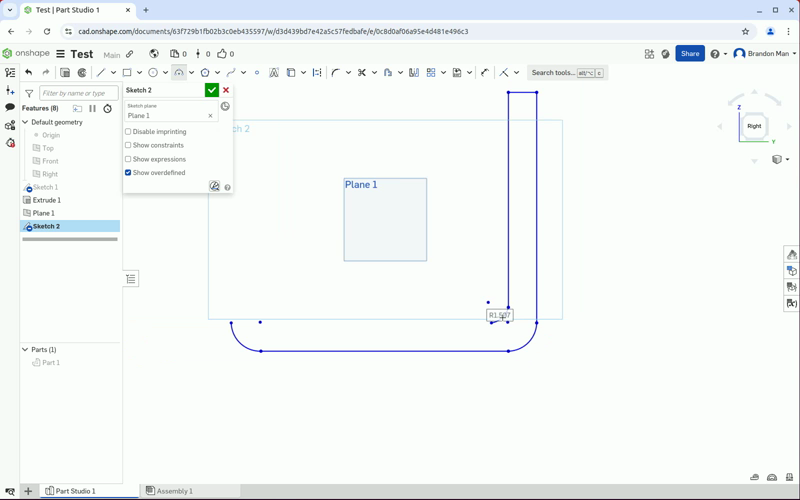
scroll(-6)
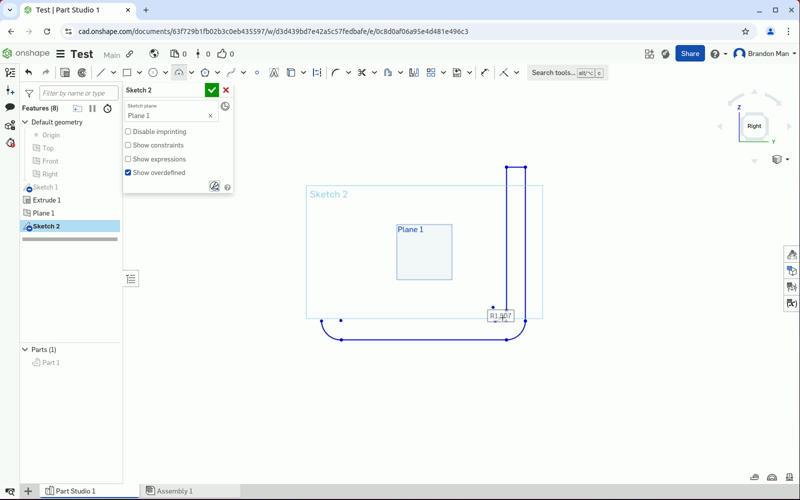
scroll(-6)
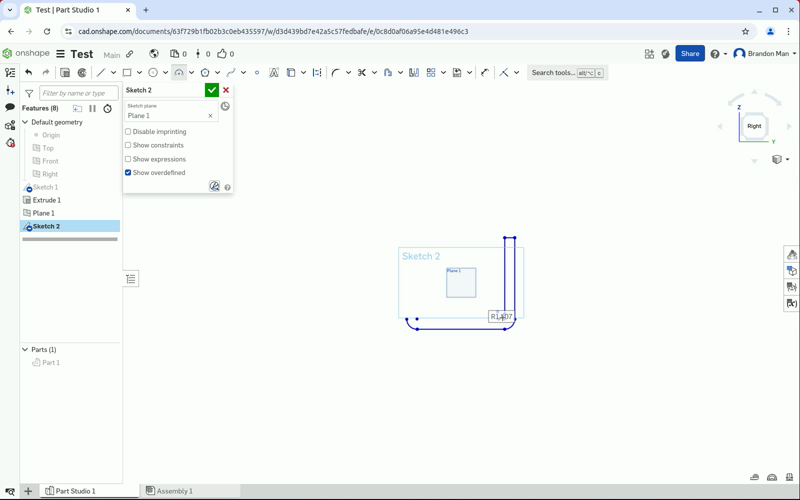
key_up(shift)
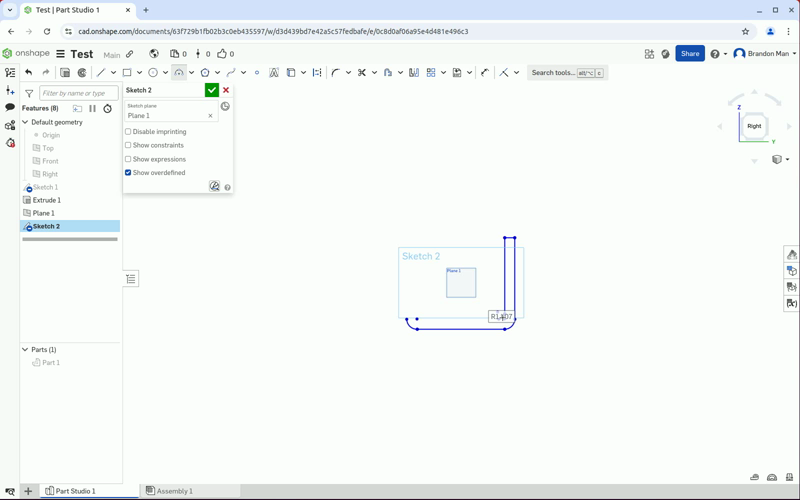
key(esc)
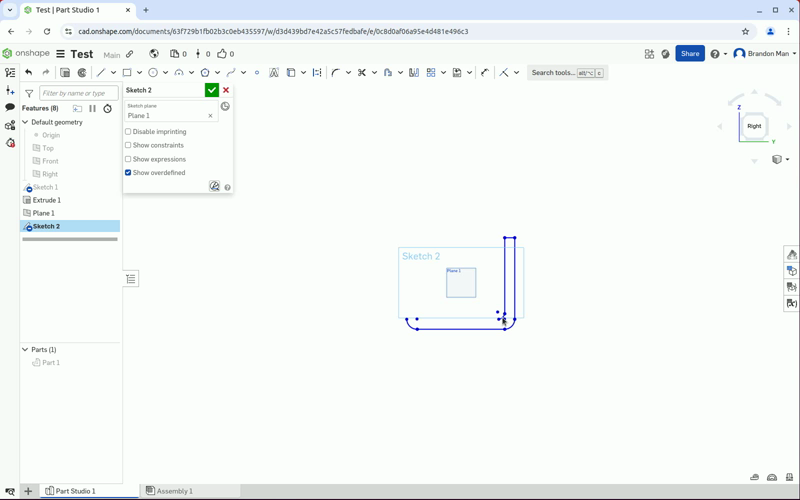
key(l)
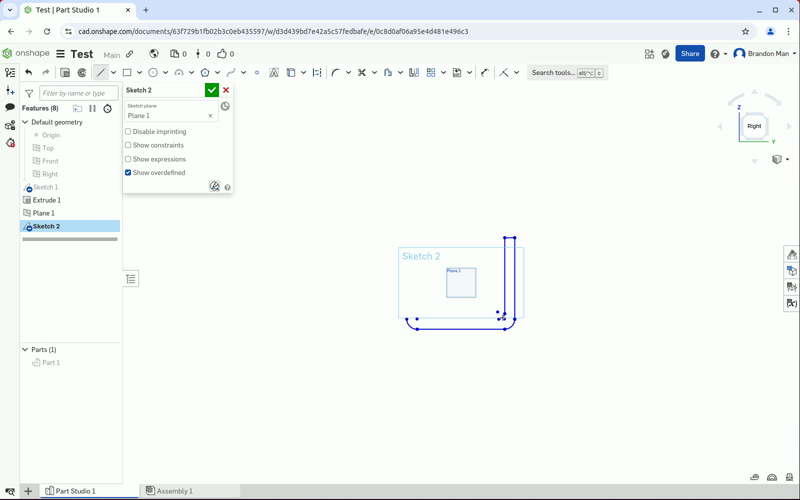
mouse_move(498, 319)
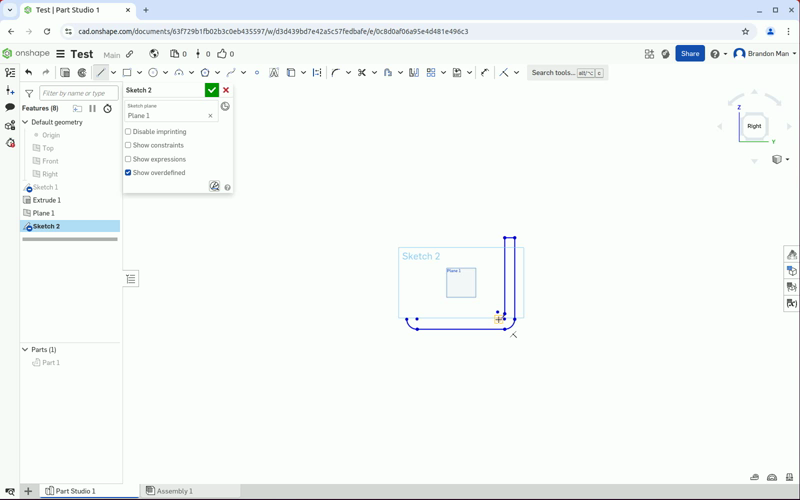
scroll(6)
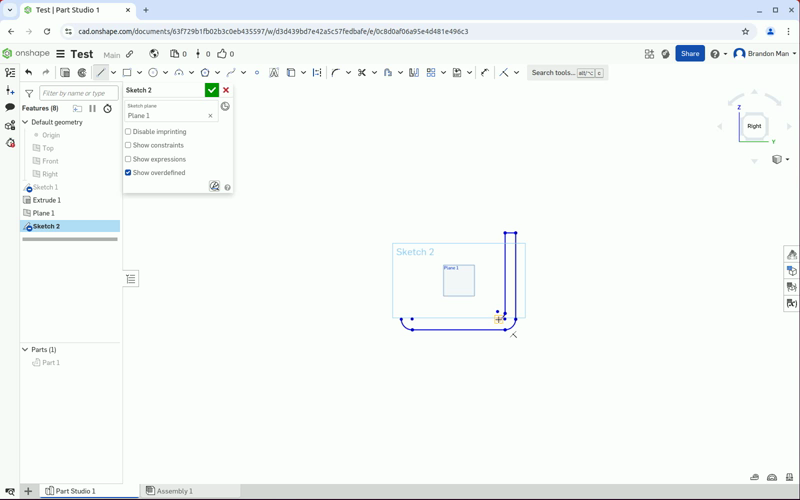
scroll(6)
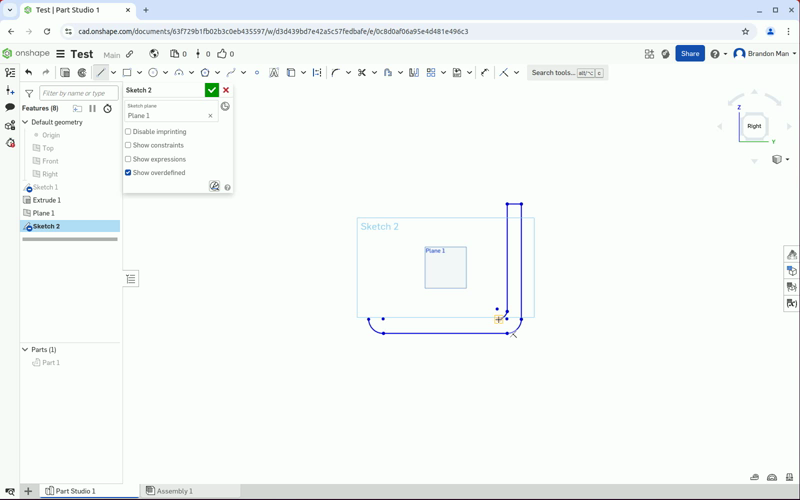
scroll(6)
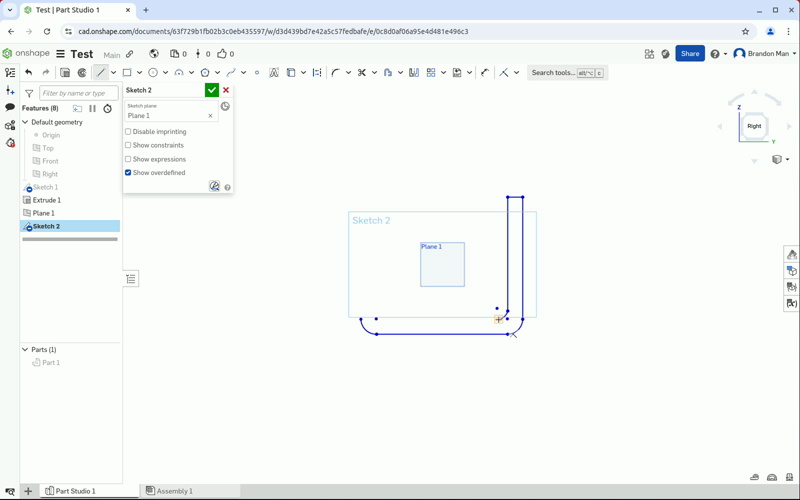
scroll(6)
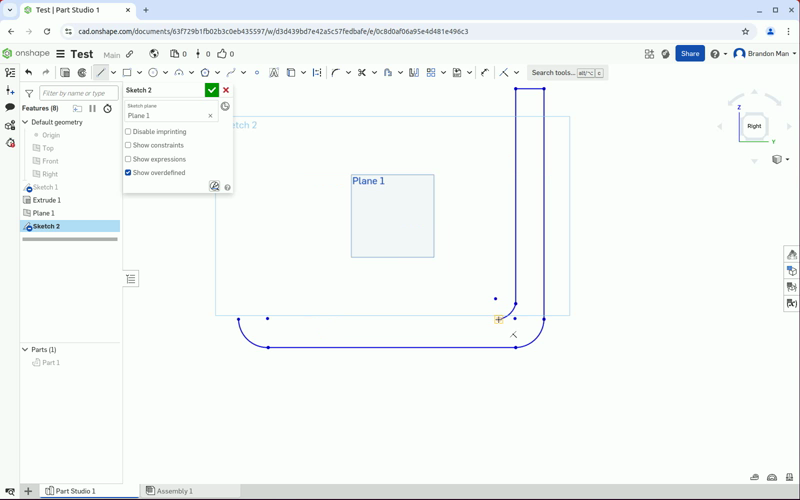
scroll(6)
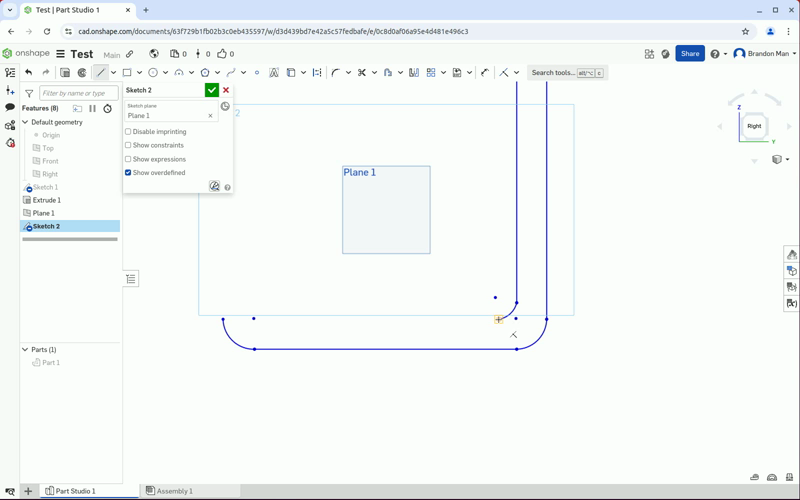
scroll(6)
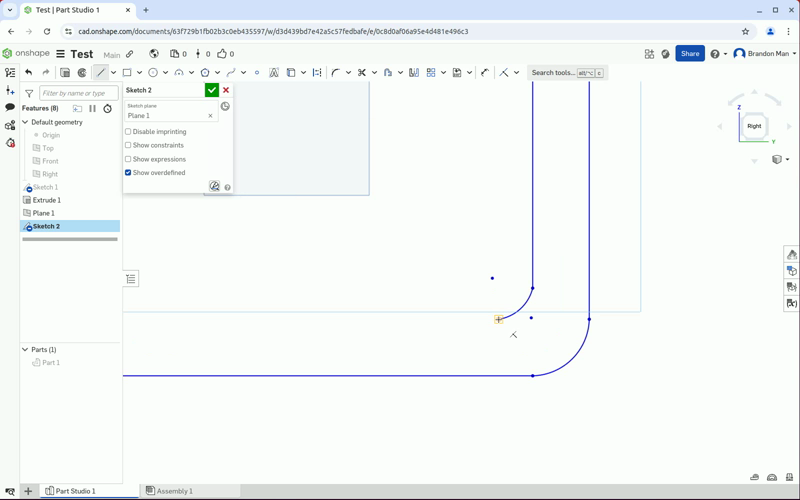
scroll(6)
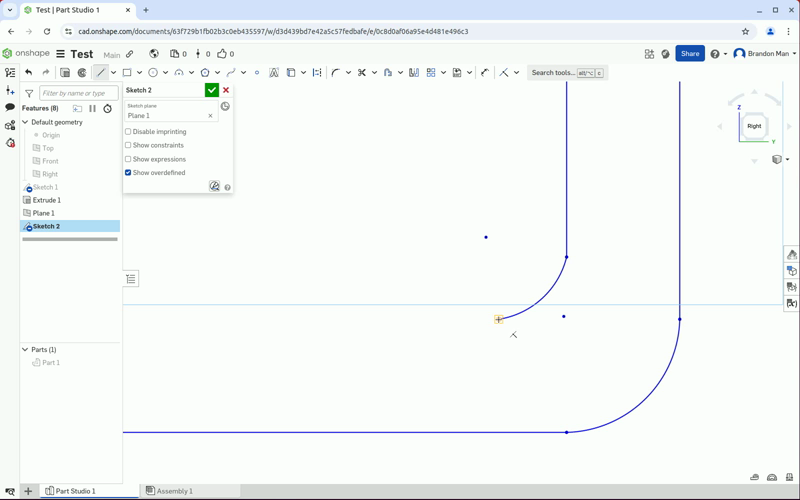
click(498, 319)
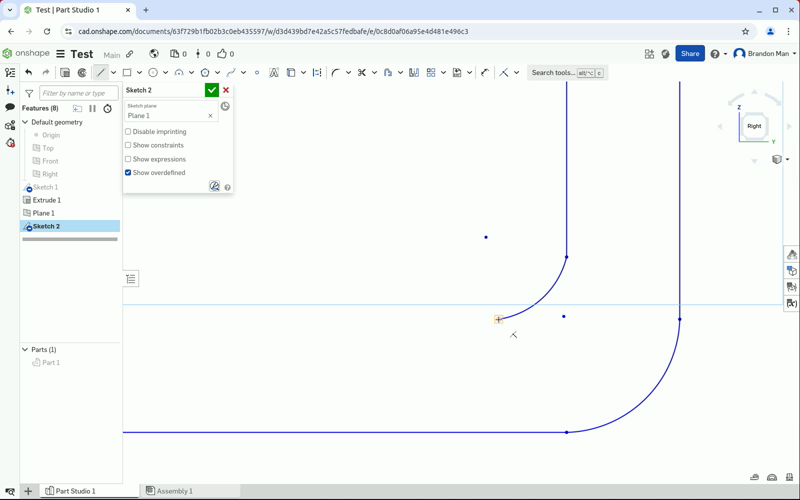
scroll(-6)
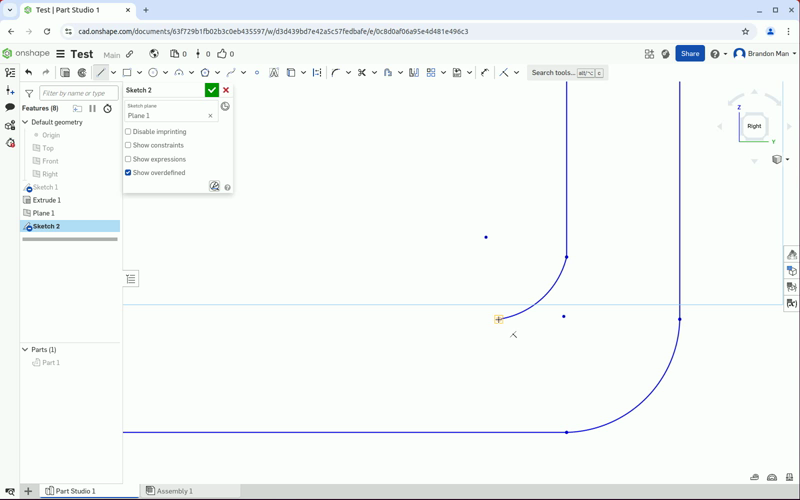
scroll(-6)
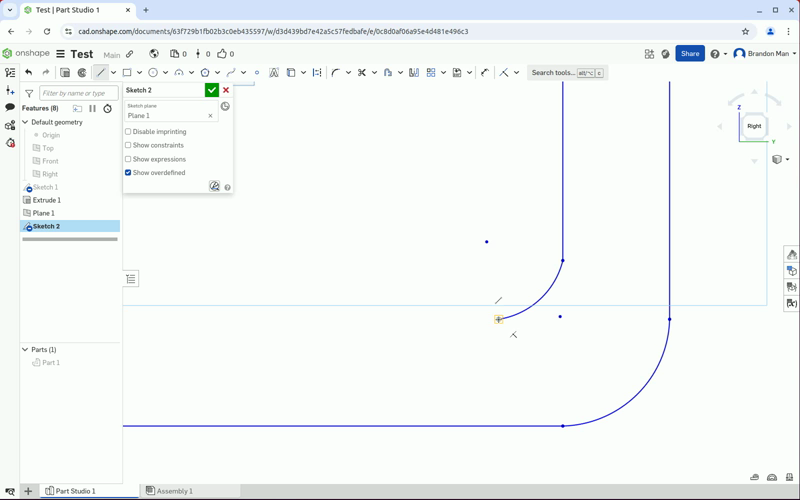
scroll(-6)
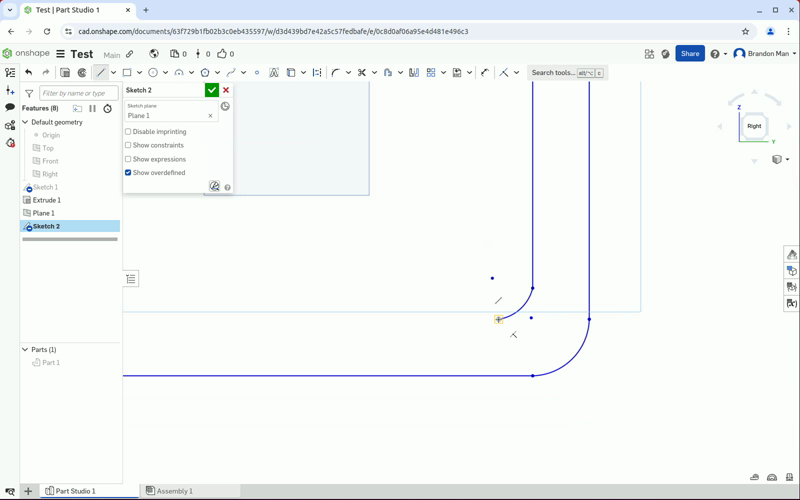
scroll(-6)
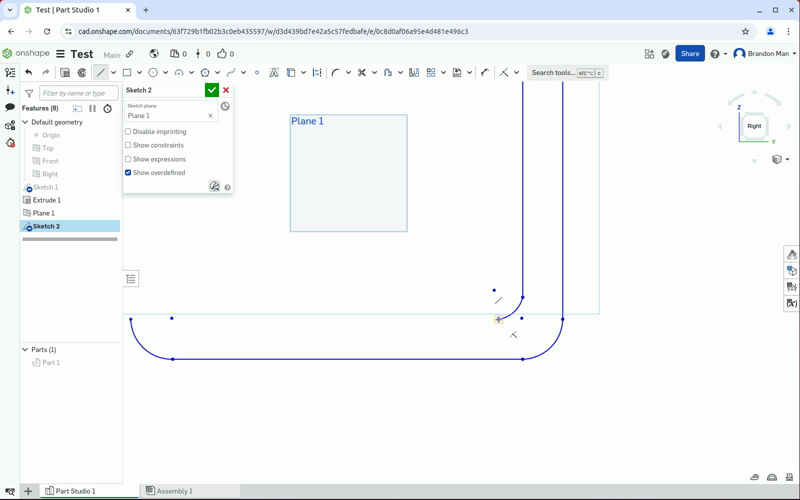
scroll(-6)
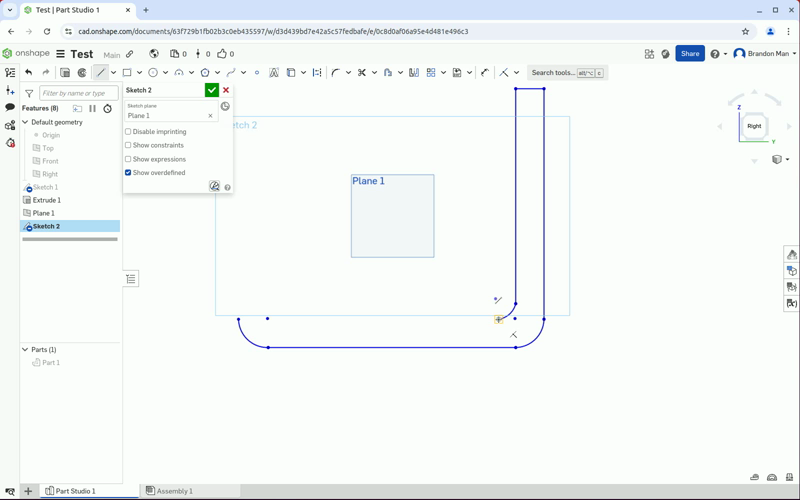
scroll(-6)
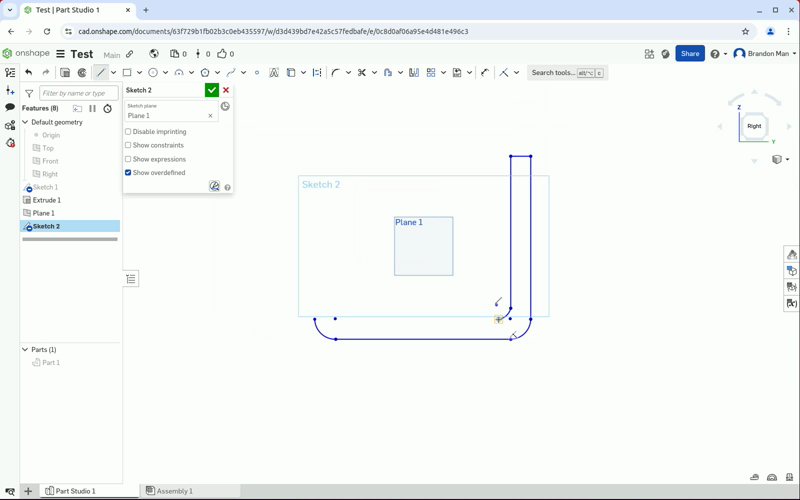
scroll(-6)
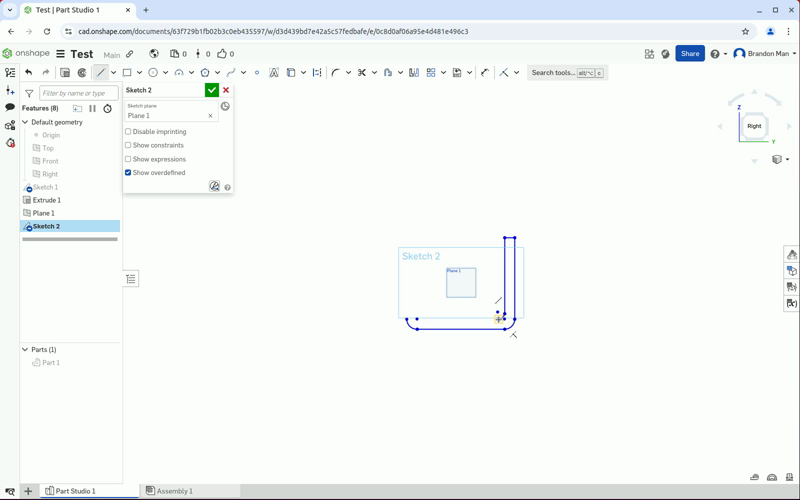
key_down(shift)
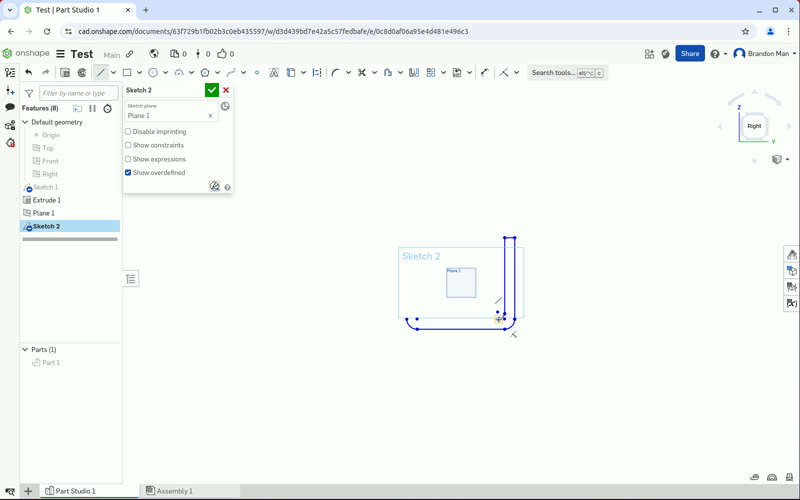
mouse_move(422, 319)
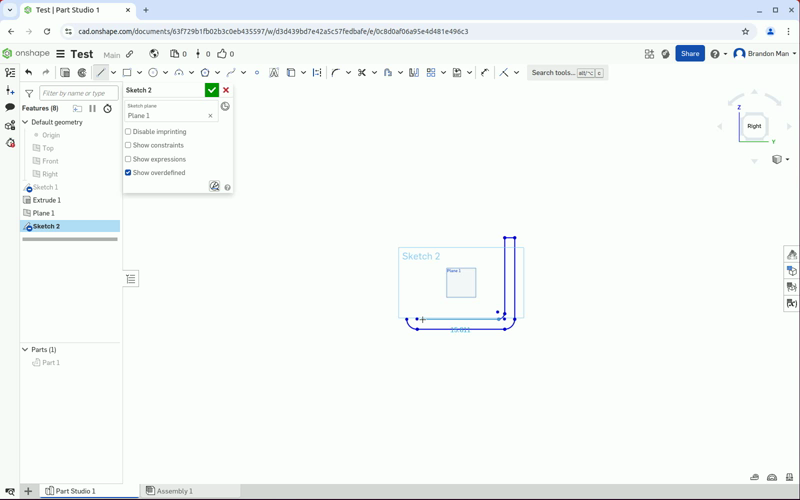
click(422, 319)
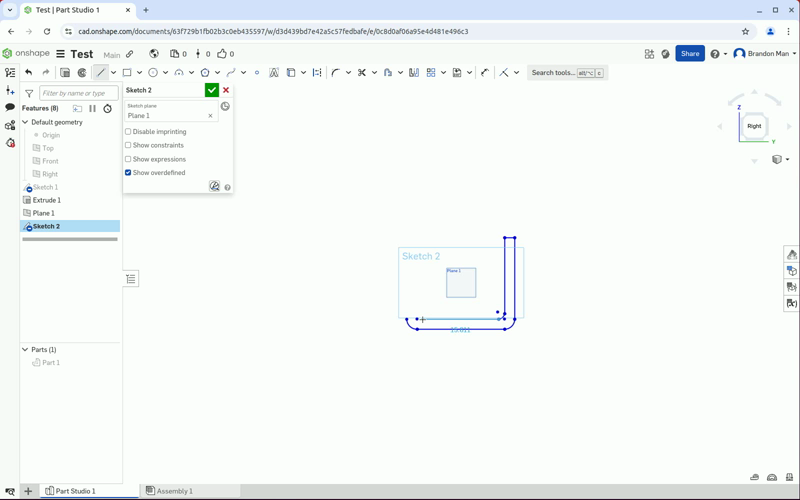
key_up(shift)
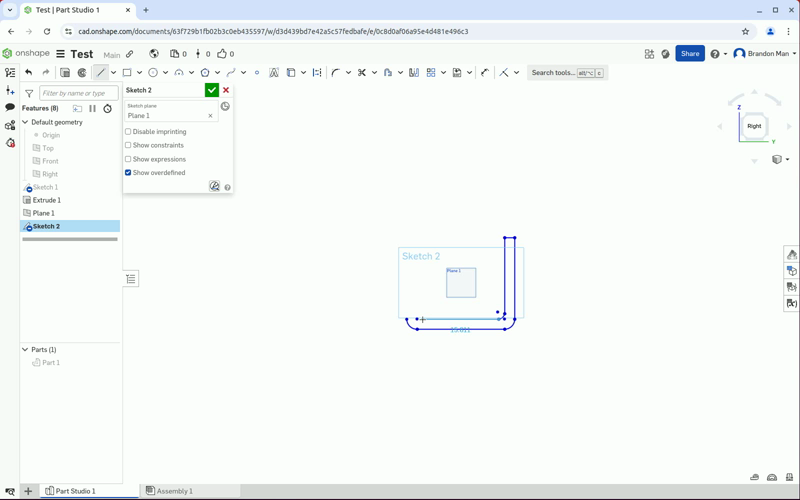
key(esc)
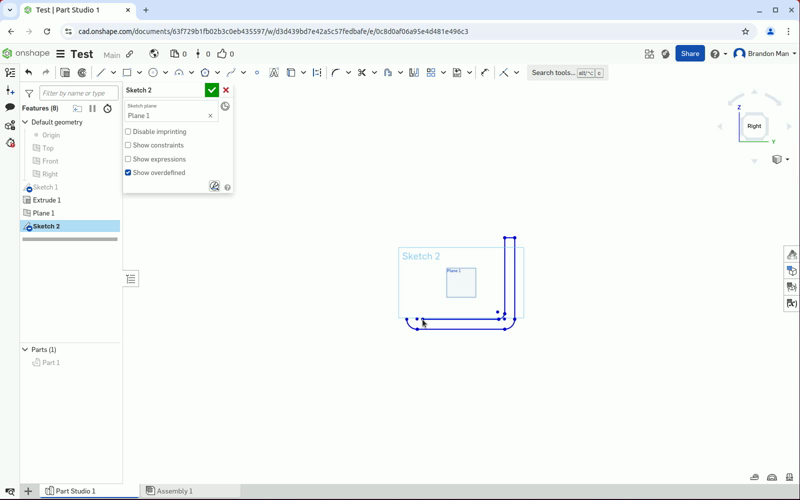
key(a)
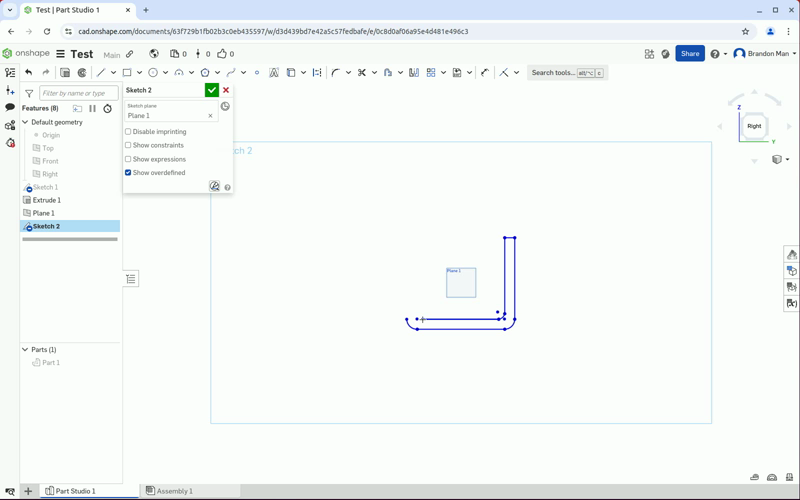
mouse_move(422, 319)
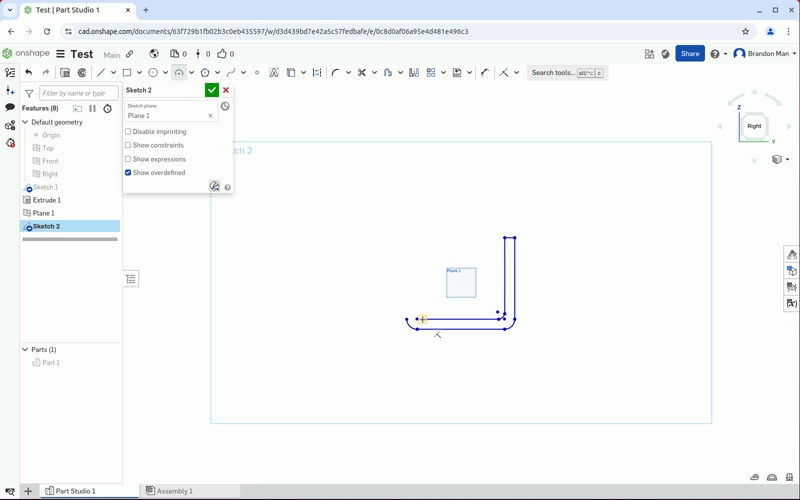
click(422, 319)
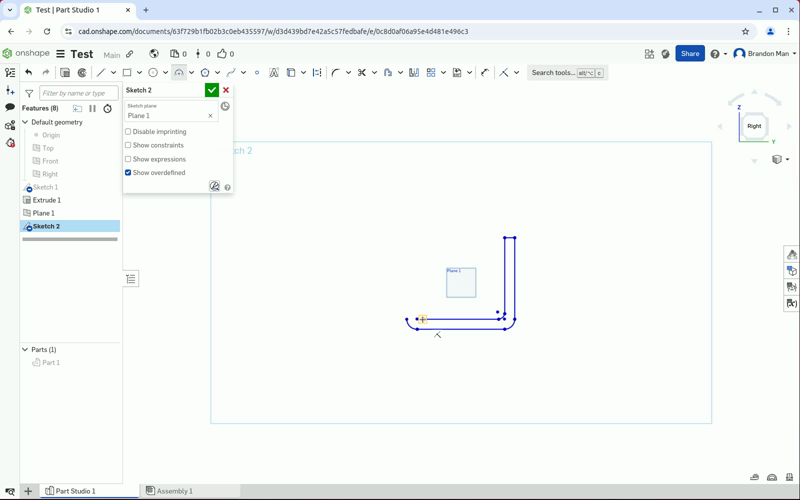
key_down(shift)
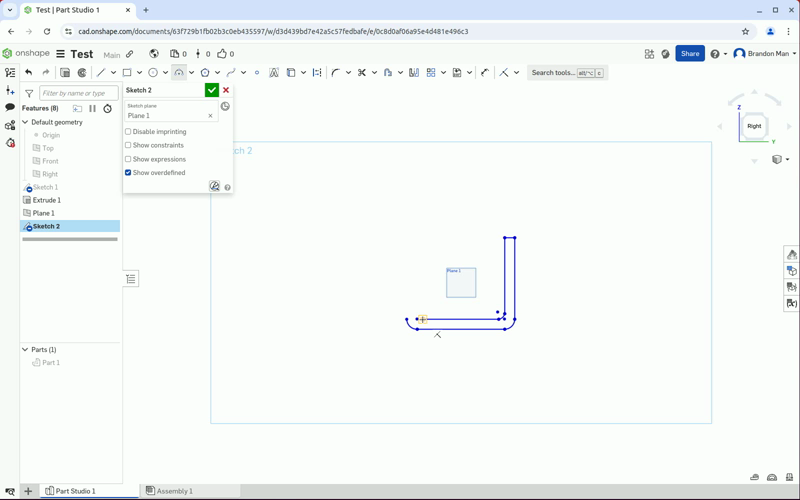
mouse_move(417, 313)
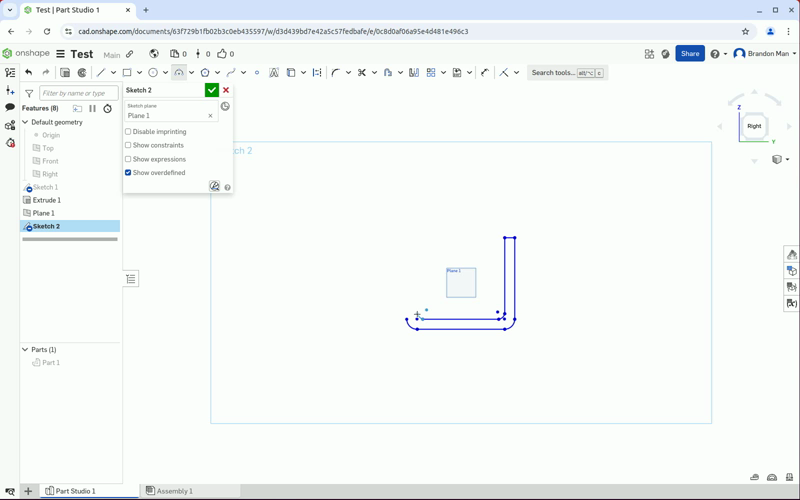
click(417, 313)
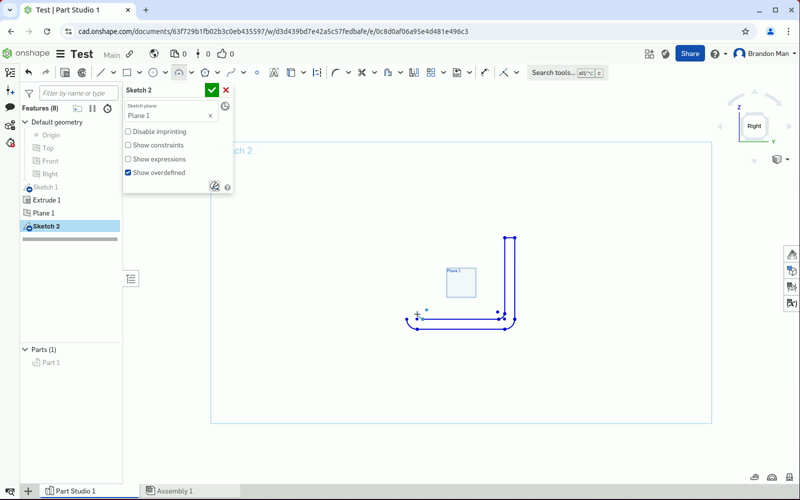
mouse_move(418, 317)
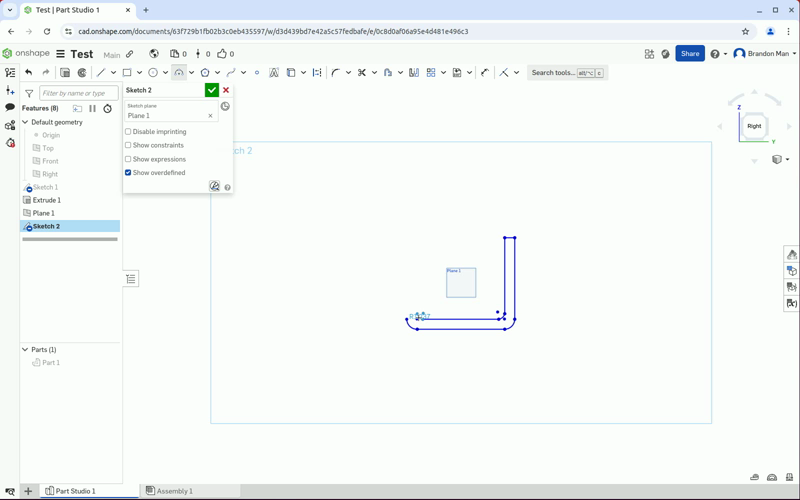
scroll(6)
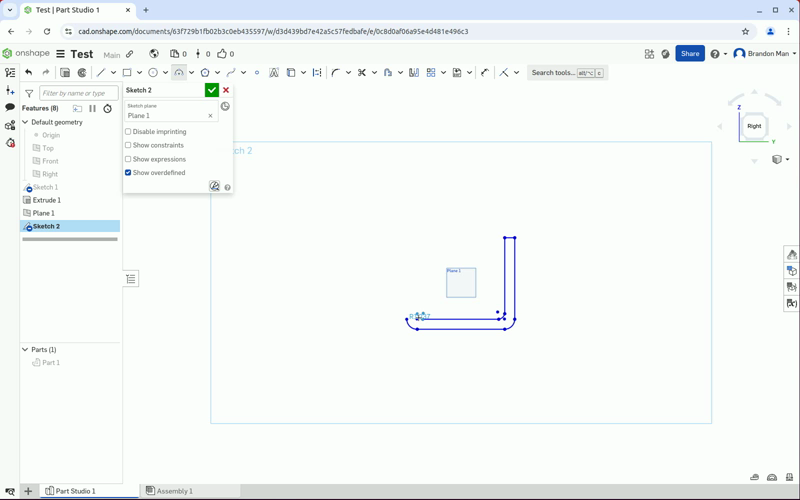
scroll(6)
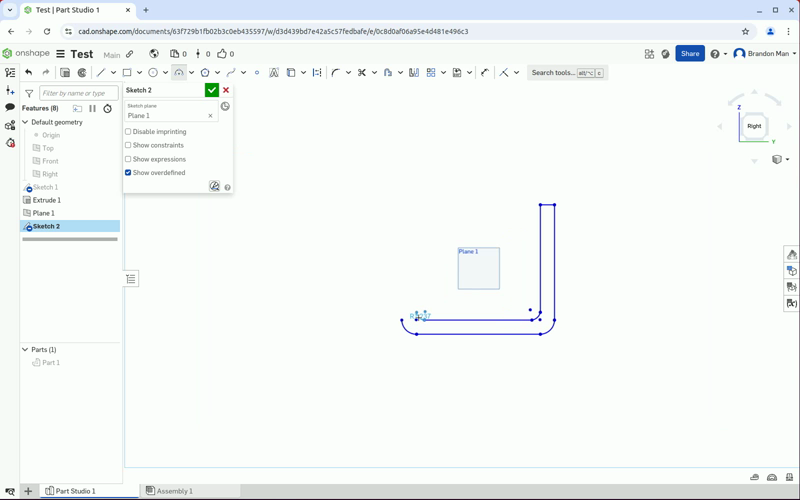
scroll(6)
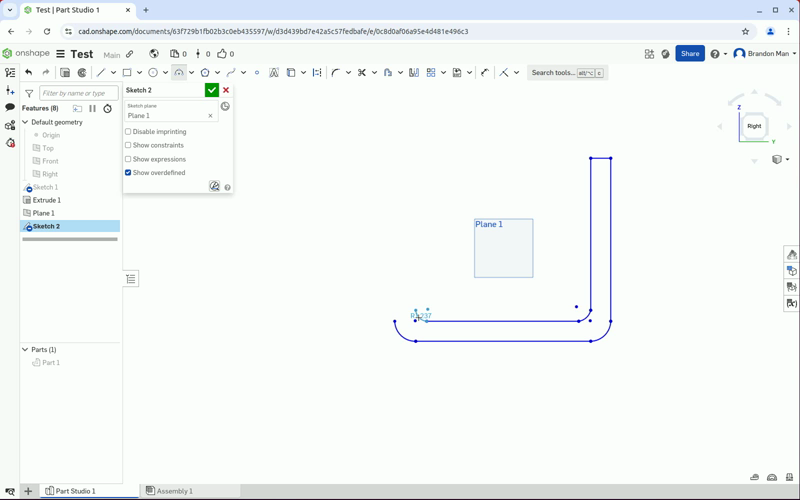
scroll(6)
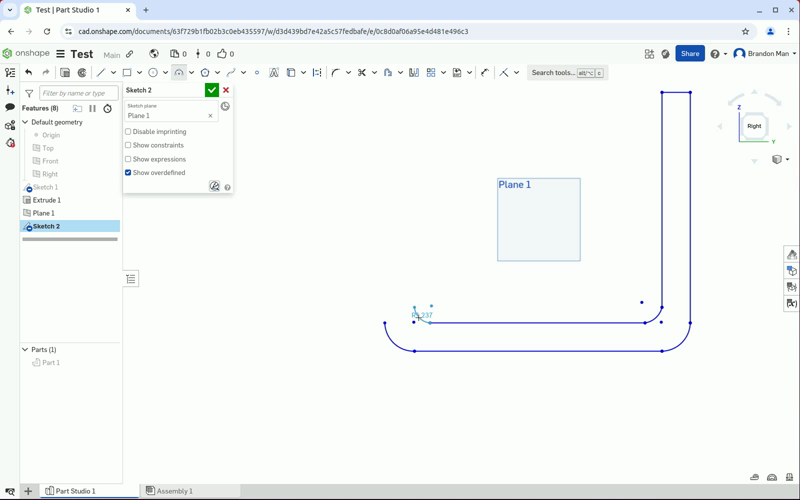
scroll(6)
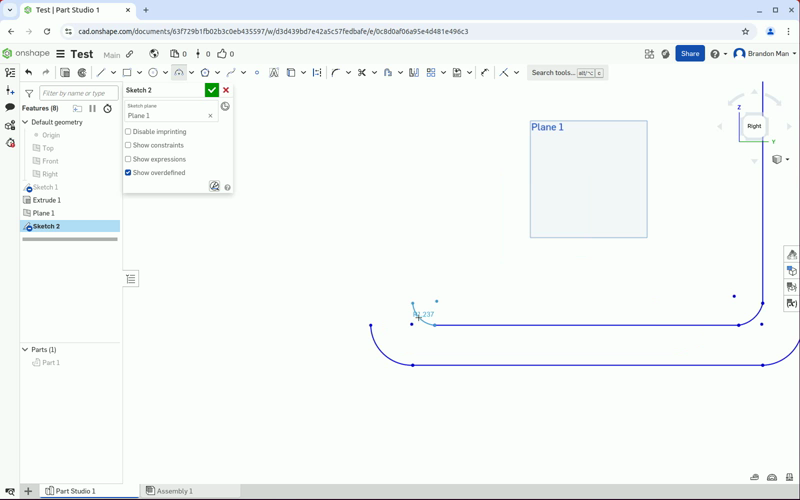
scroll(6)
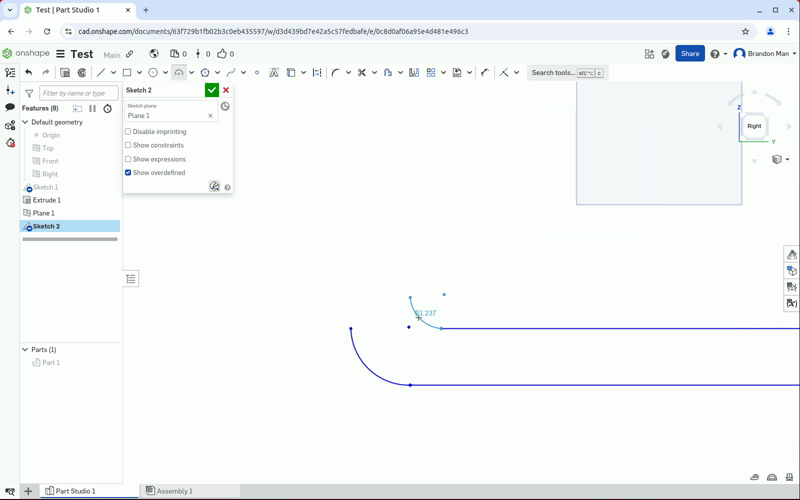
scroll(6)
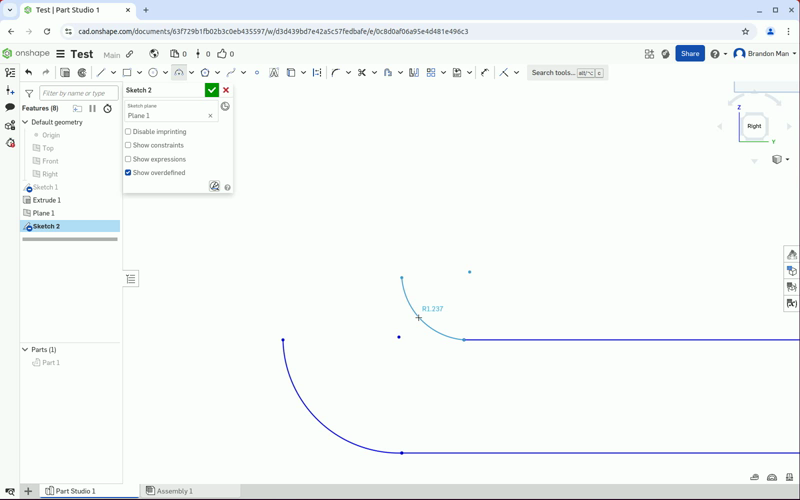
click(418, 317)
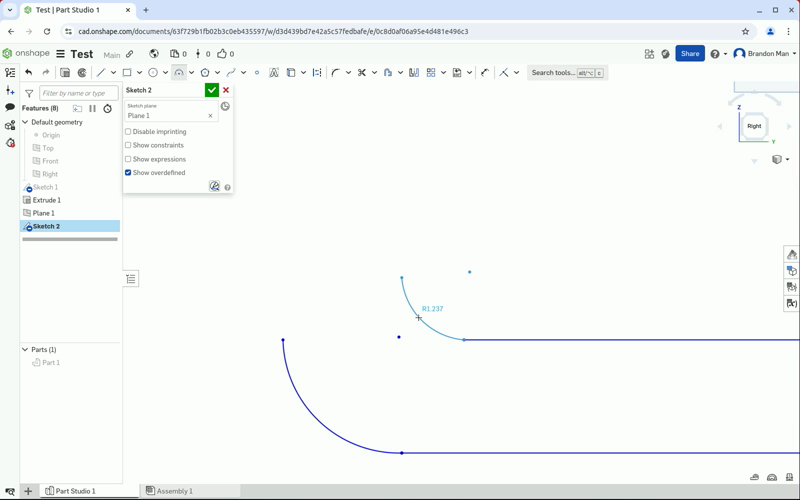
scroll(-6)
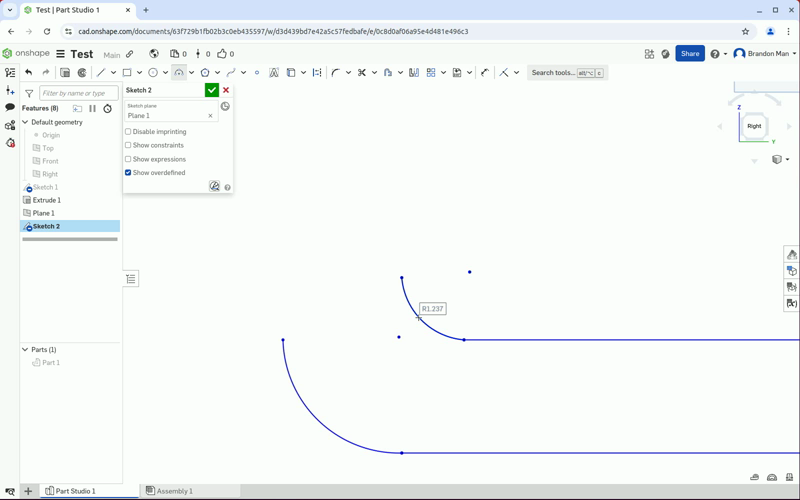
scroll(-6)
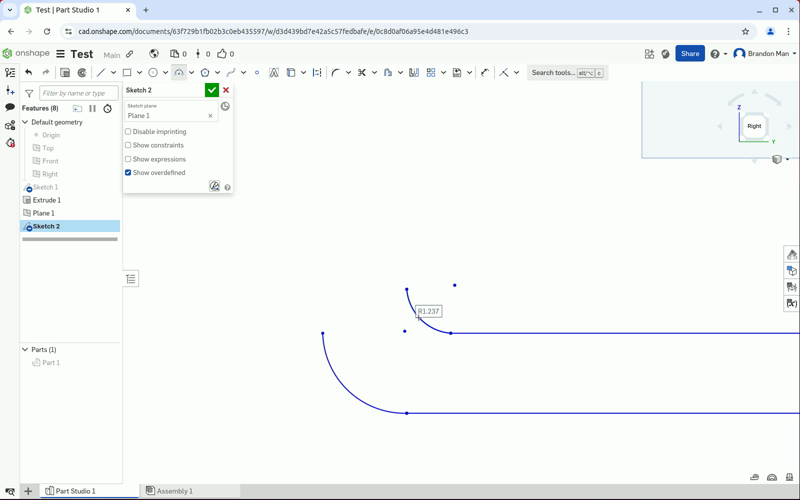
scroll(-6)
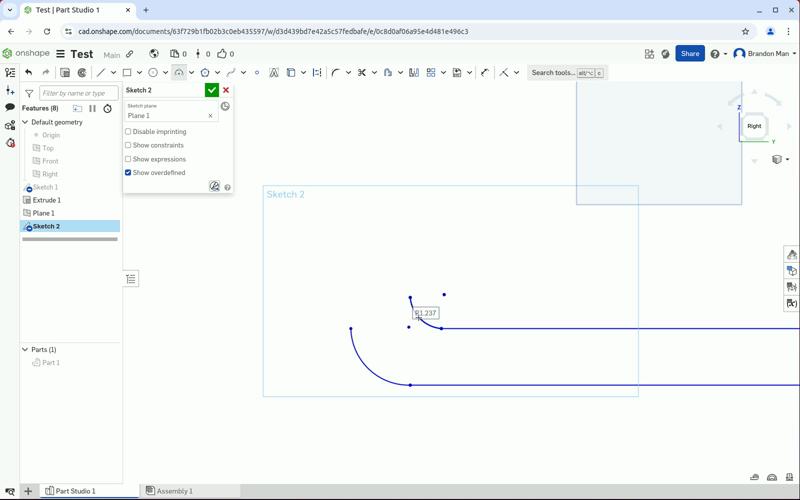
scroll(-6)
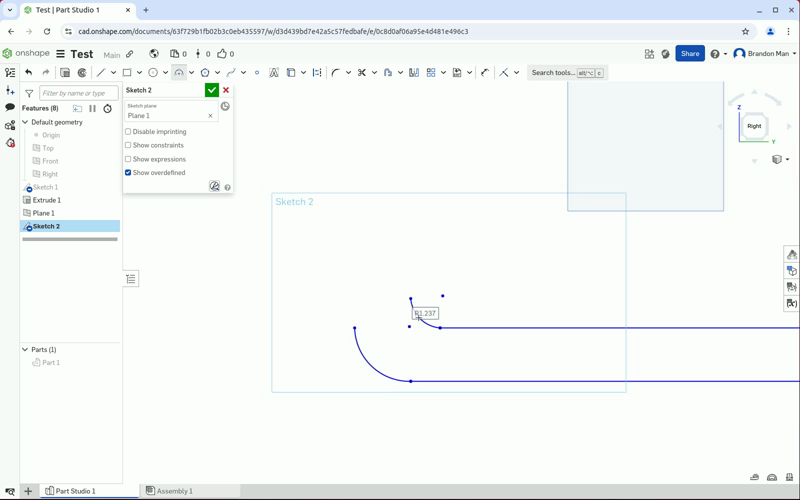
scroll(-6)
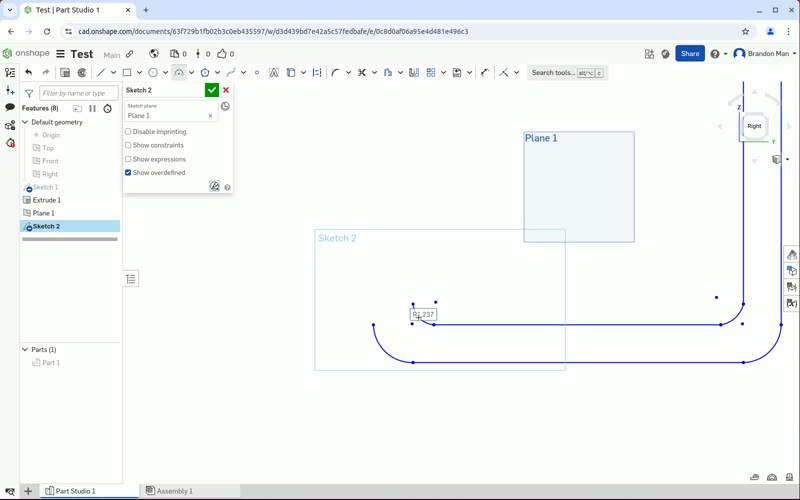
scroll(-6)
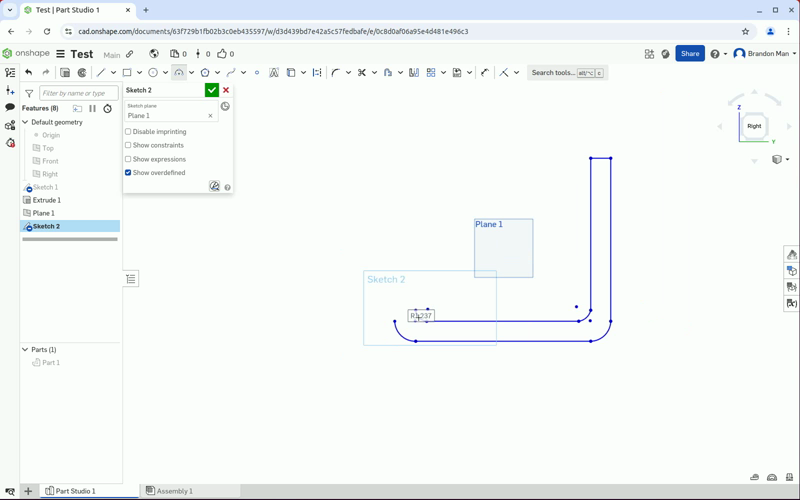
scroll(-6)
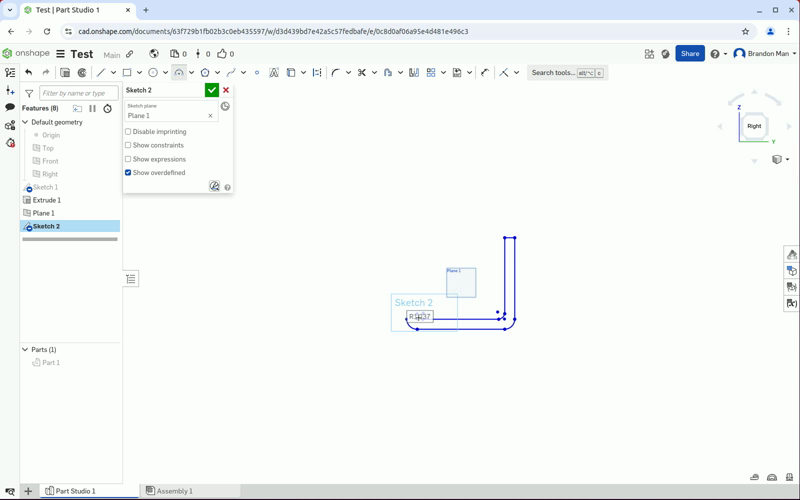
key_up(shift)
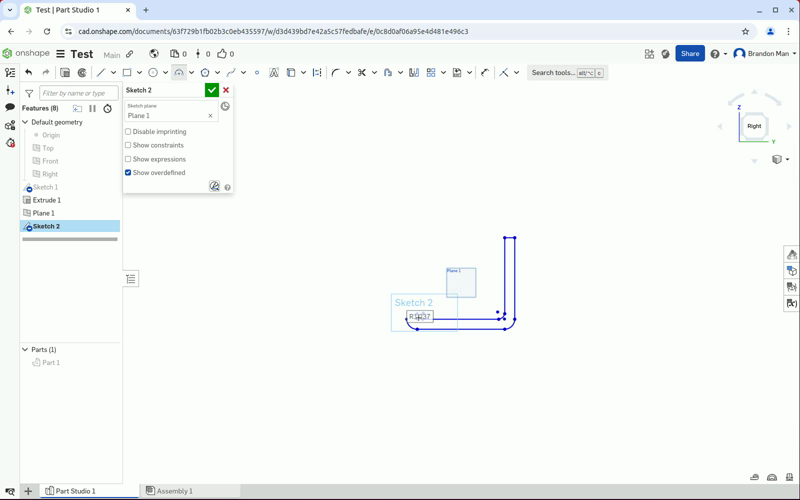
key(esc)
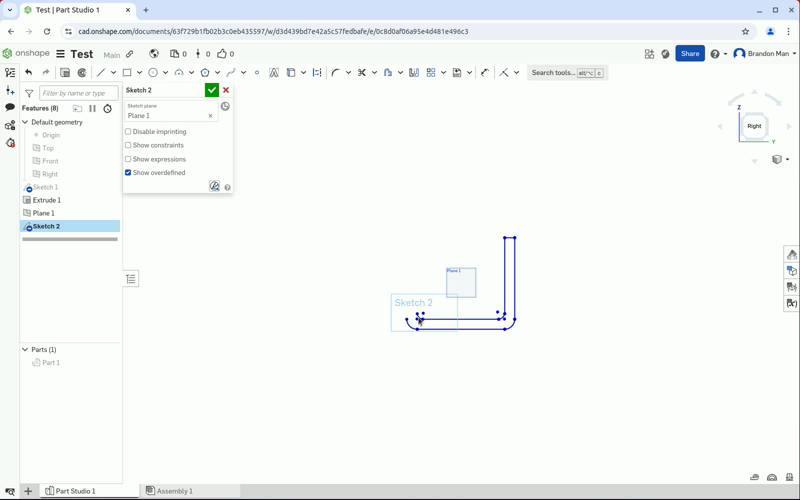
key(l)
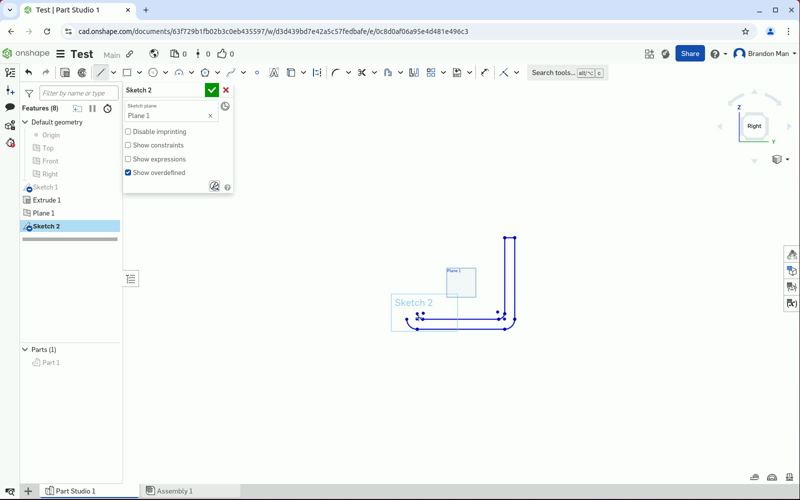
mouse_move(417, 313)
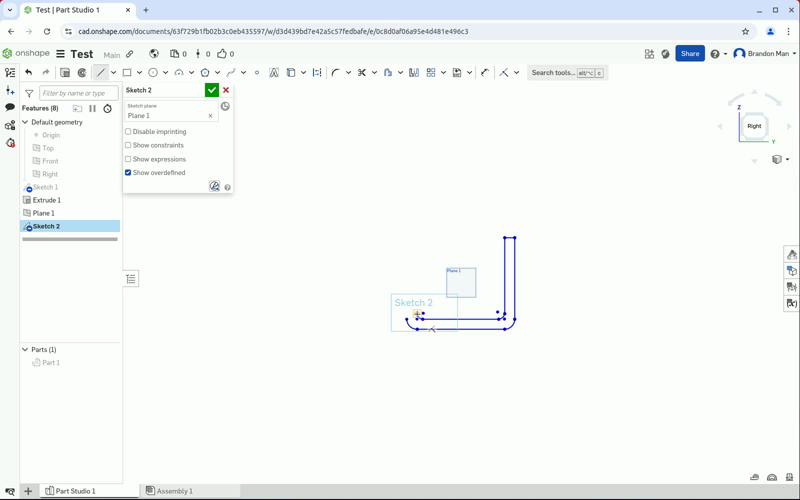
scroll(6)
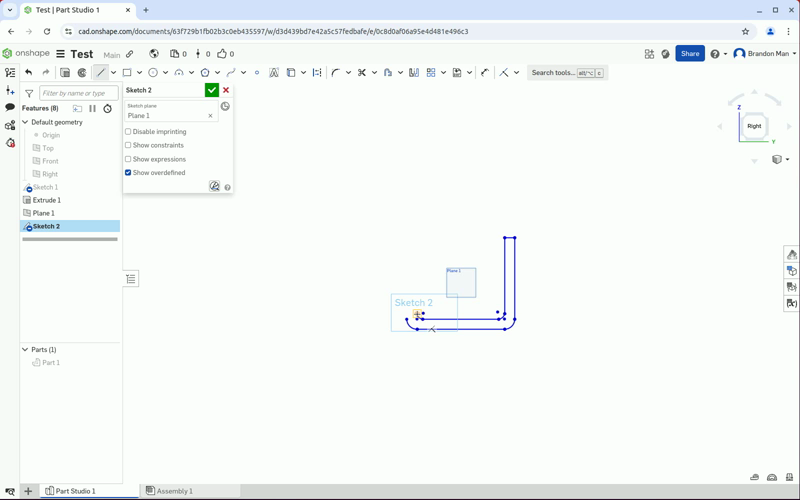
scroll(6)
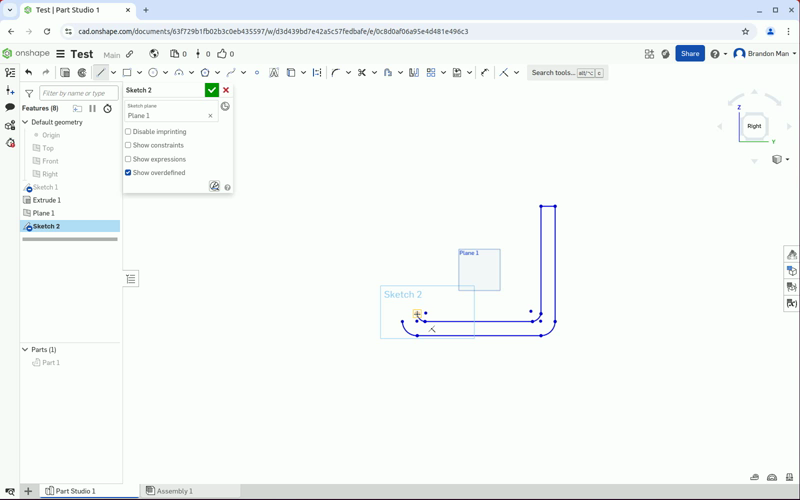
scroll(6)
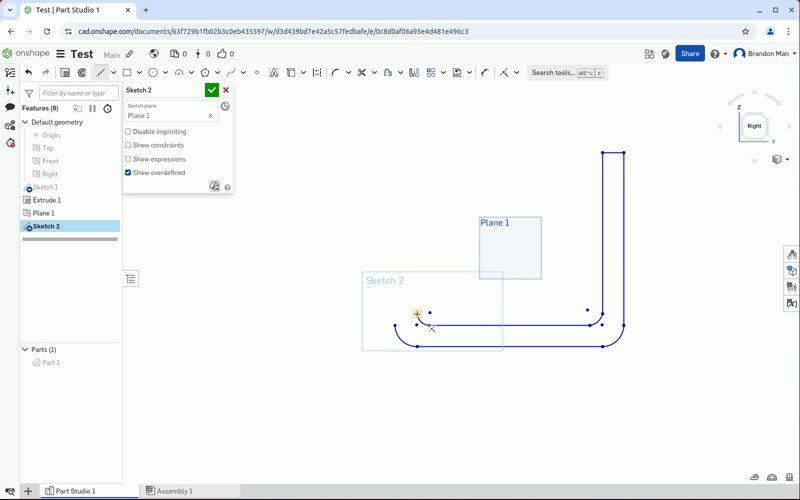
scroll(6)
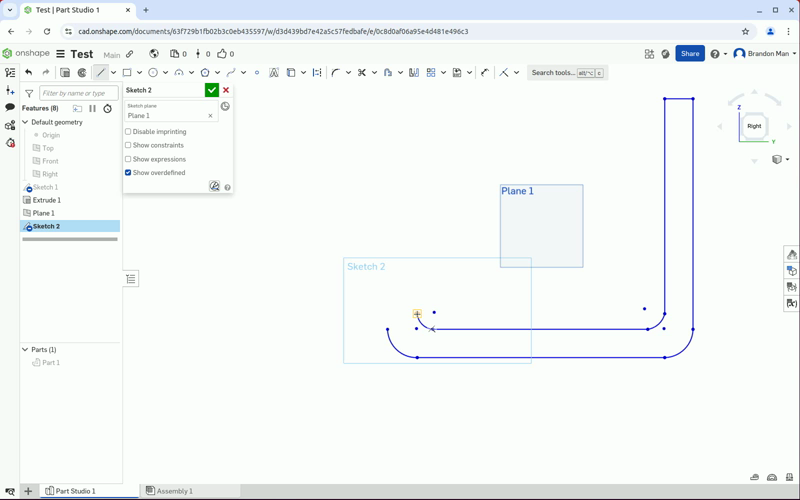
scroll(6)
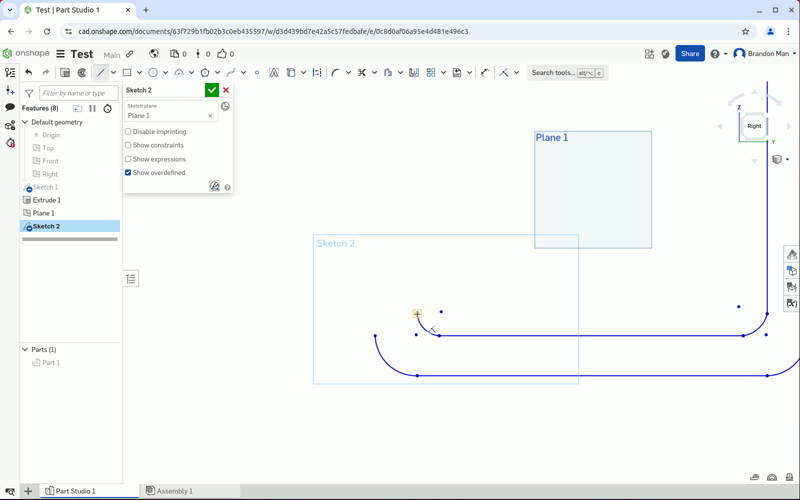
scroll(6)
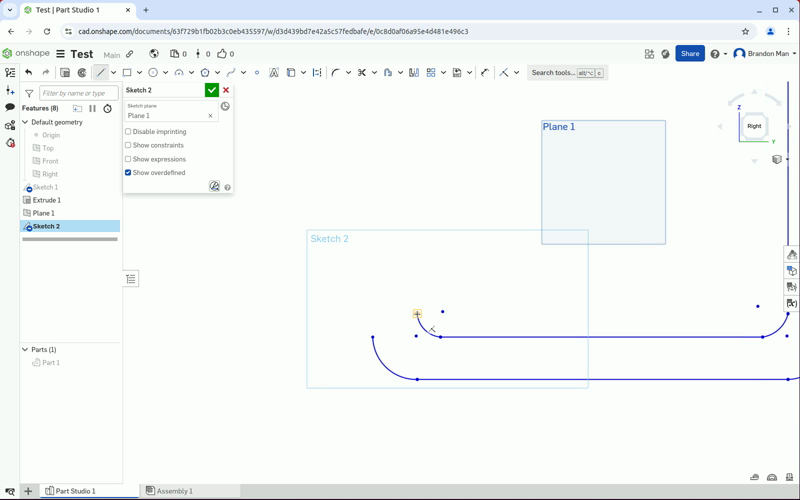
scroll(6)
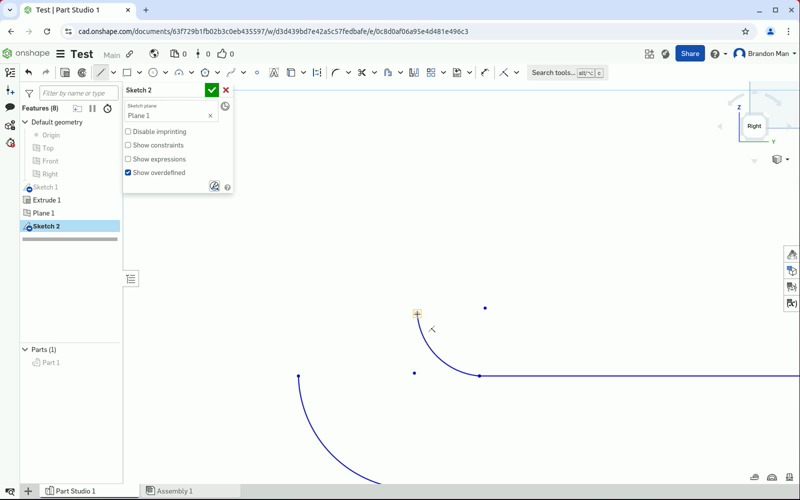
click(417, 313)
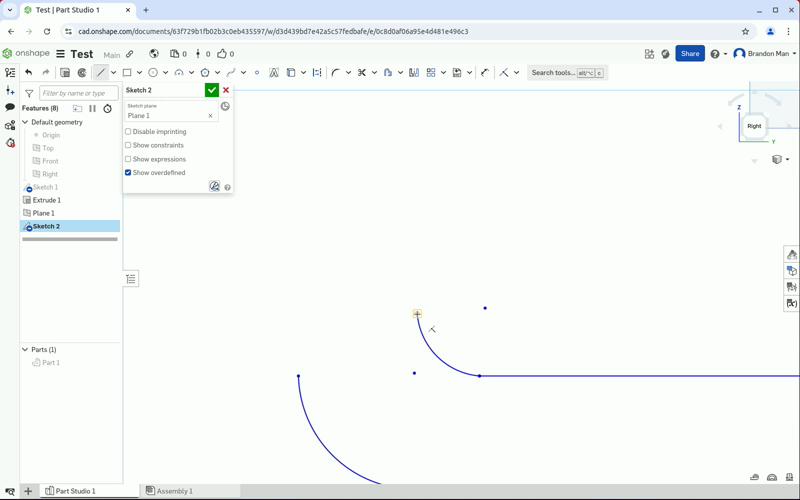
scroll(-6)
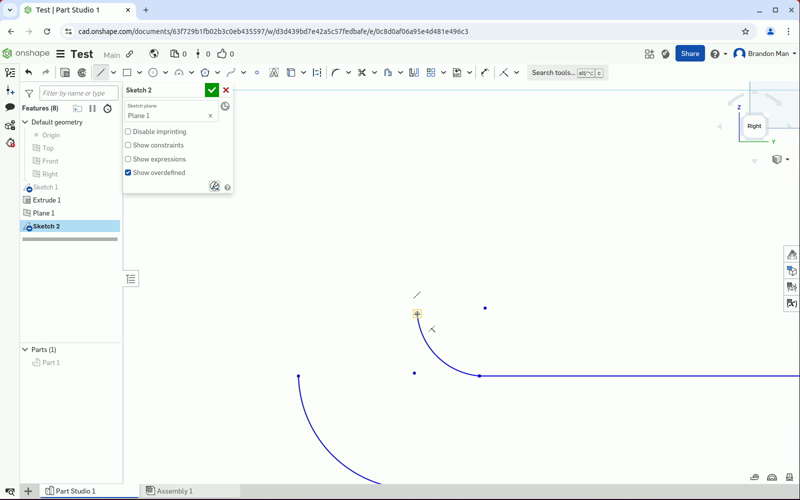
scroll(-6)
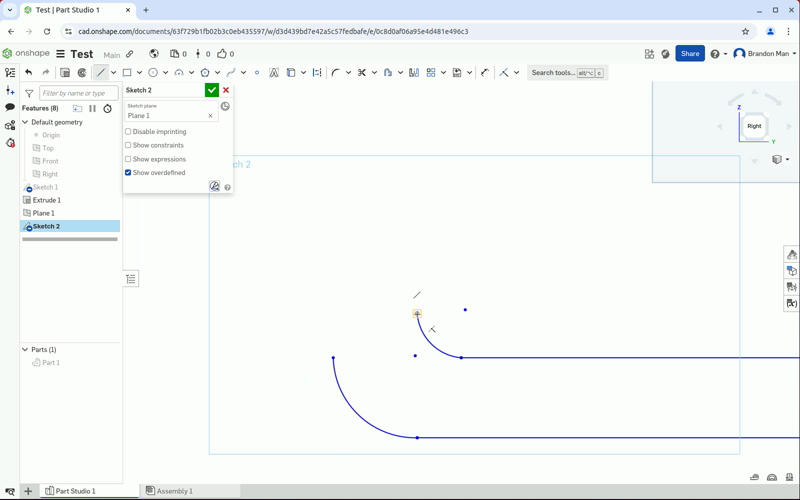
scroll(-6)
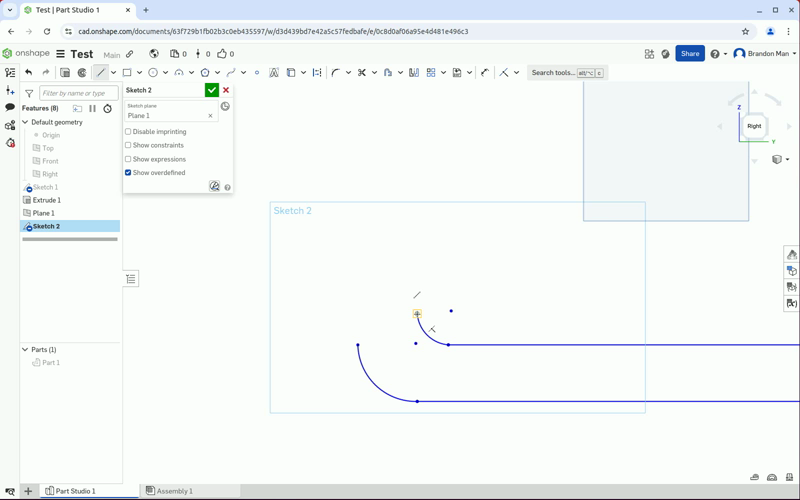
scroll(-6)
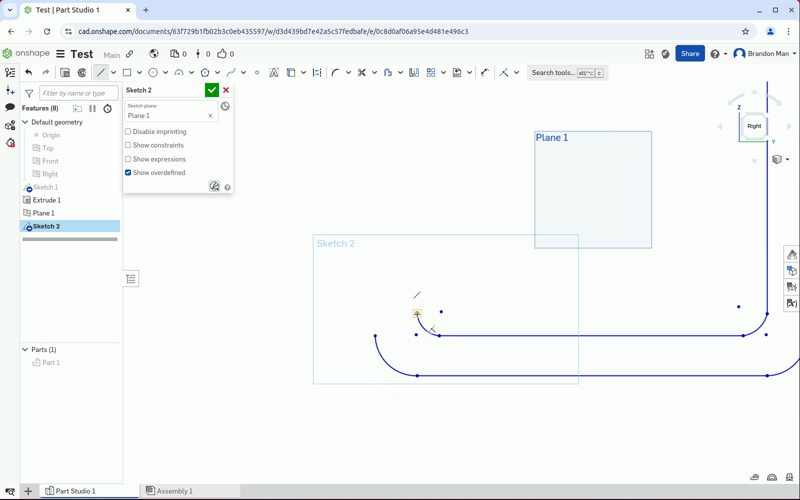
scroll(-6)
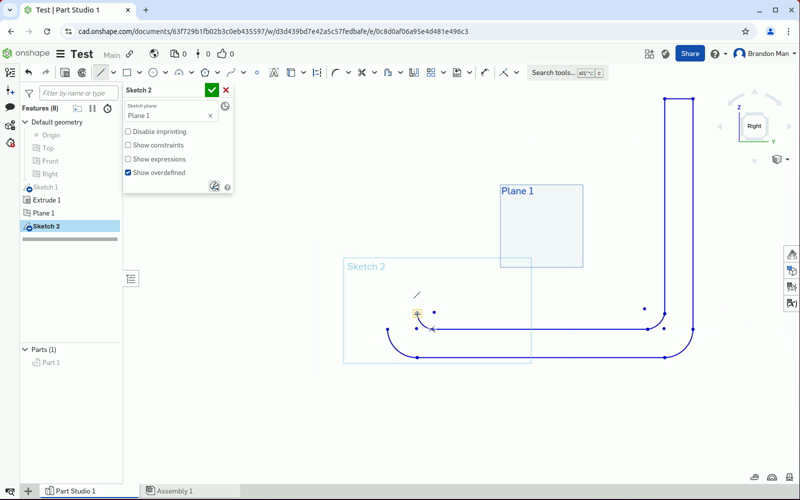
scroll(-6)
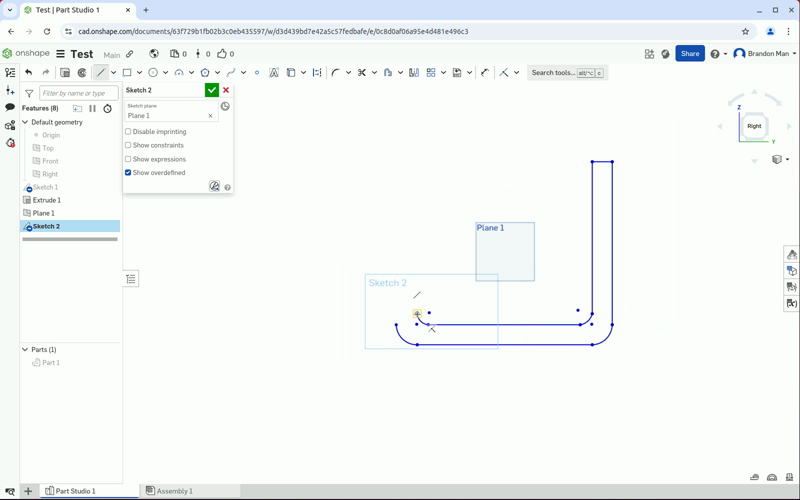
scroll(-6)
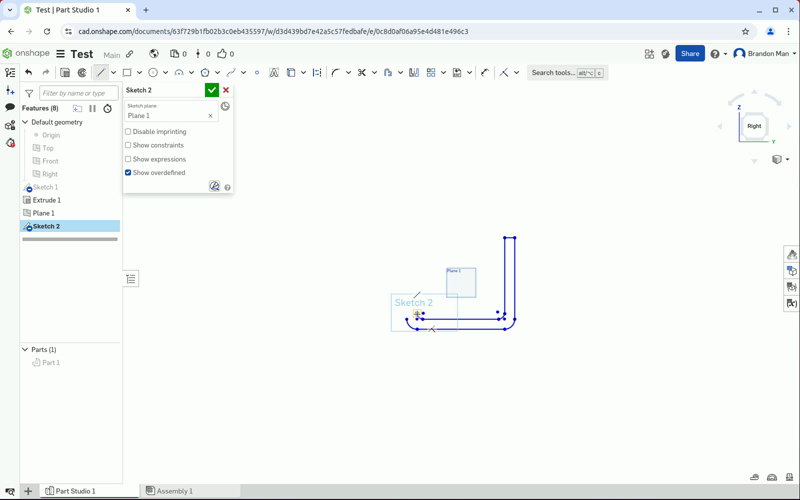
key_down(shift)
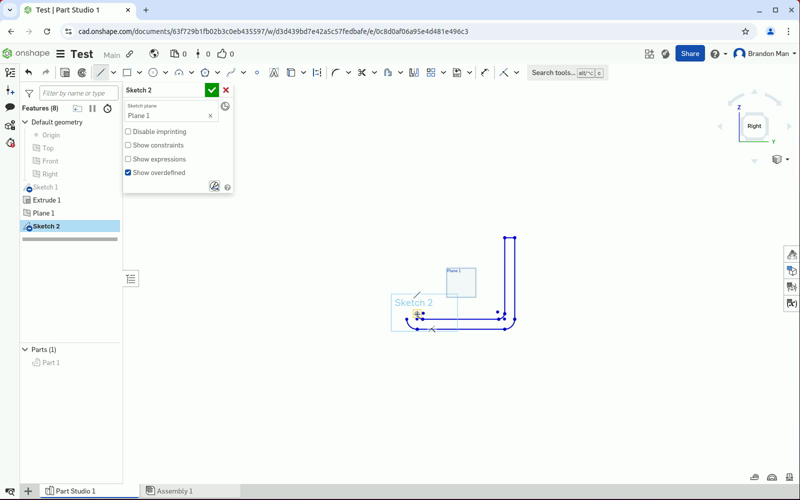
mouse_move(417, 237)
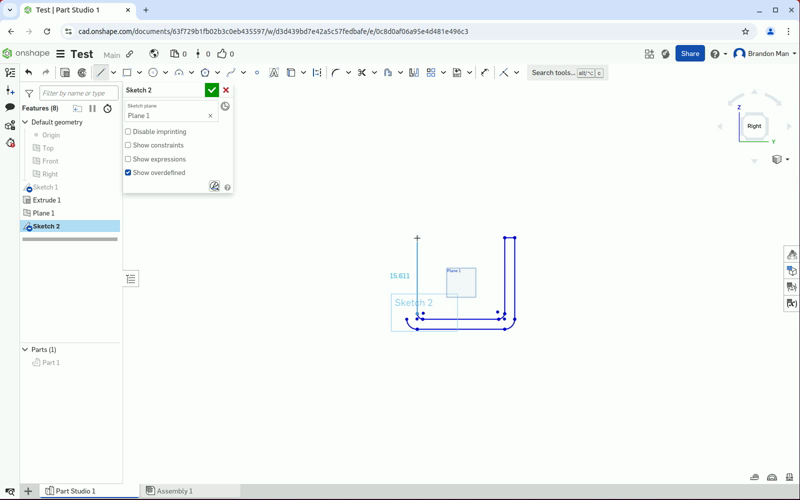
click(417, 237)
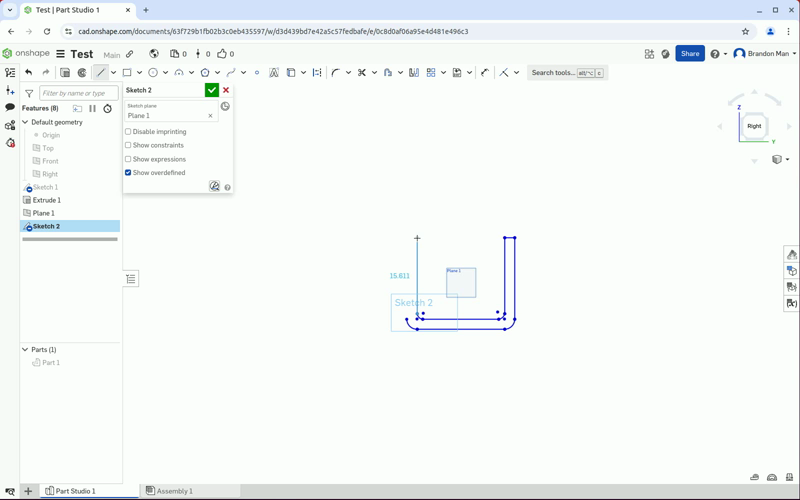
key_up(shift)
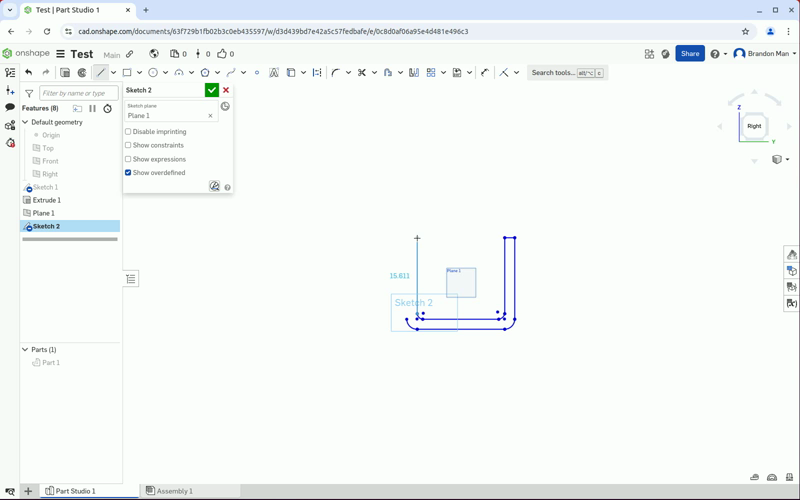
key_down(shift)
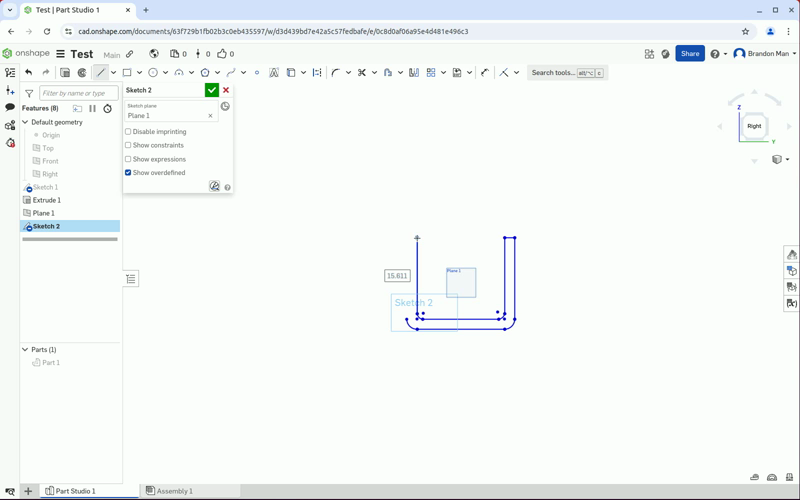
mouse_move(447, 237)
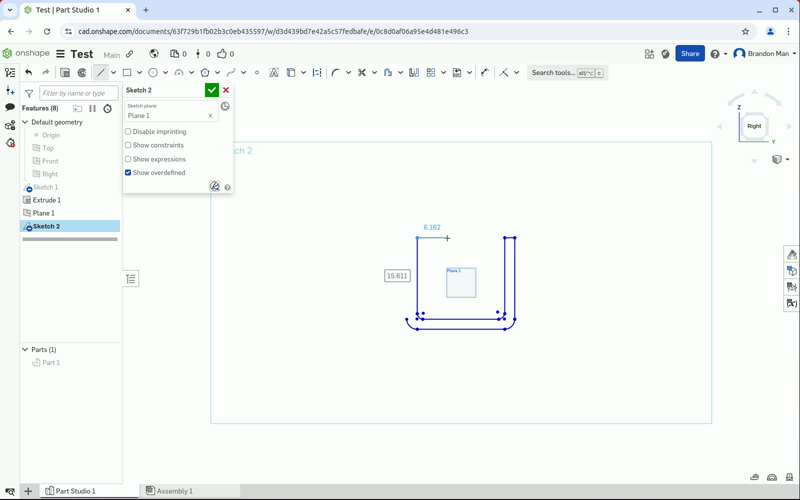
mouse_move(406, 237)
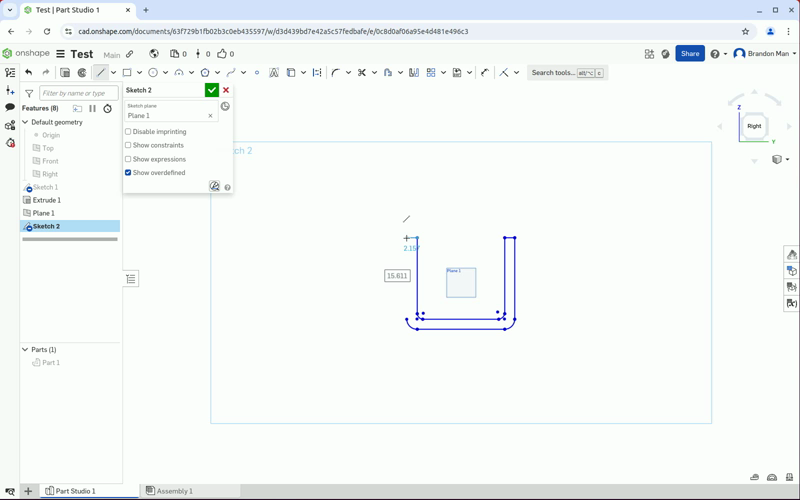
click(406, 237)
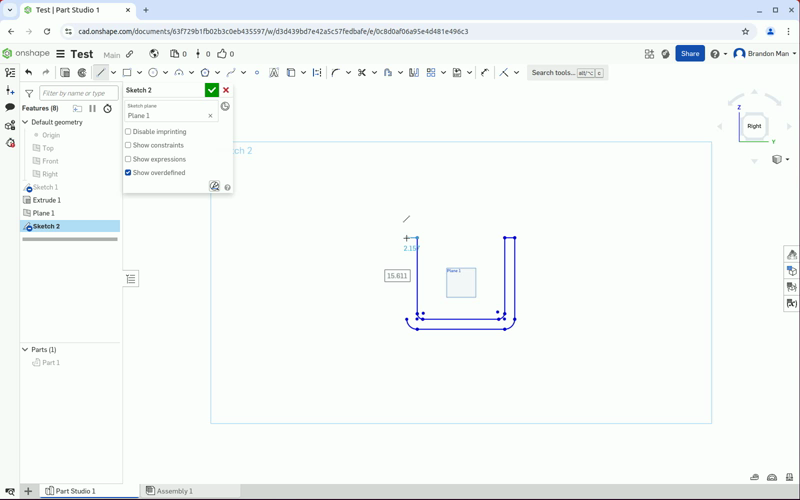
key_up(shift)
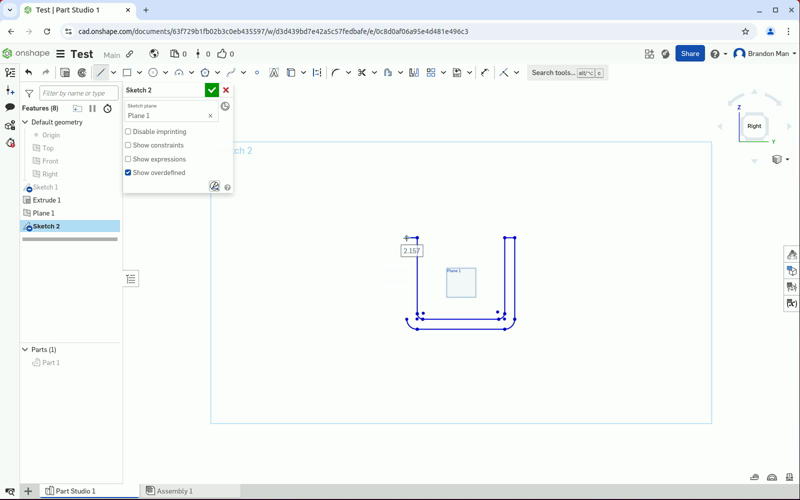
key_down(shift)
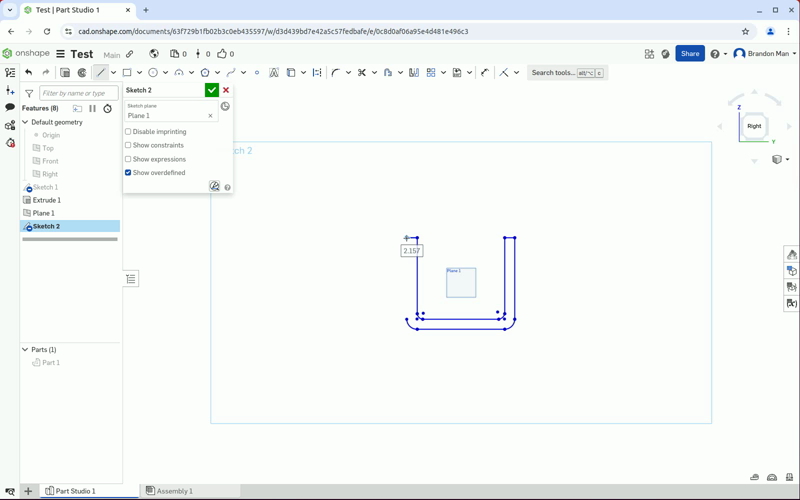
mouse_move(406, 319)
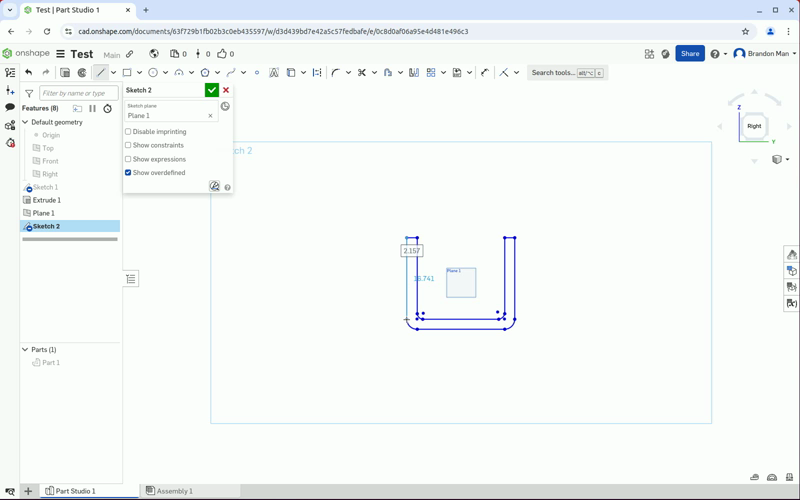
key_up(shift)
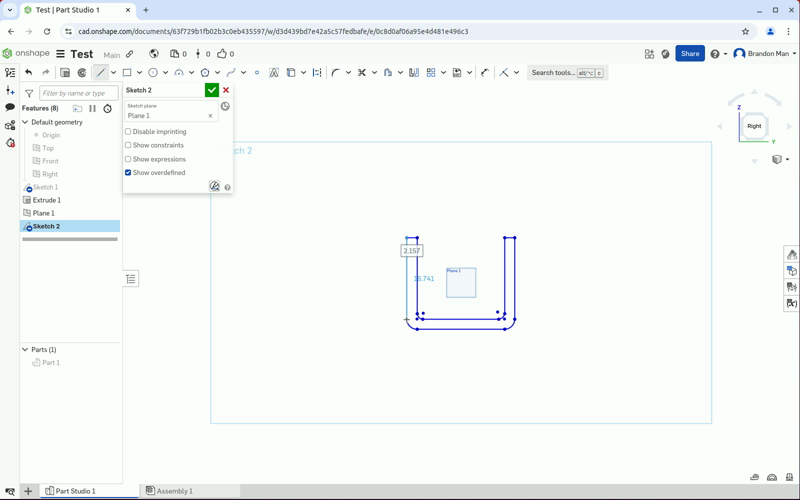
click(406, 319)
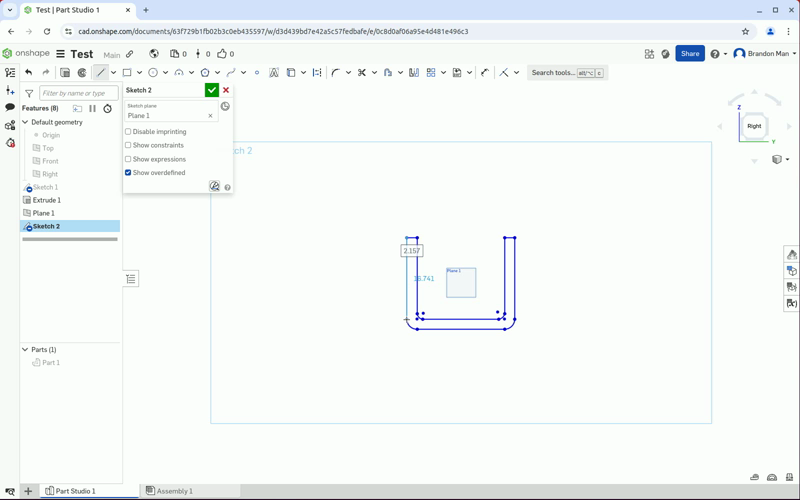
key(esc)
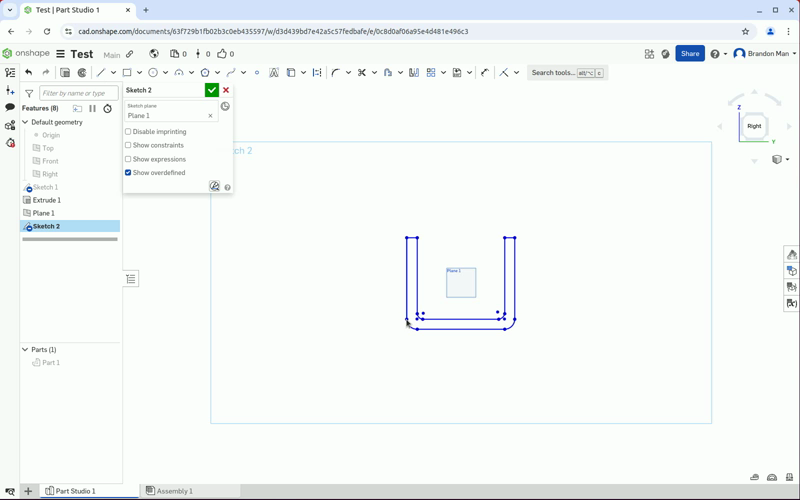
mouse_move(510, 283)
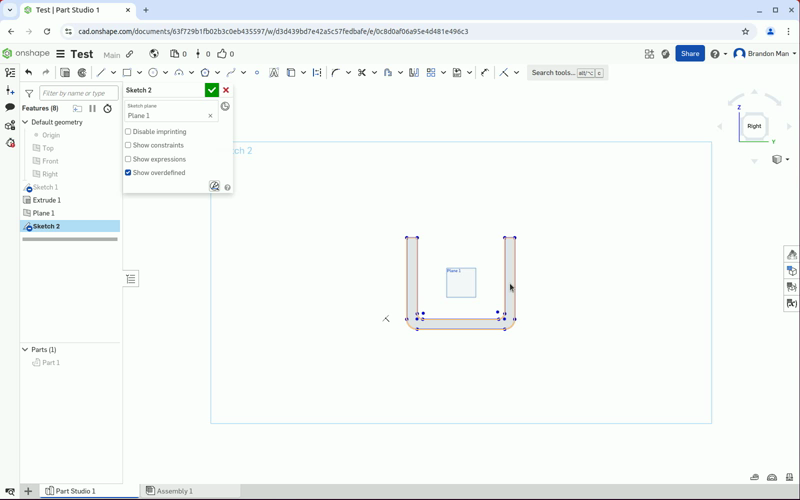
click(510, 283)
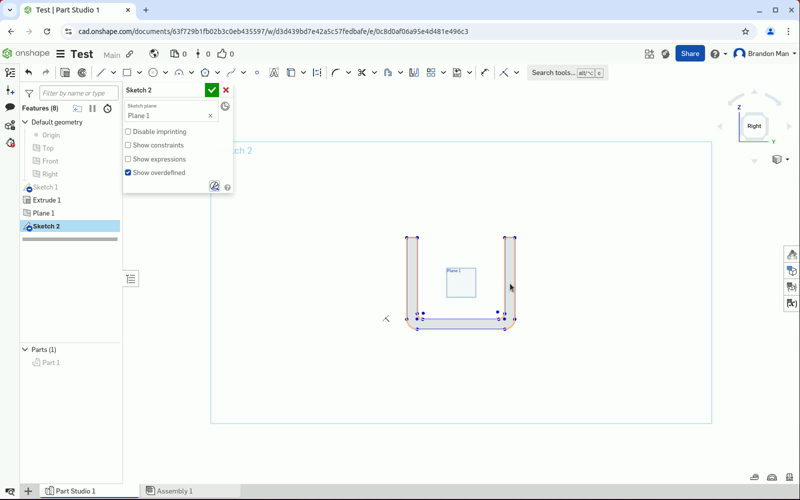
mouse_move(73, 352)
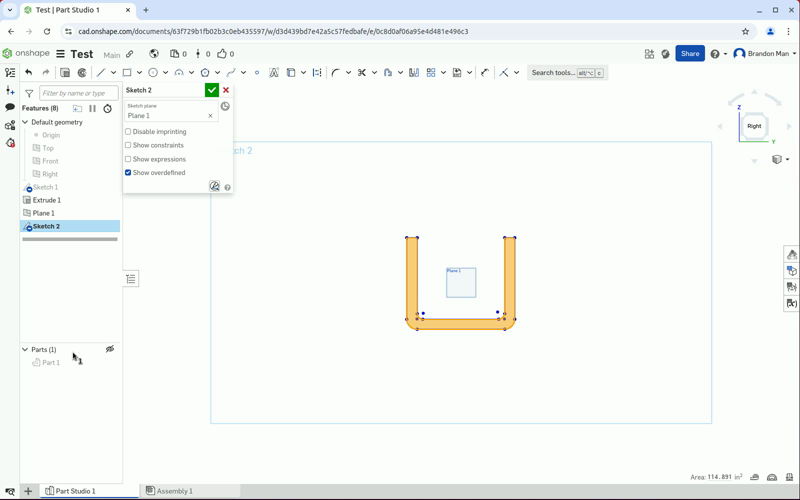
key(shift+y)
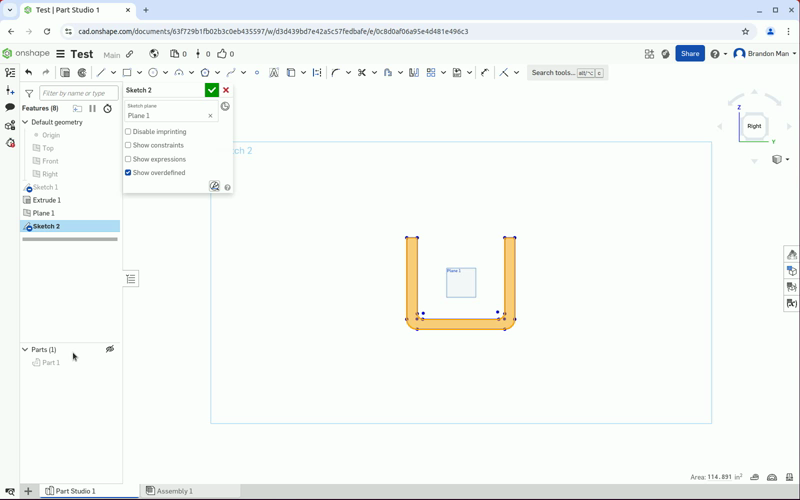
key(shift+e)
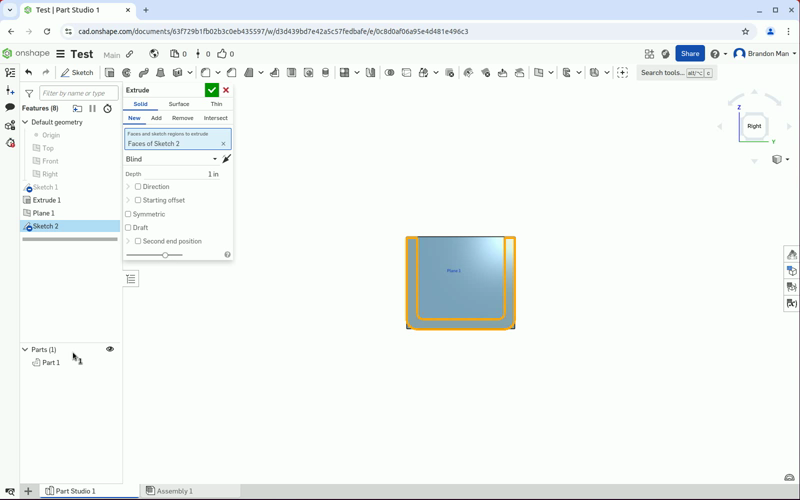
mouse_move(143, 106)
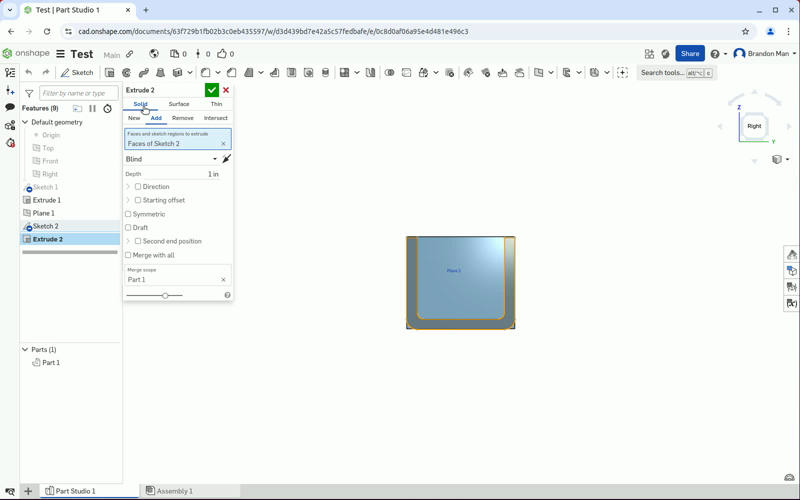
click(143, 106)
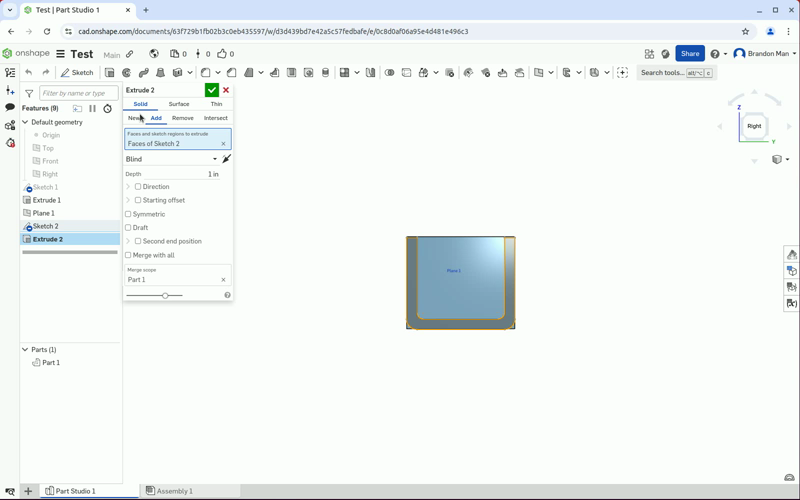
mouse_move(137, 120)
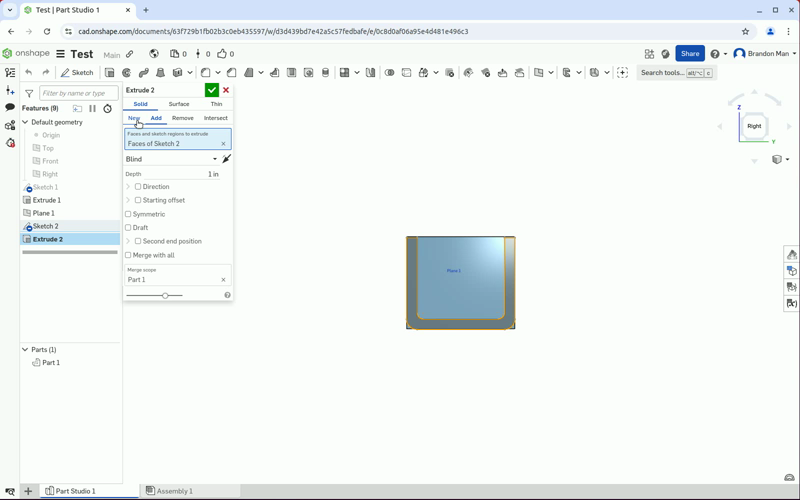
click(137, 120)
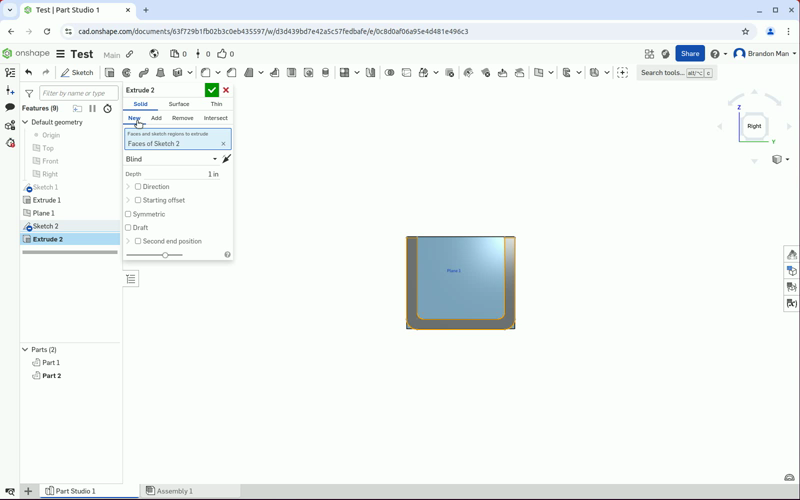
key(tab, 4)
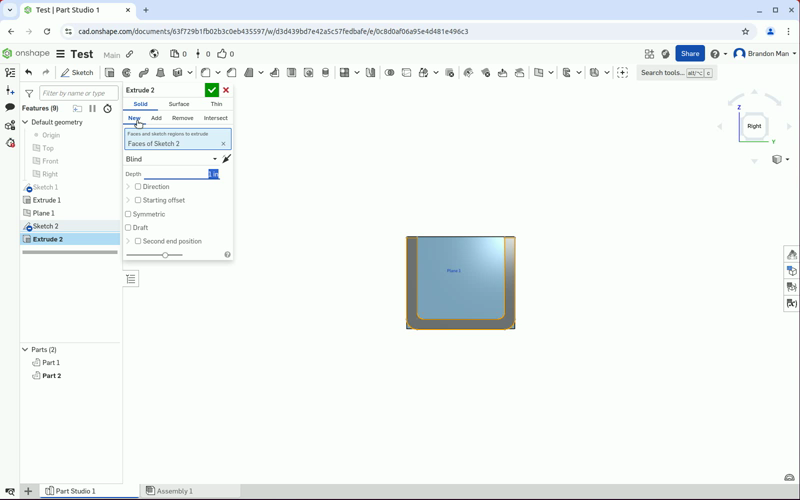
text(20.942)
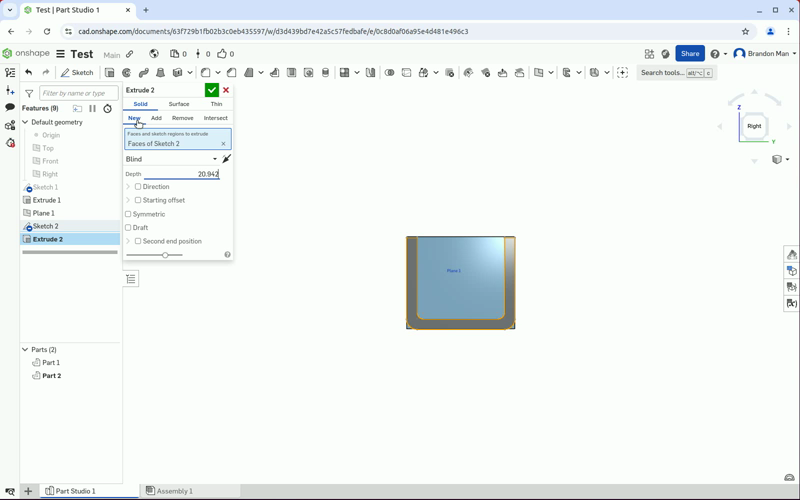
key(enter)
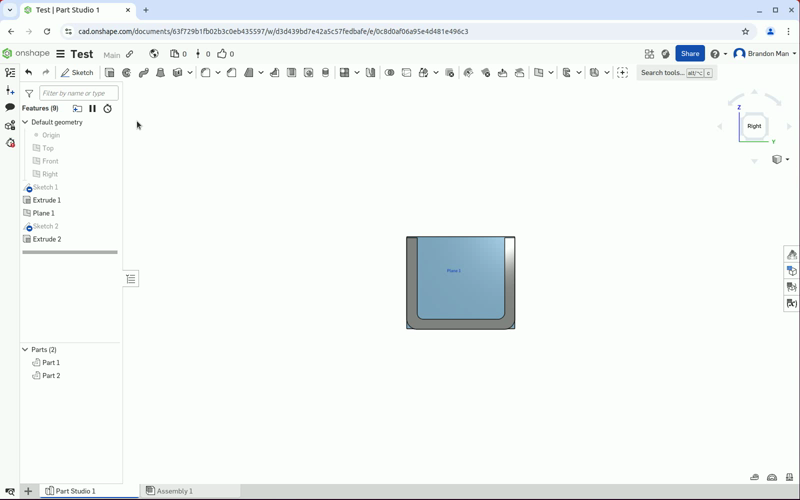
key(shift+h)
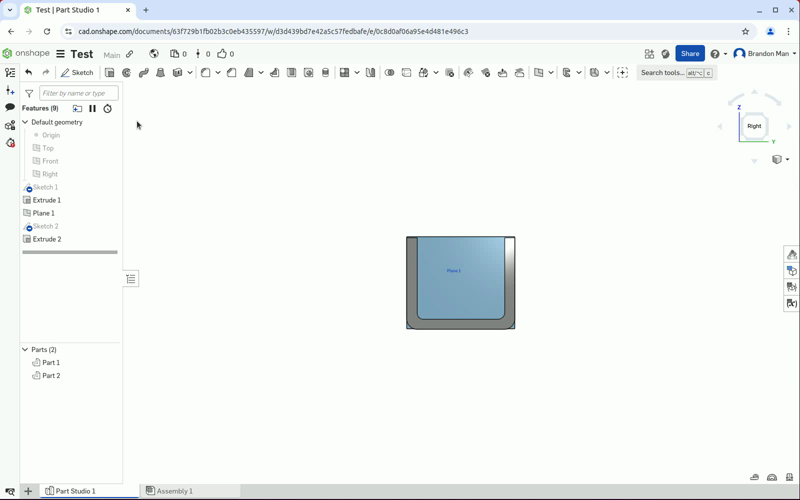
key(shift+h)
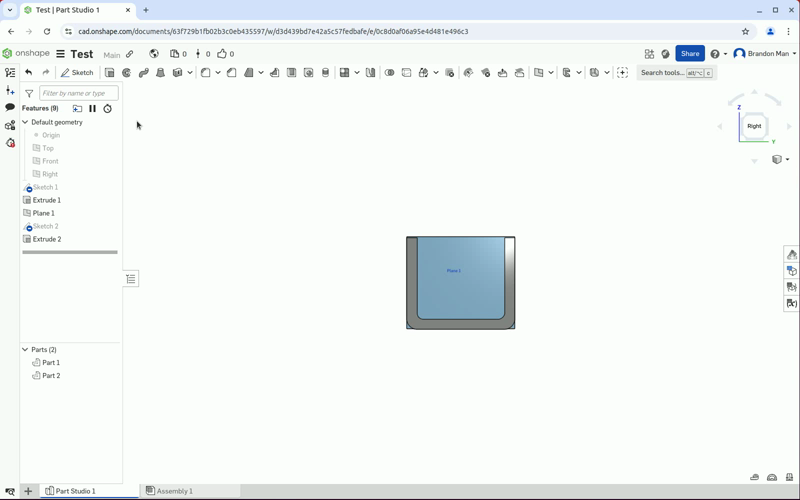
key(shift+7)
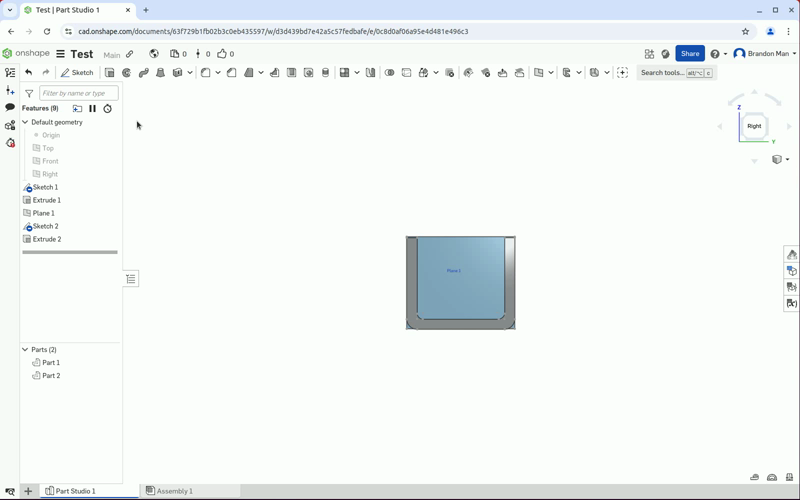
key(right, 2)
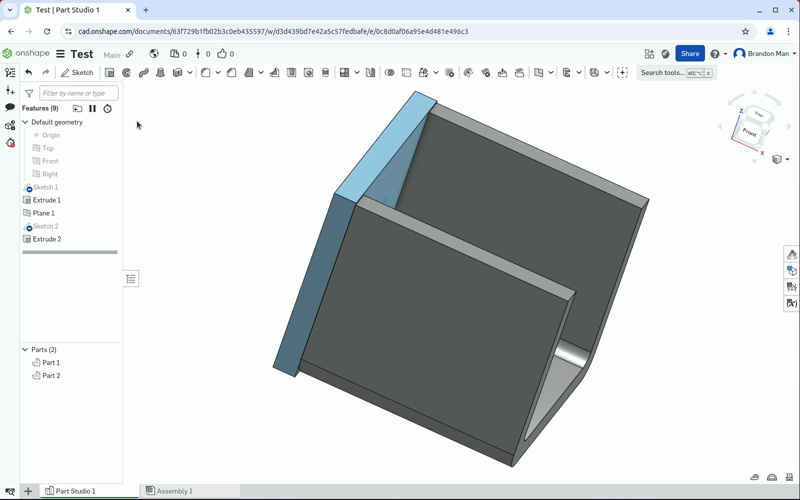
key(down, 2)
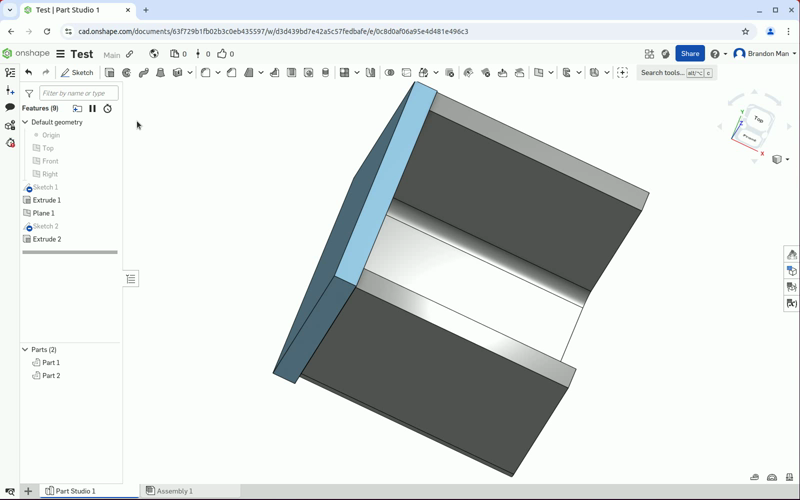
key(up, 2)
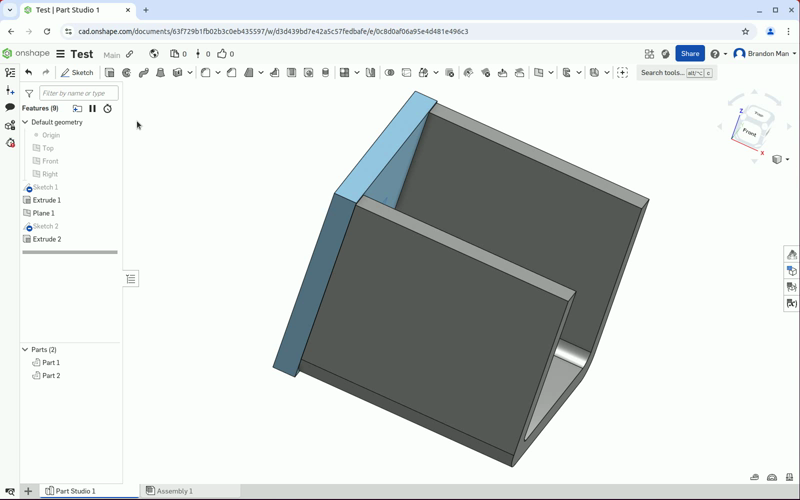
key(left, 2)
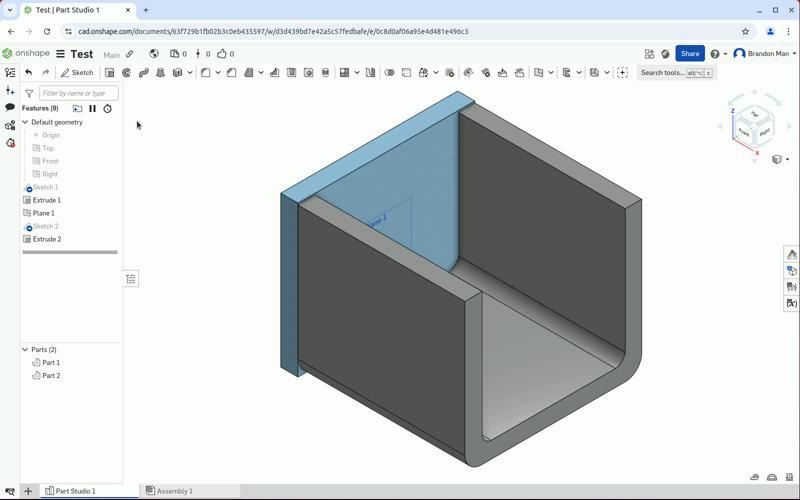
mouse_move(73, 189)
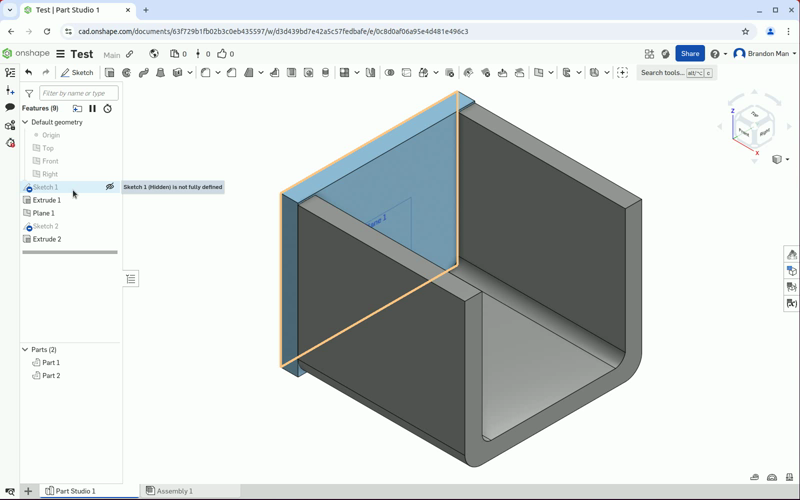
click(73, 189)